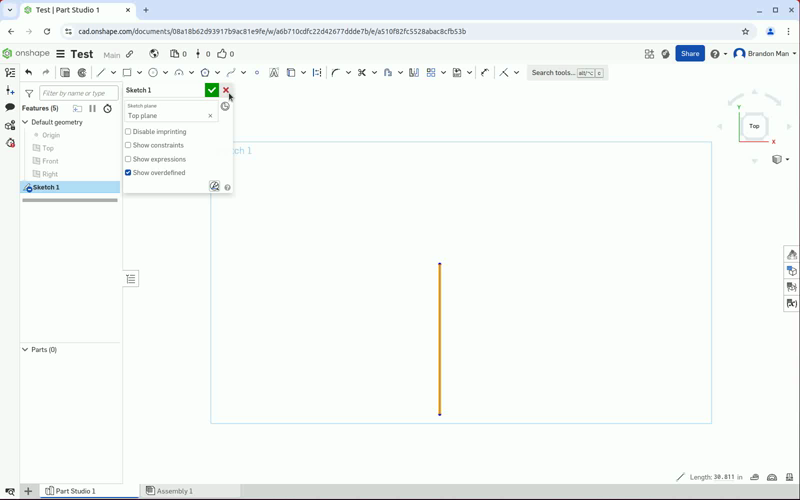
key(shift+h)
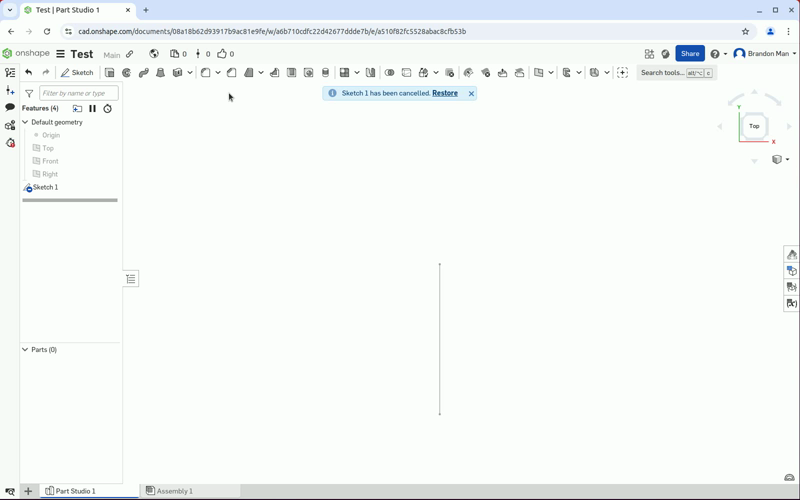
mouse_move(73, 352)
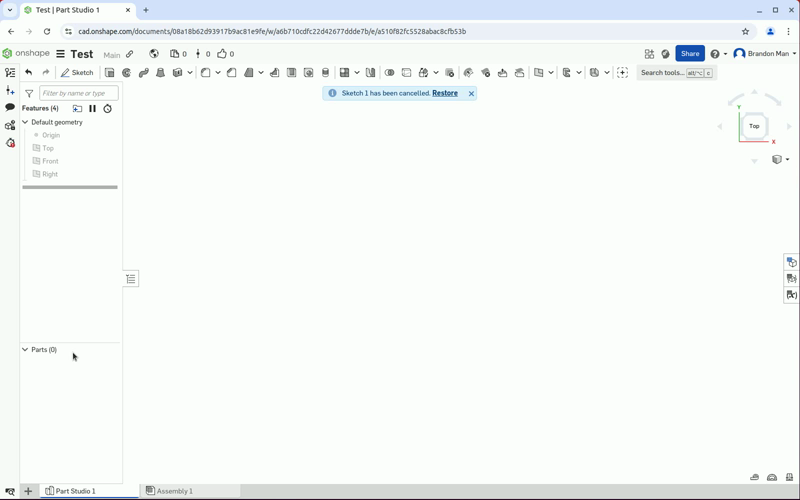
key(y)
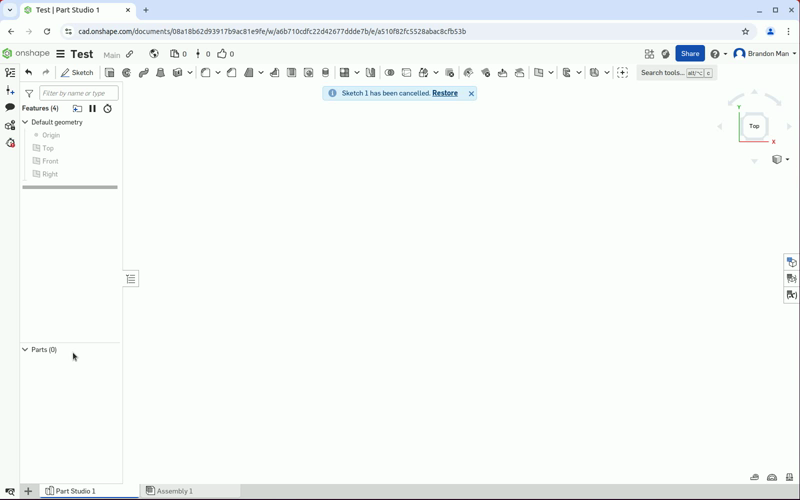
key(shift+p)
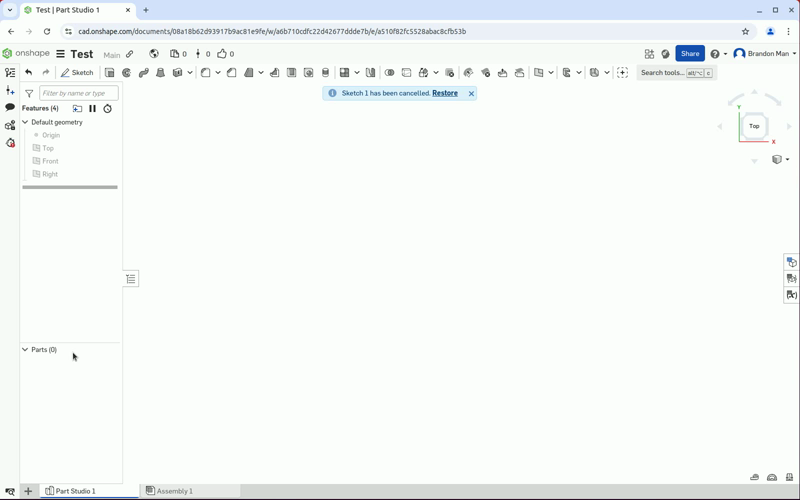
key(space)
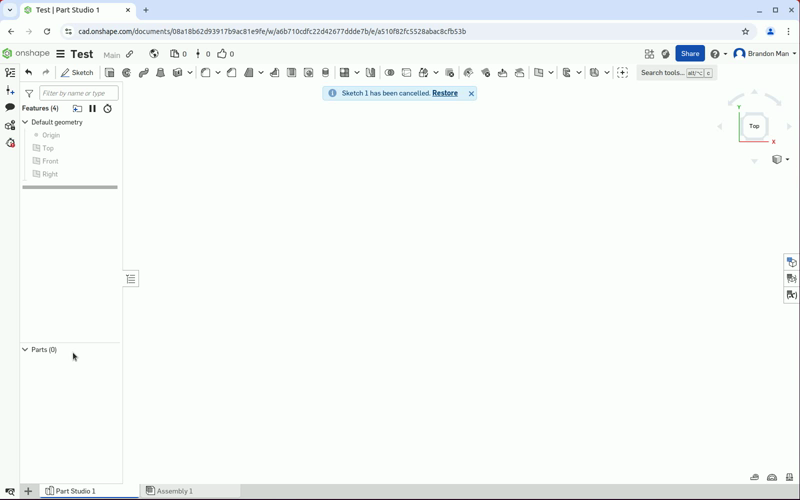
key_down(shift)
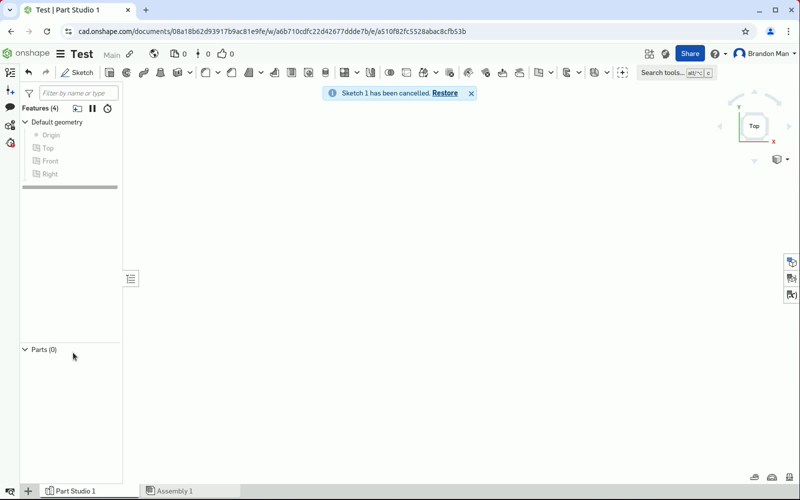
key(up)
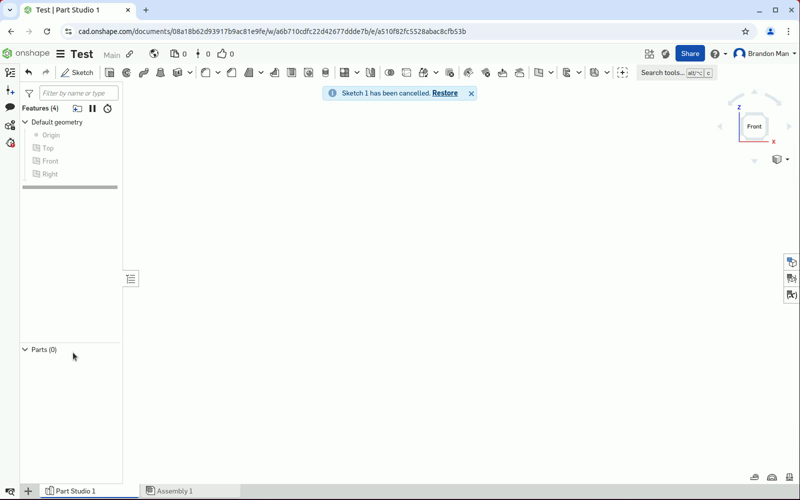
key_up(shift)
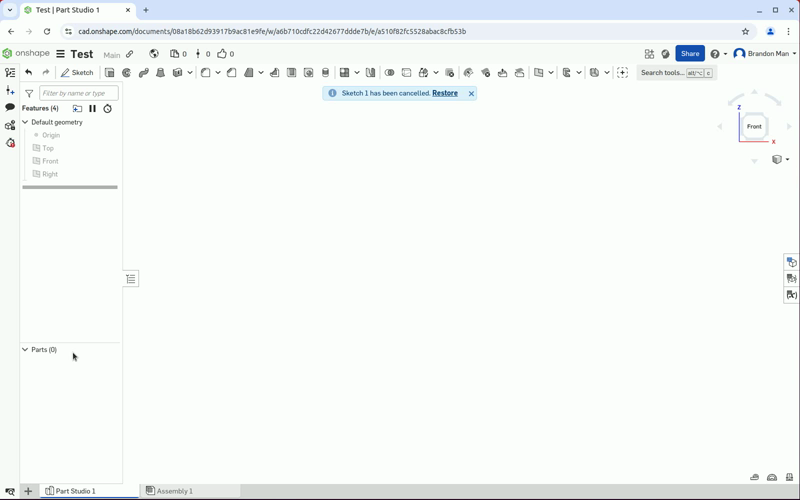
key(space)
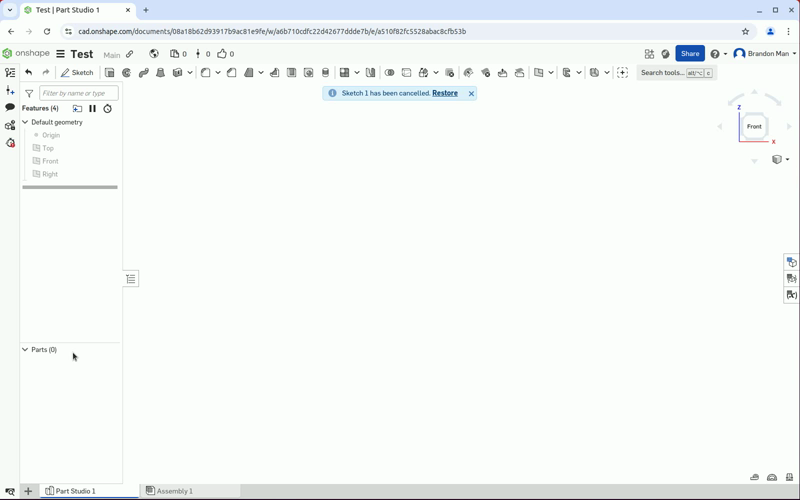
key_down(shift)
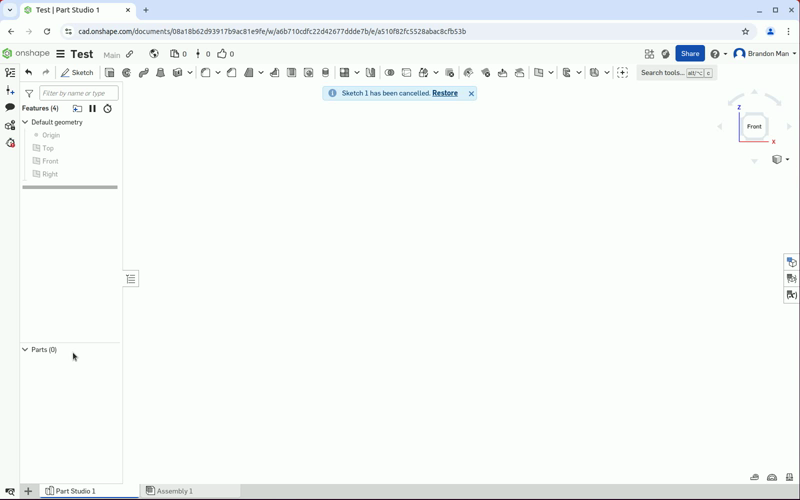
key(left)
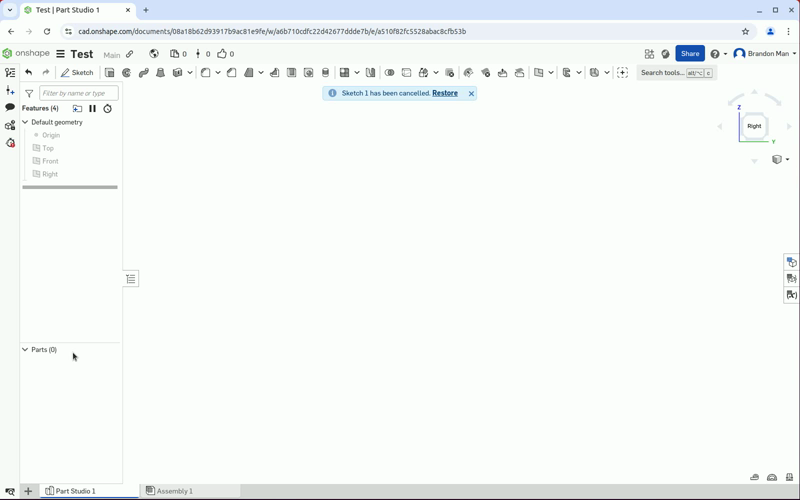
key_up(shift)
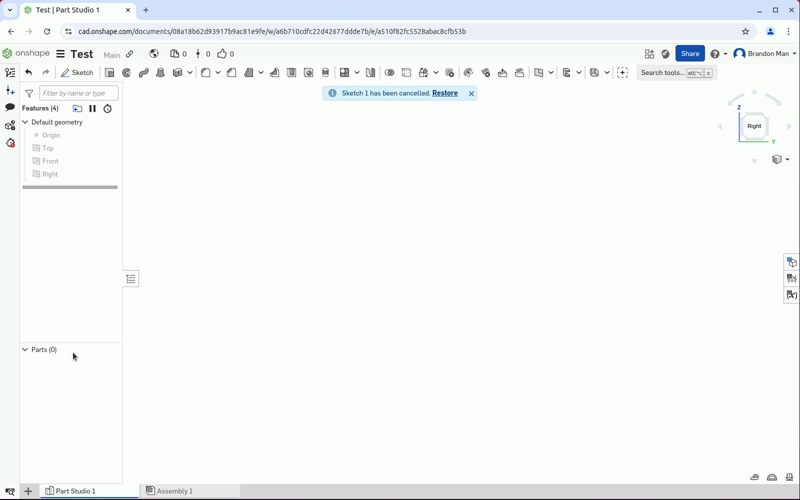
mouse_move(73, 352)
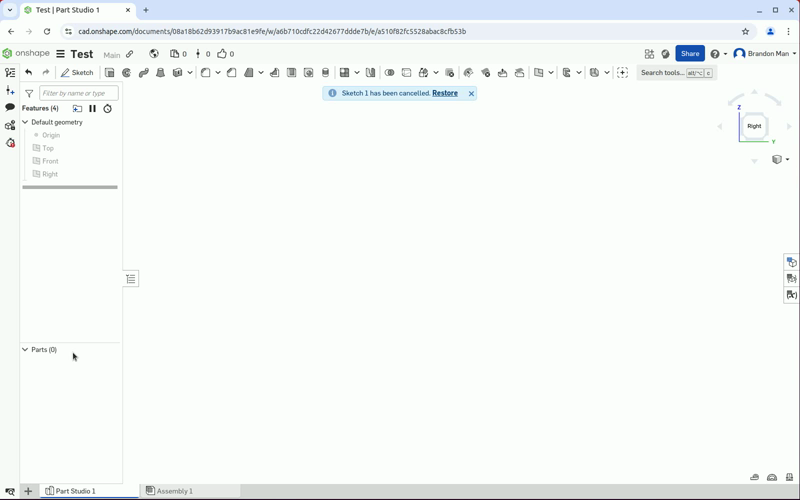
key(shift+y)
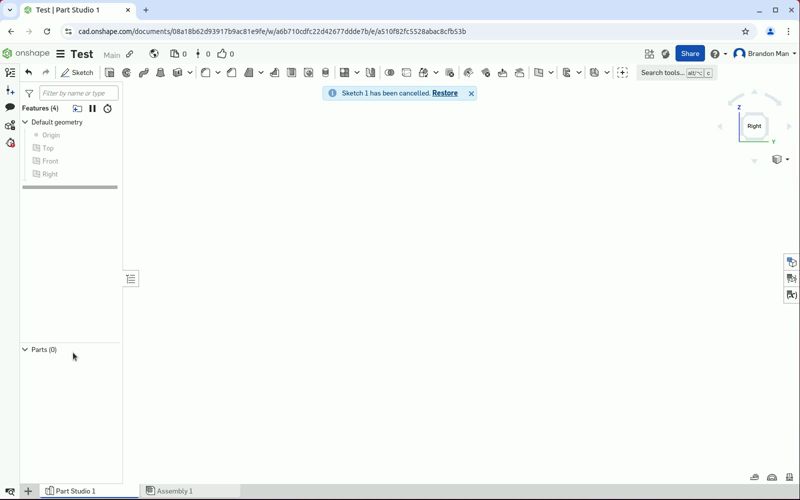
key(shift+s)
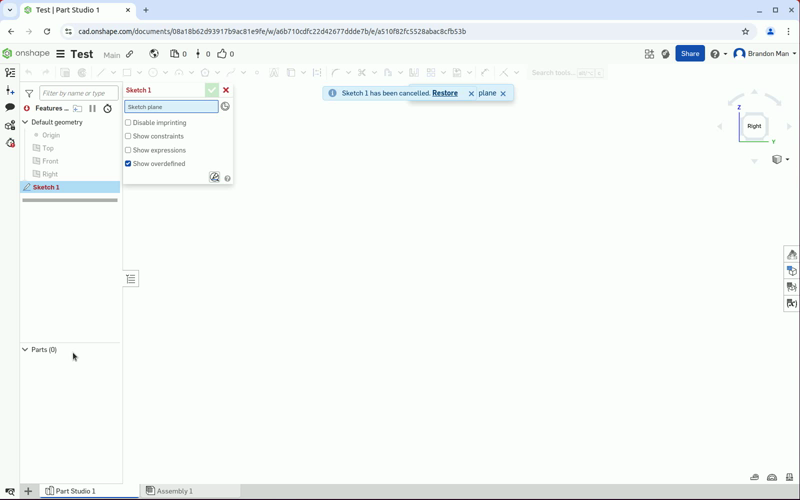
mouse_move(73, 176)
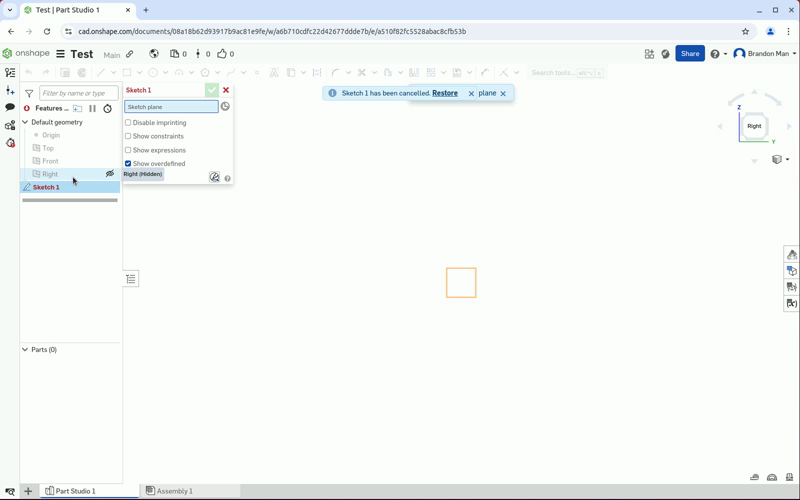
click(73, 176)
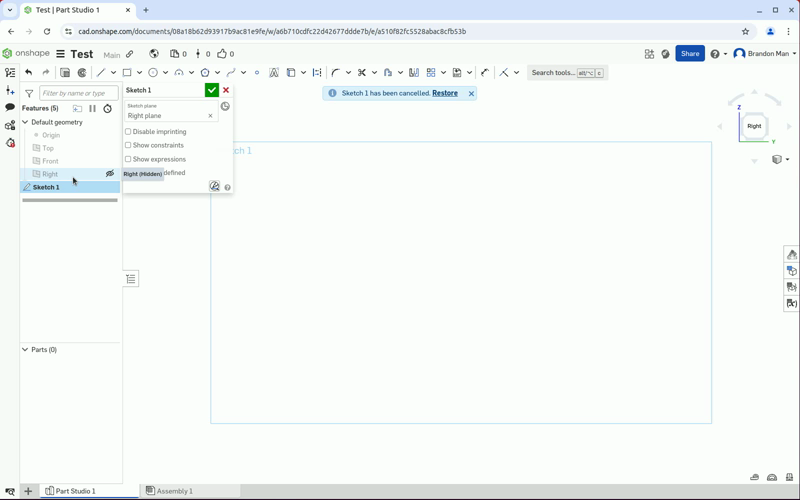
mouse_move(73, 352)
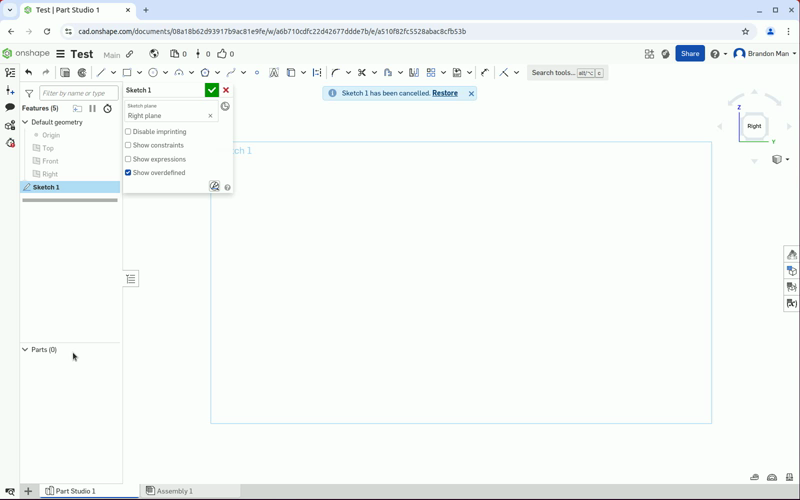
key(y)
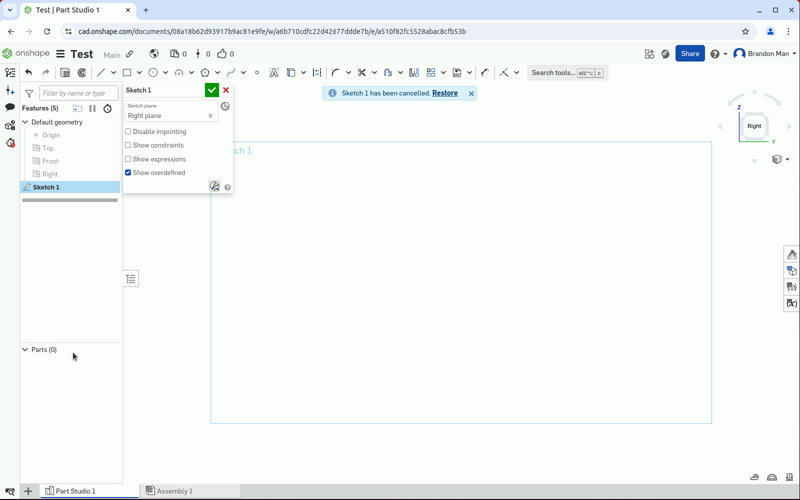
key(a)
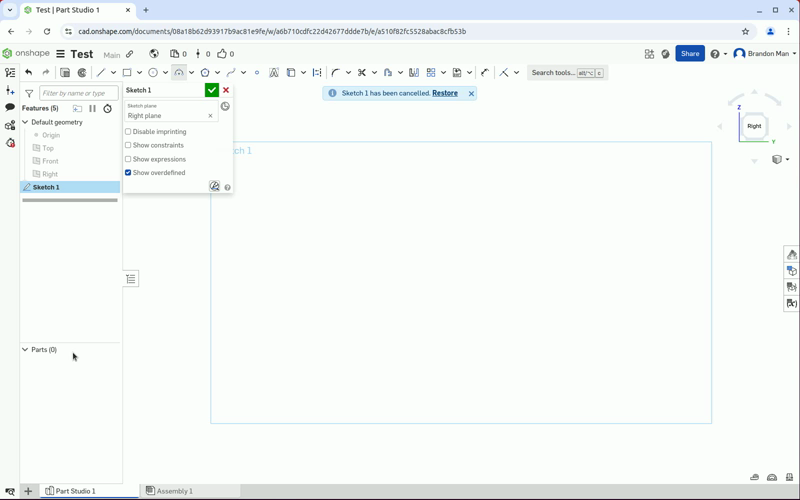
key_down(shift)
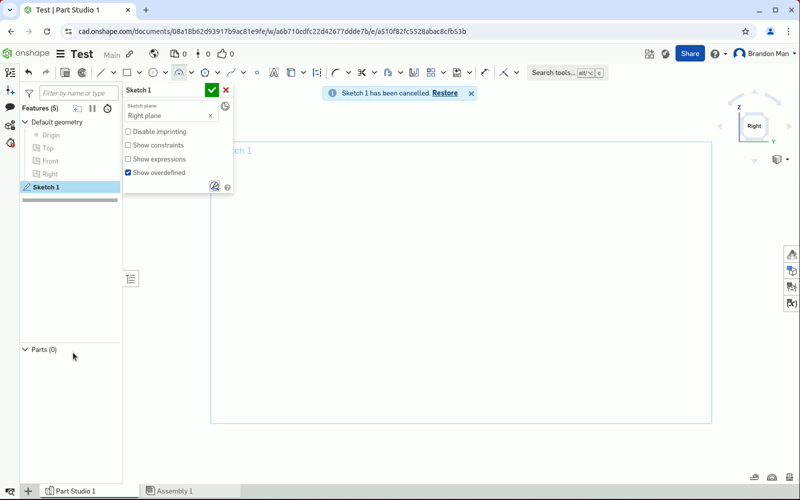
mouse_move(406, 387)
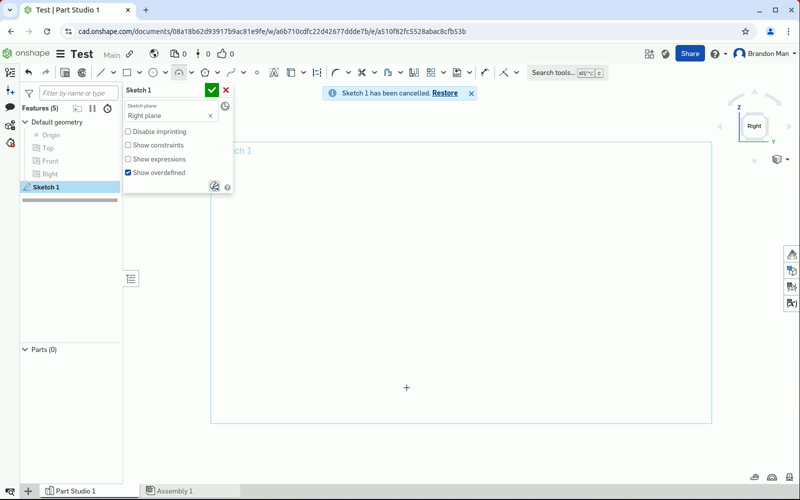
click(406, 387)
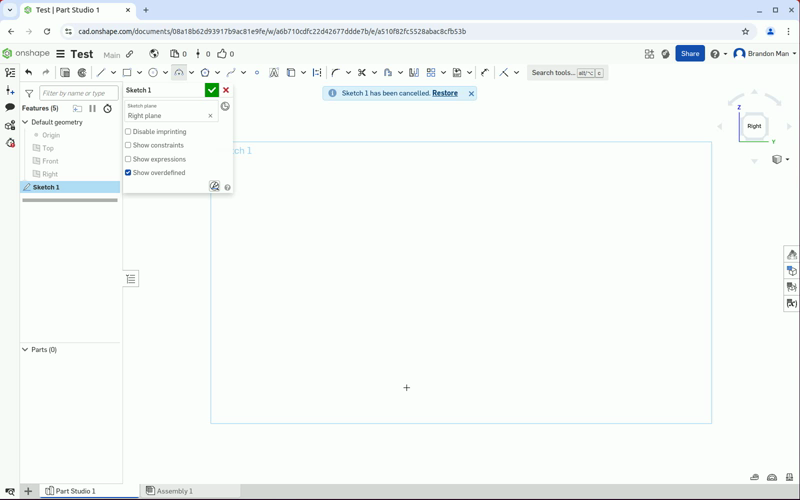
key_up(shift)
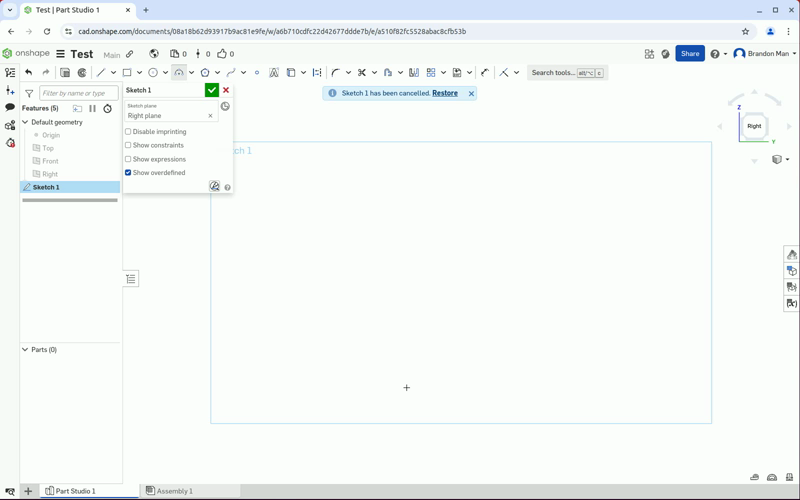
key_down(shift)
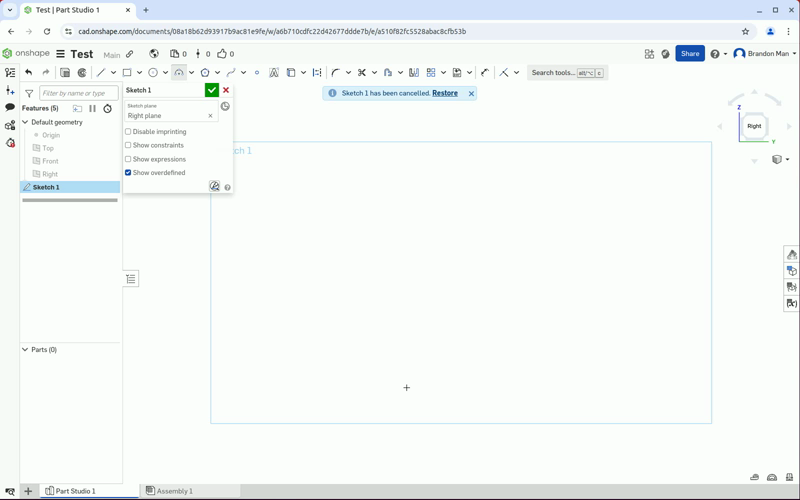
mouse_move(415, 396)
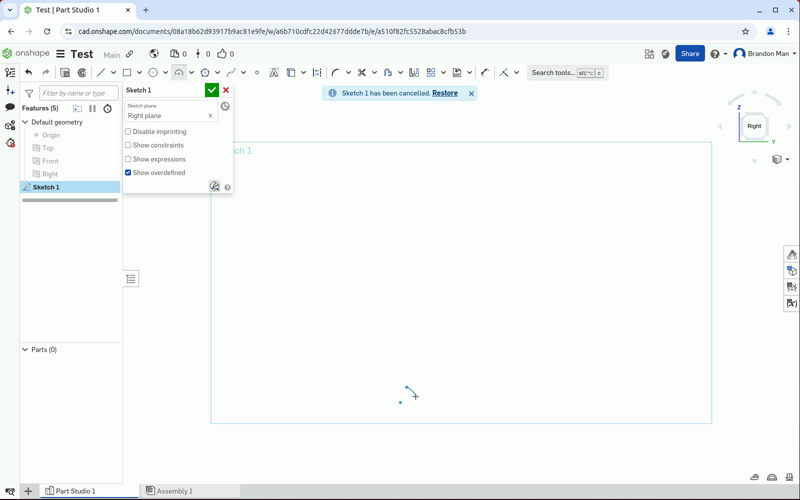
click(415, 396)
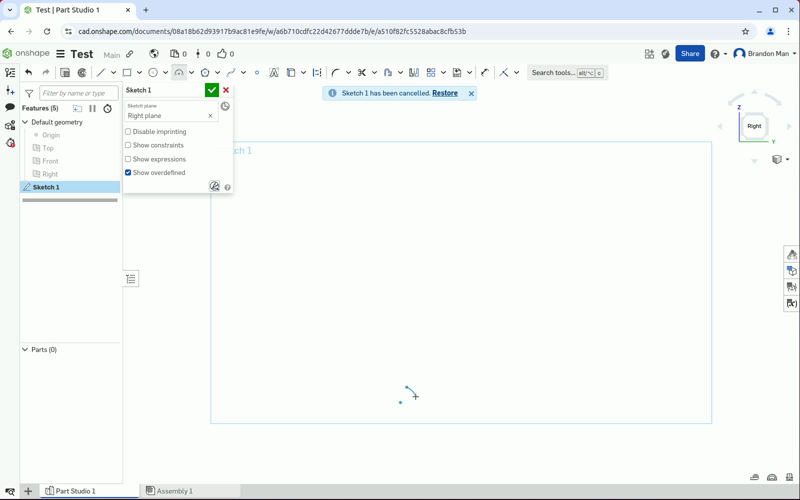
mouse_move(409, 393)
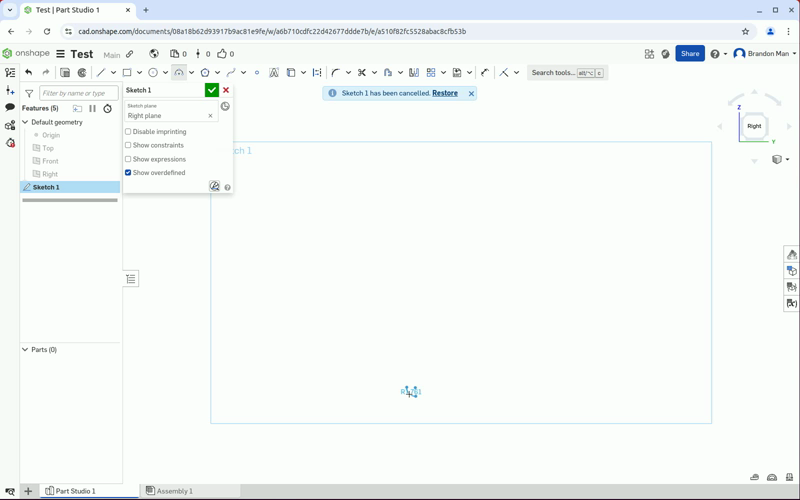
click(409, 393)
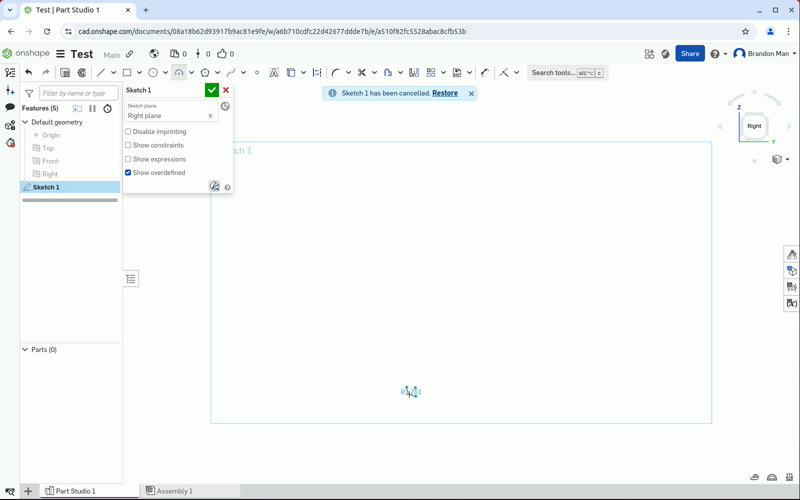
key_up(shift)
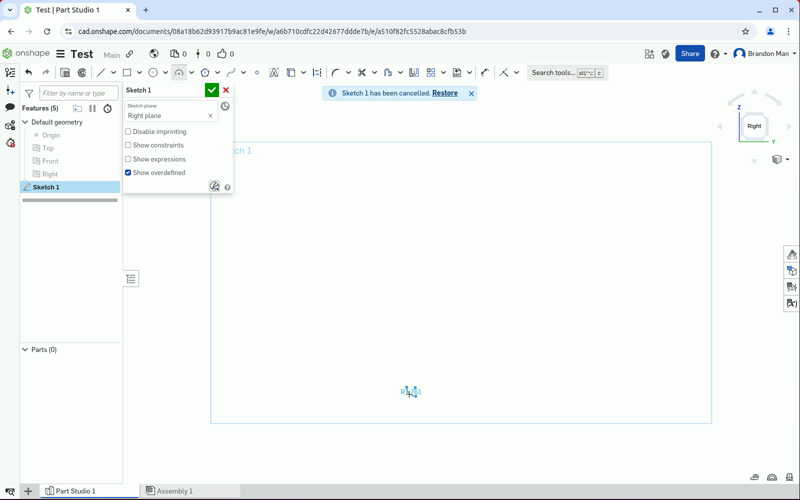
key(esc)
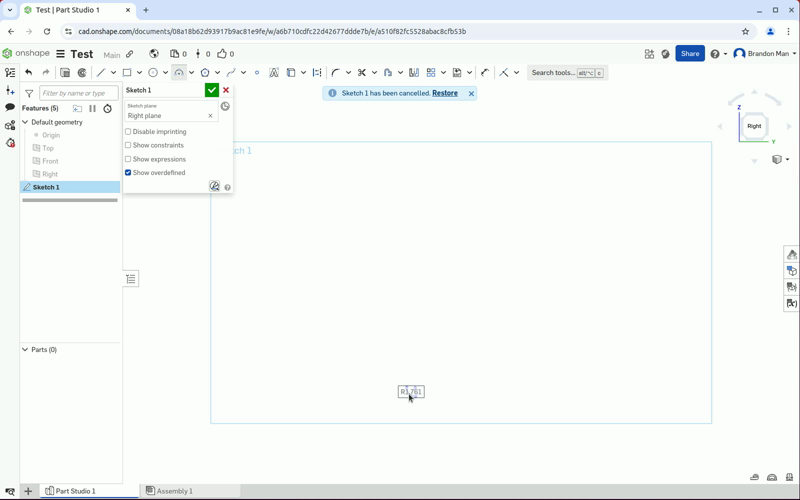
key(l)
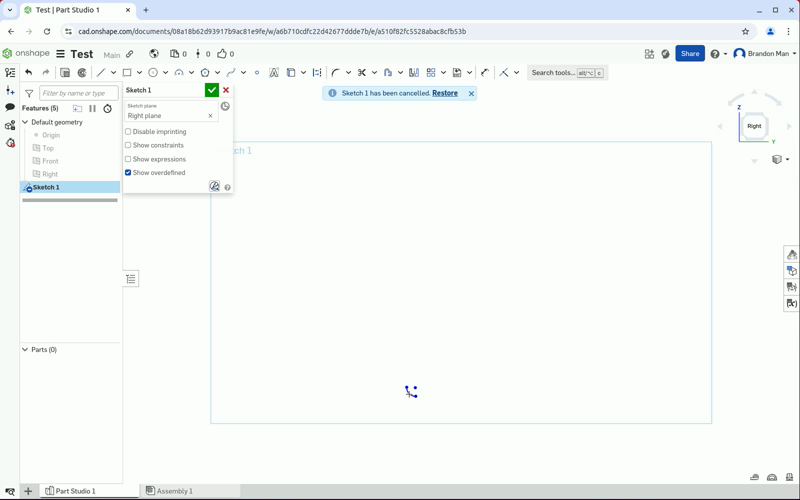
mouse_move(415, 396)
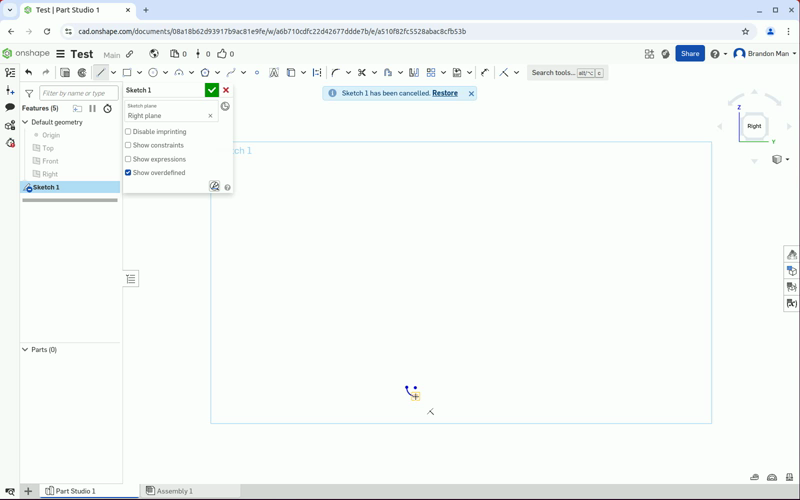
click(415, 396)
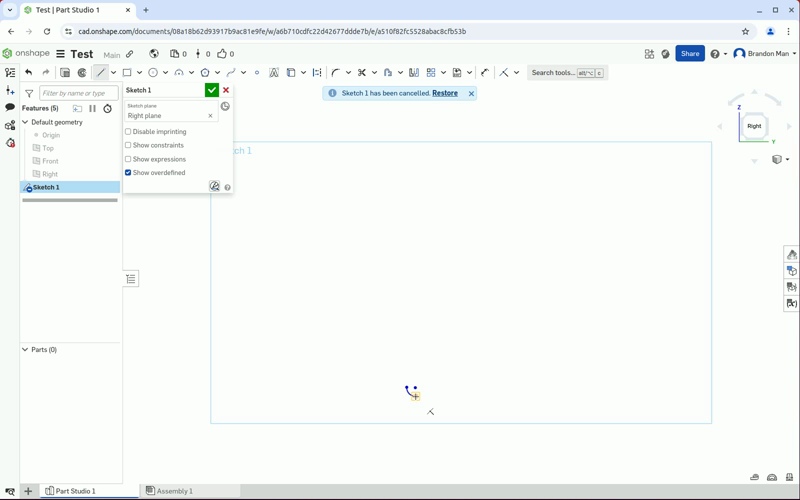
key_down(shift)
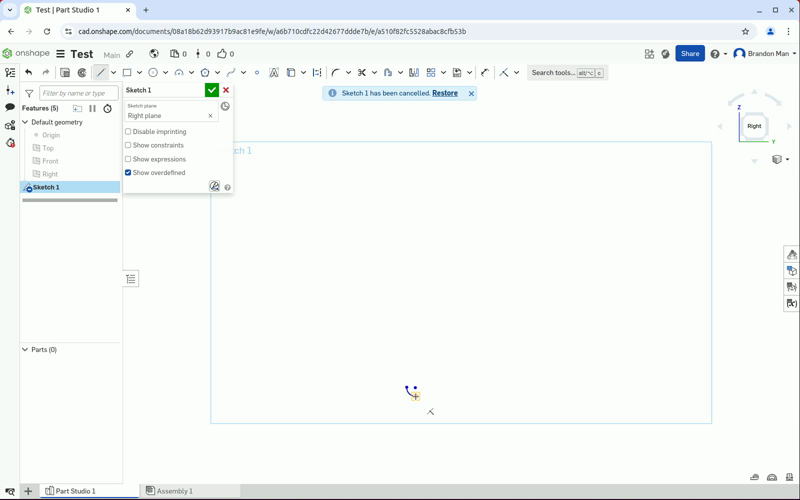
mouse_move(445, 396)
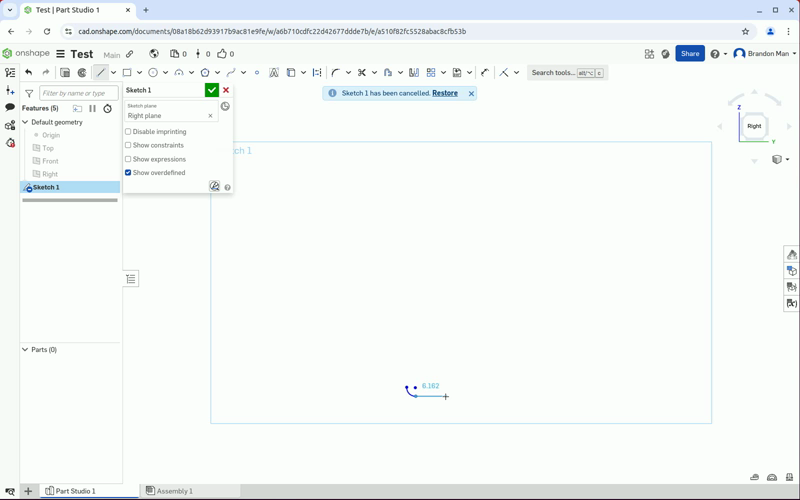
mouse_move(475, 394)
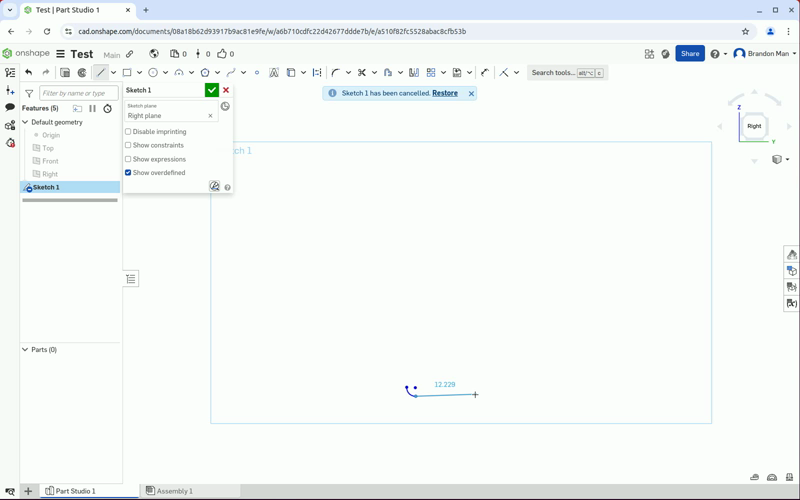
click(475, 394)
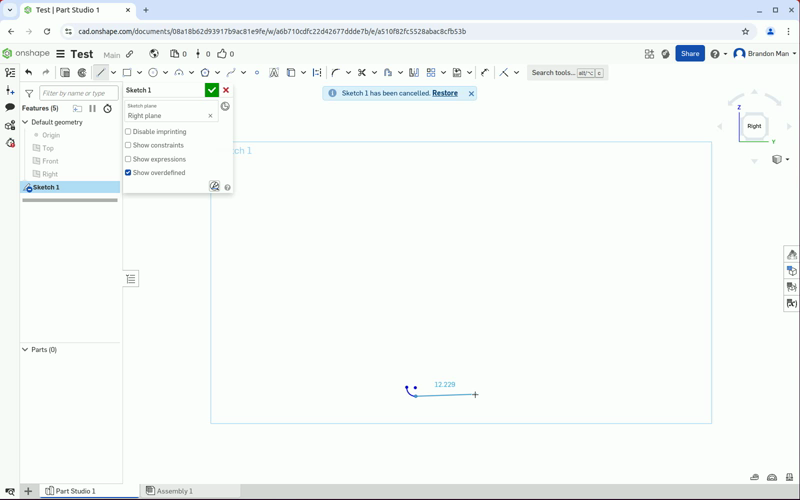
key_up(shift)
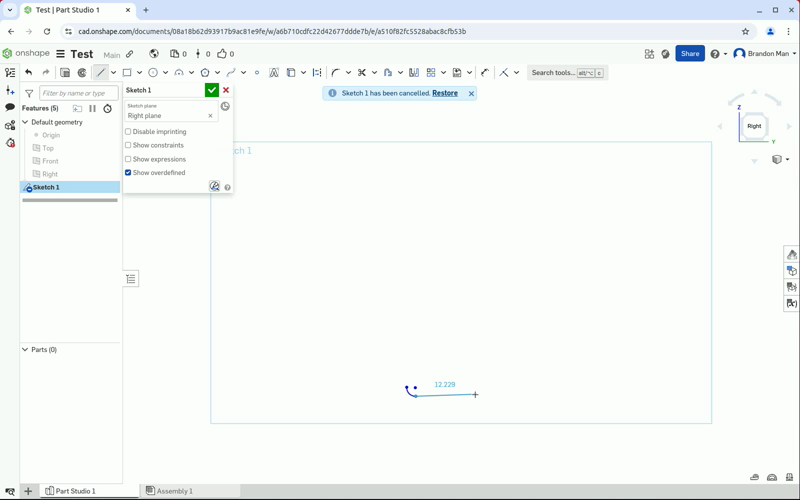
key(esc)
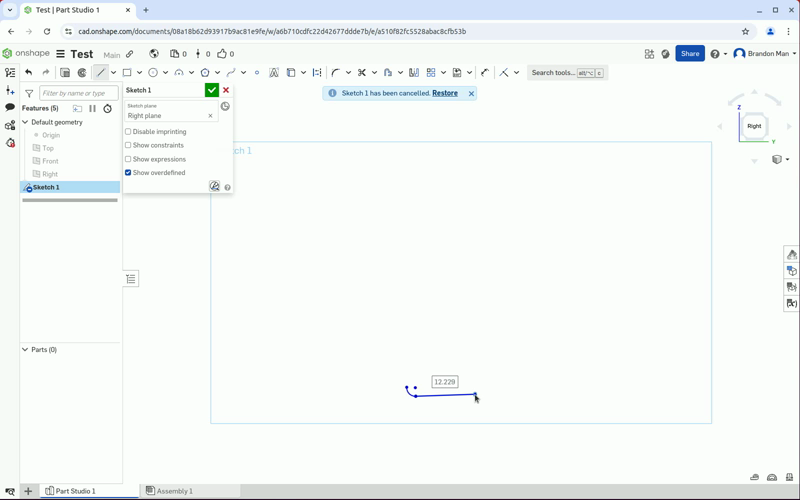
key(a)
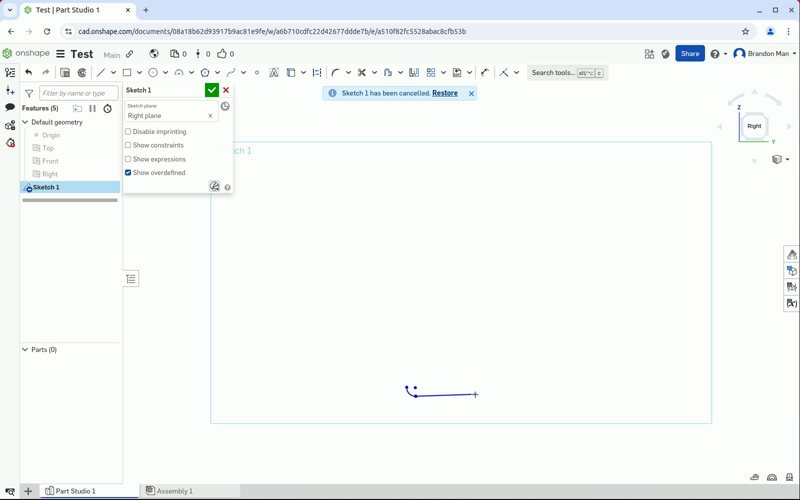
mouse_move(475, 394)
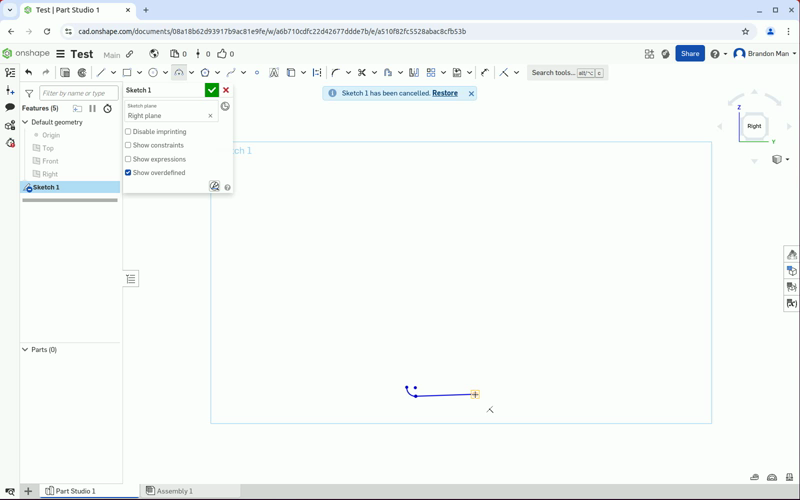
click(475, 394)
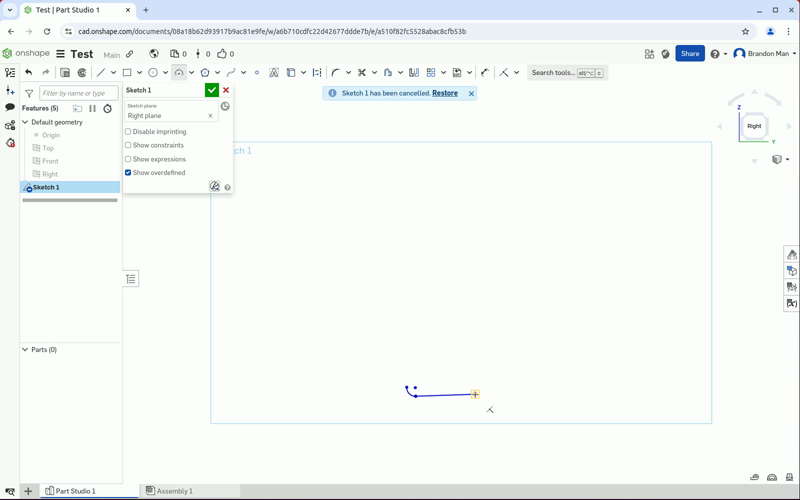
key_down(shift)
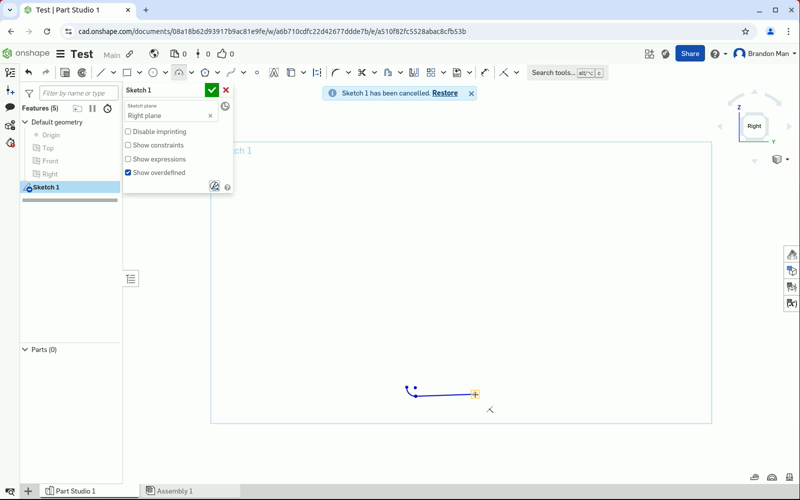
mouse_move(484, 387)
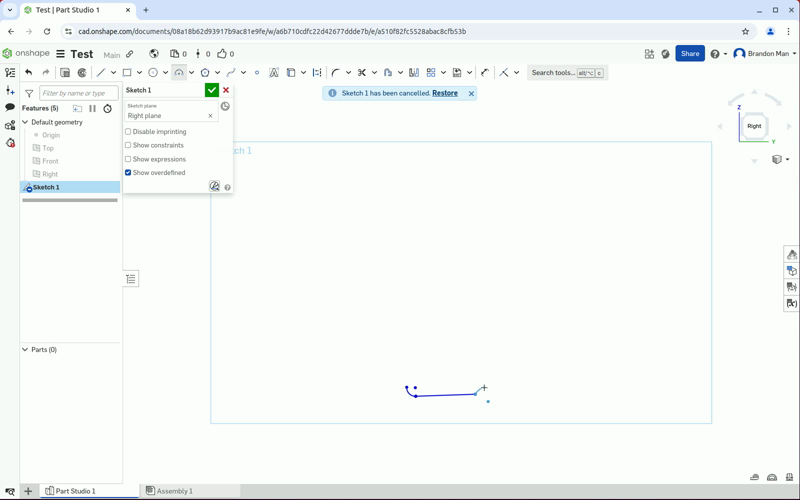
click(484, 387)
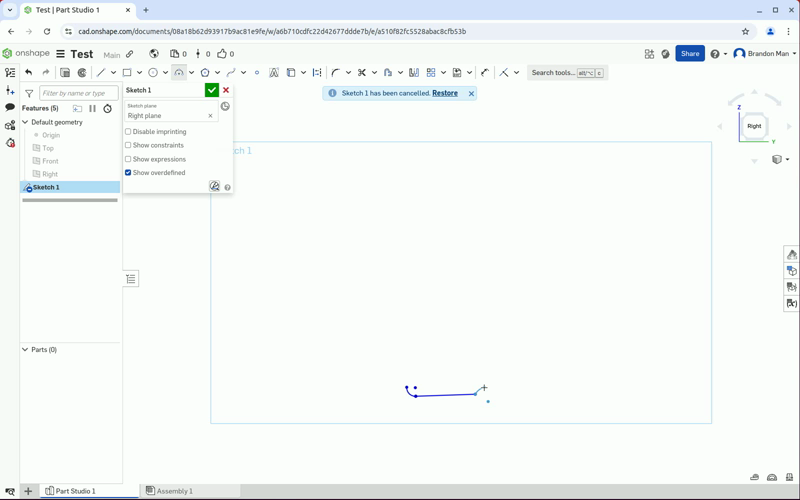
mouse_move(481, 392)
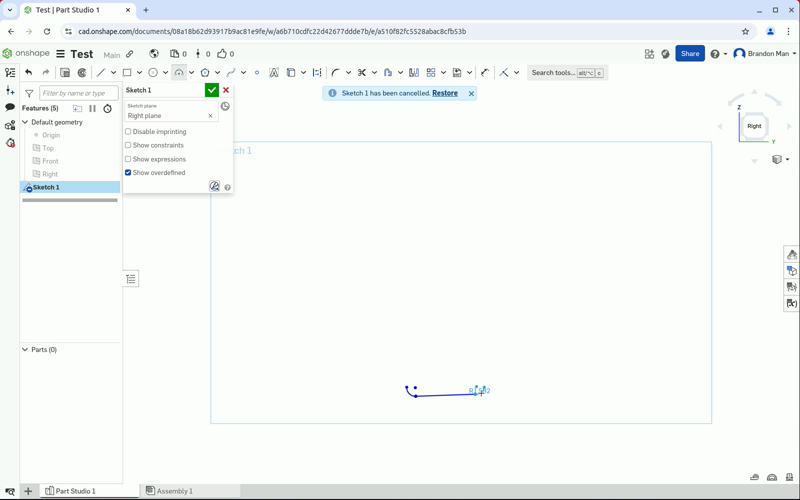
click(481, 392)
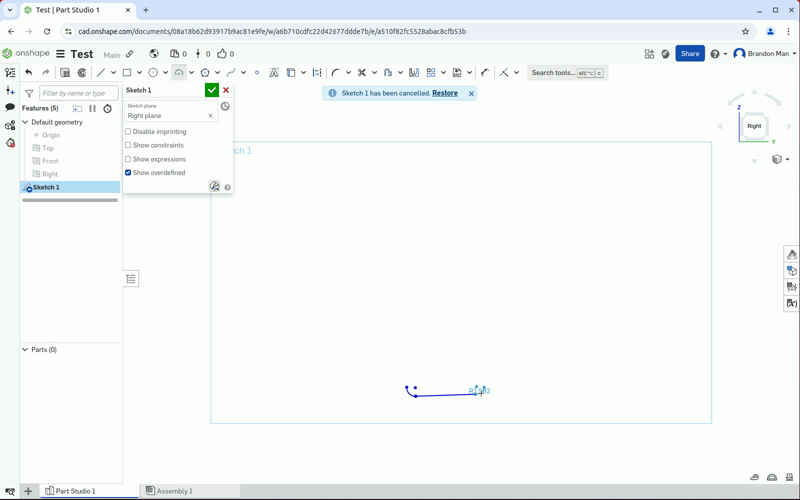
key_up(shift)
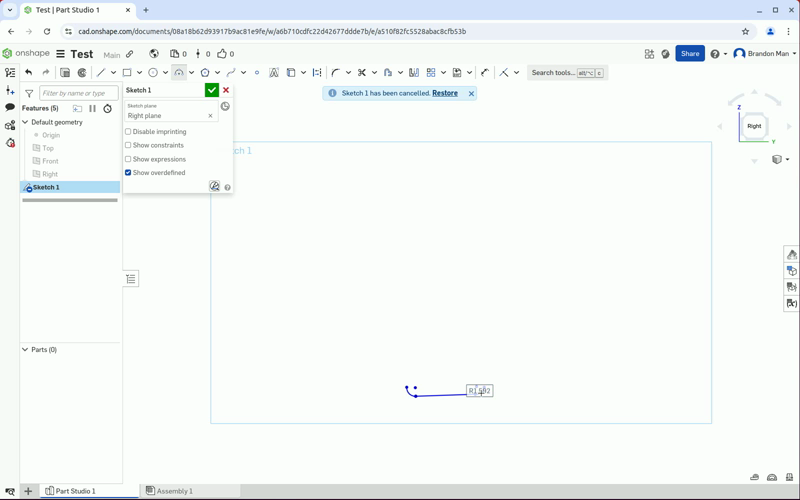
key(esc)
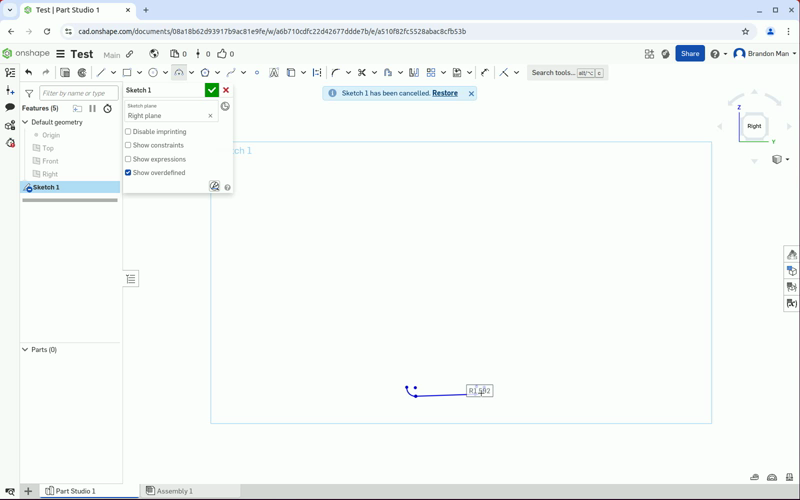
key(l)
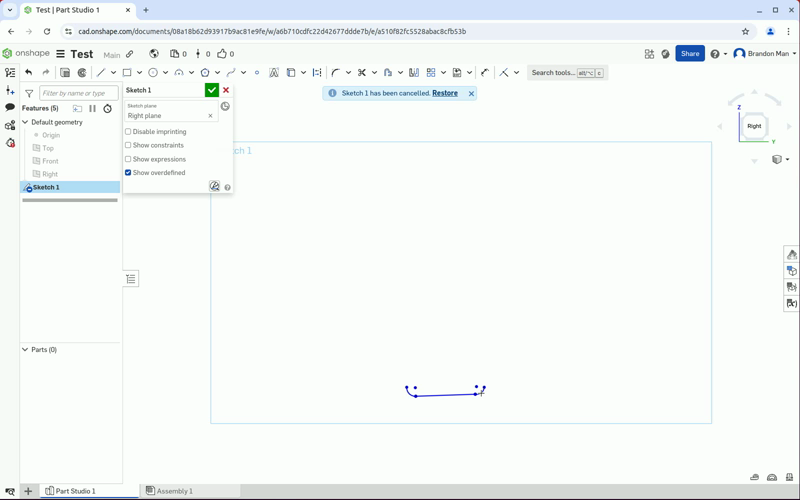
mouse_move(484, 387)
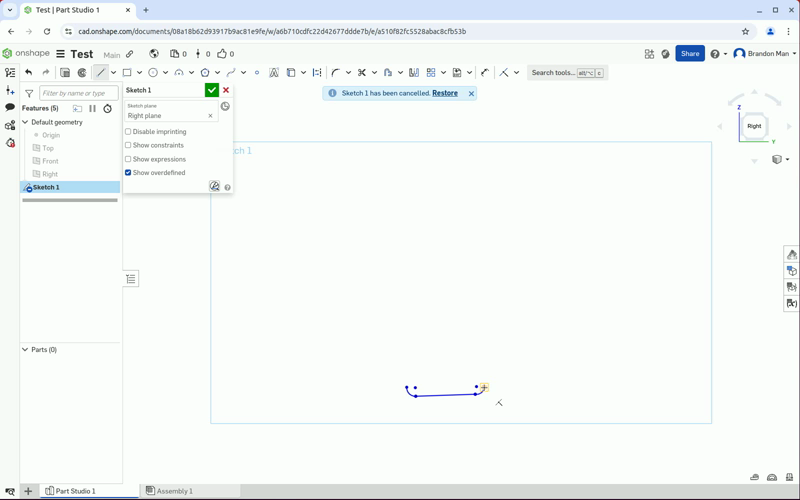
click(484, 387)
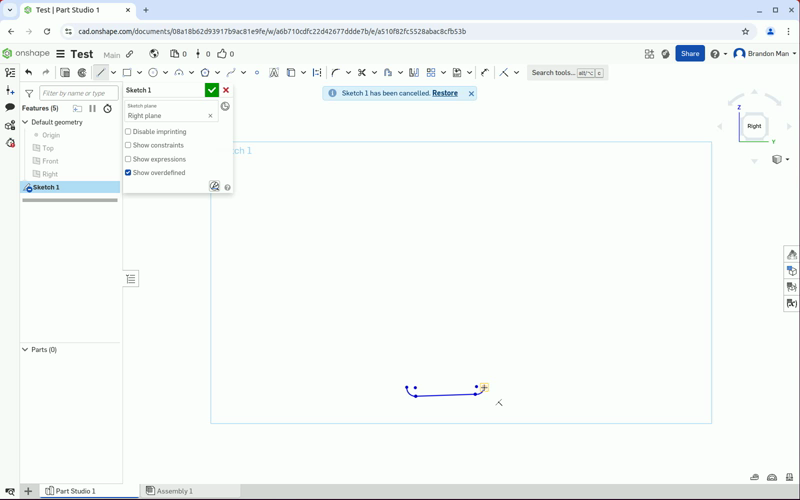
key_down(shift)
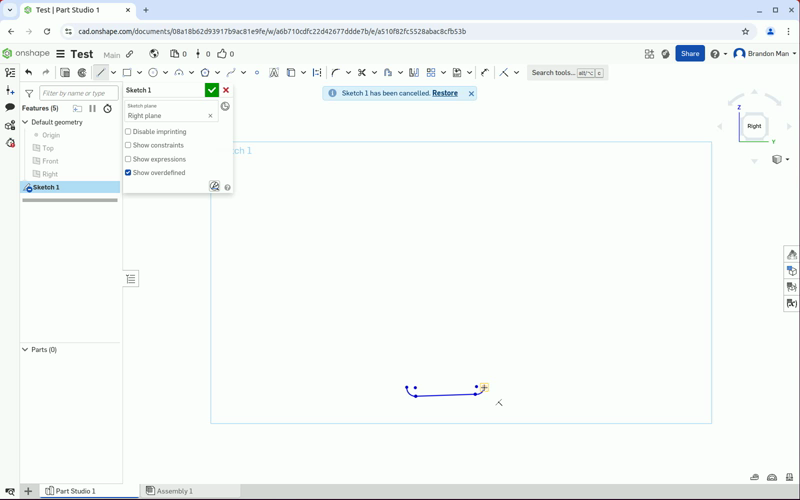
mouse_move(484, 225)
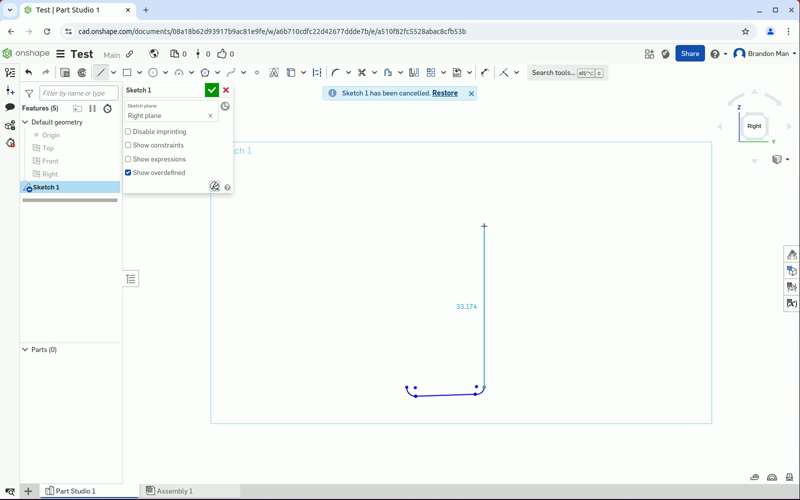
click(484, 225)
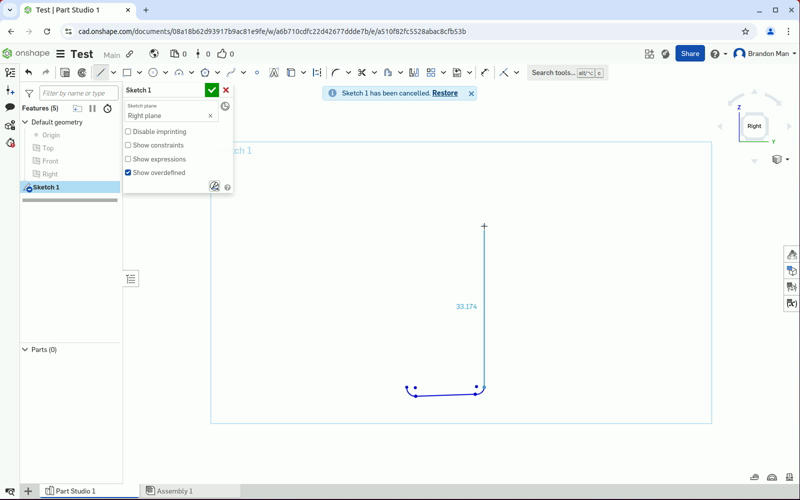
key_up(shift)
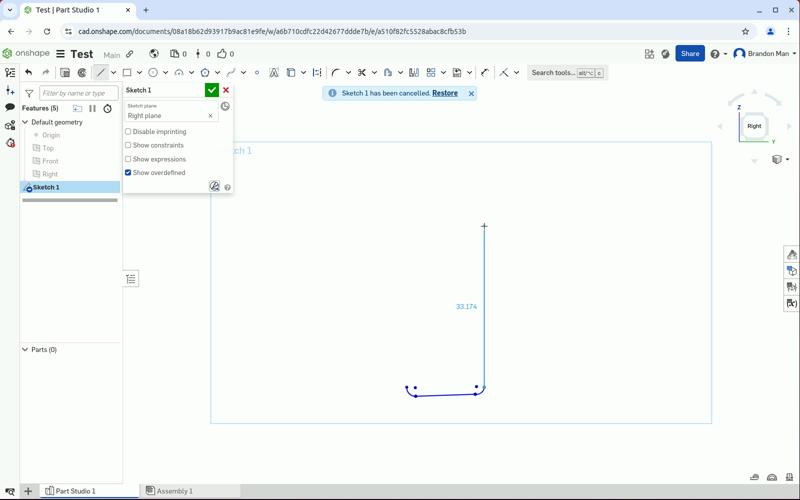
key(esc)
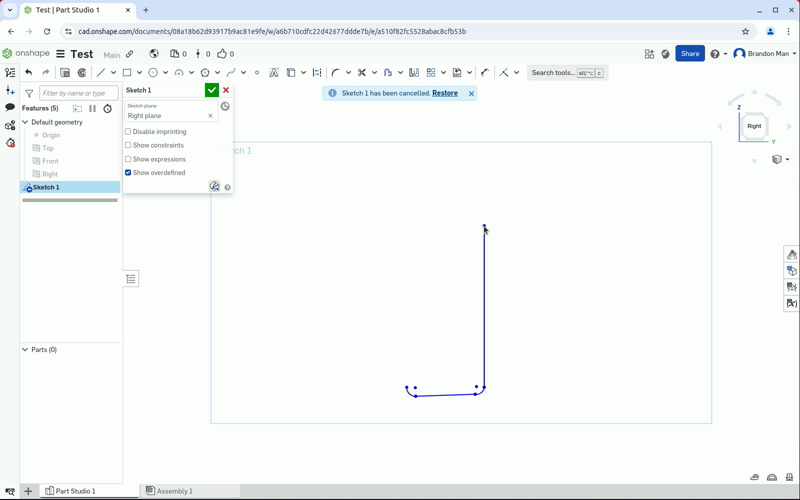
key(a)
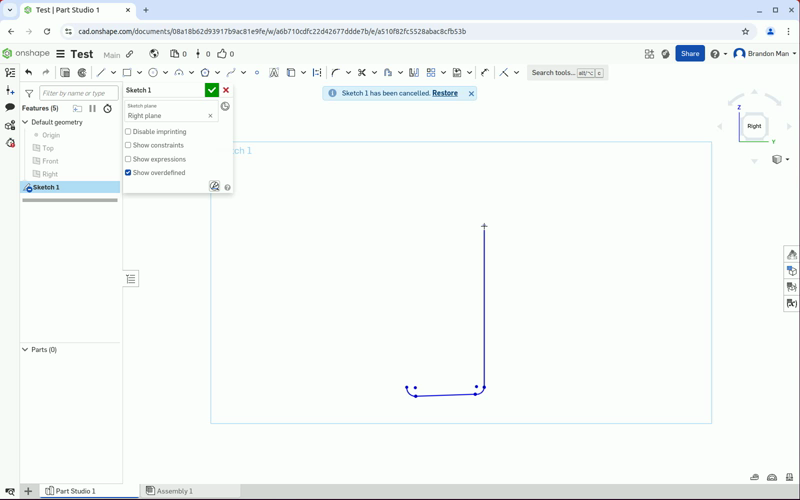
mouse_move(484, 225)
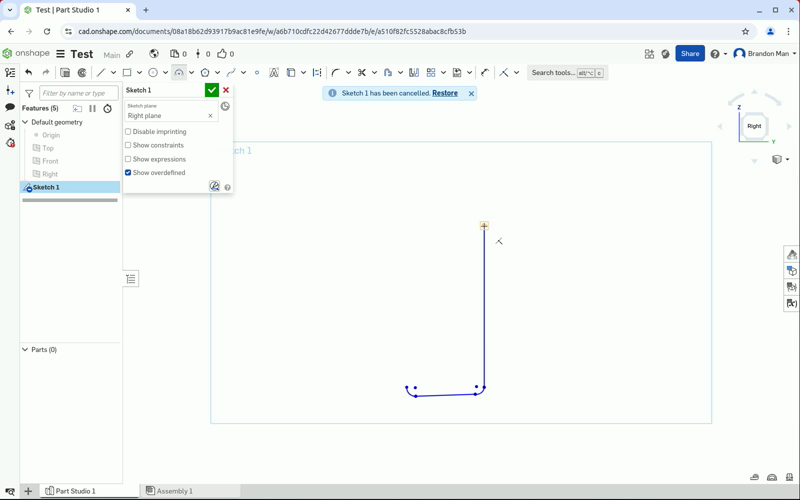
click(484, 225)
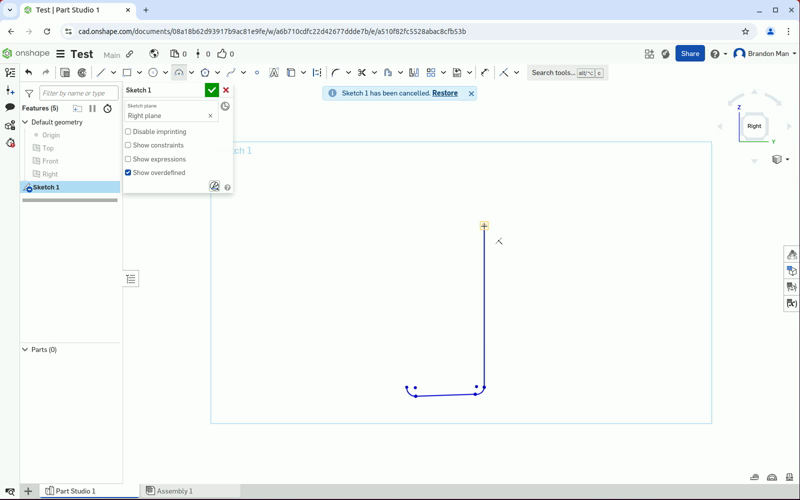
key_down(shift)
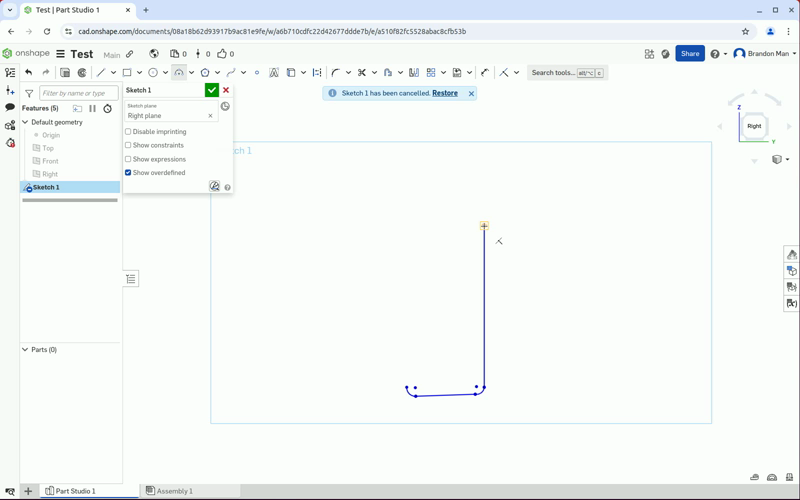
mouse_move(475, 216)
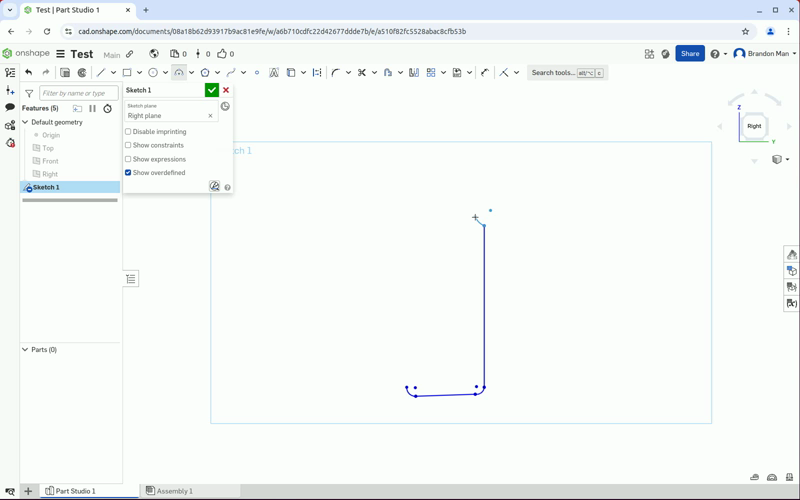
click(475, 216)
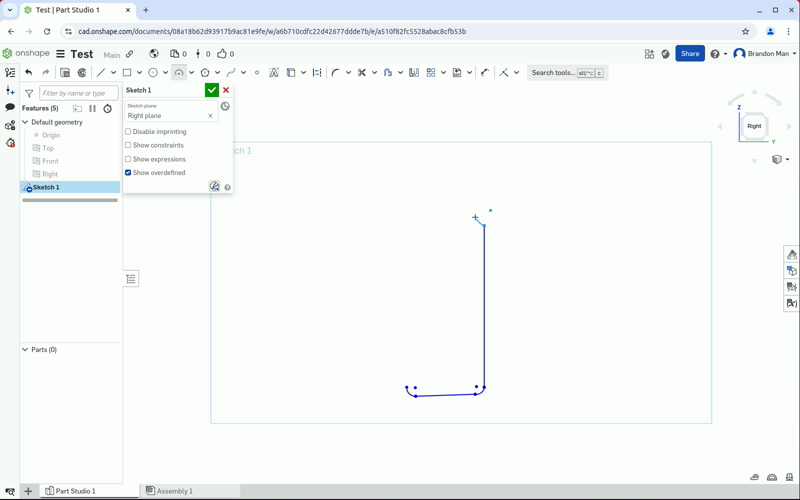
mouse_move(481, 219)
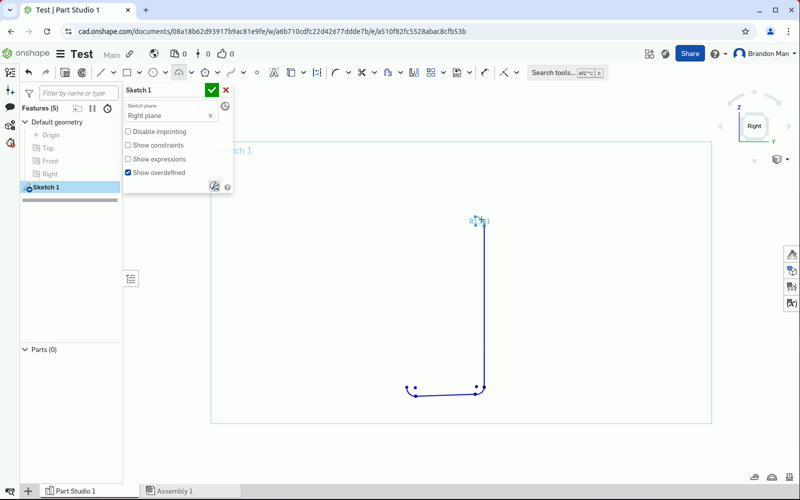
click(481, 219)
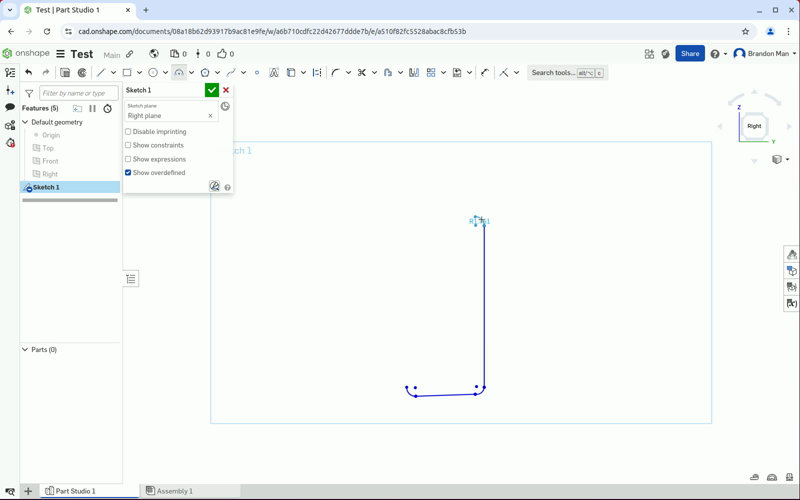
key_up(shift)
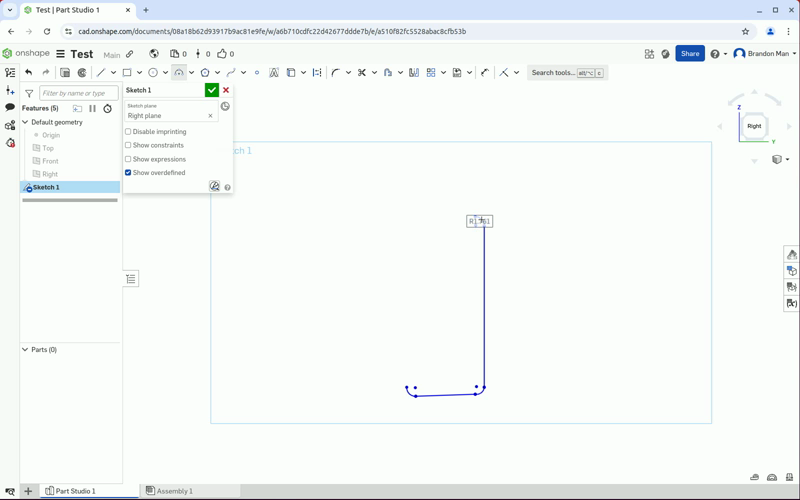
key(esc)
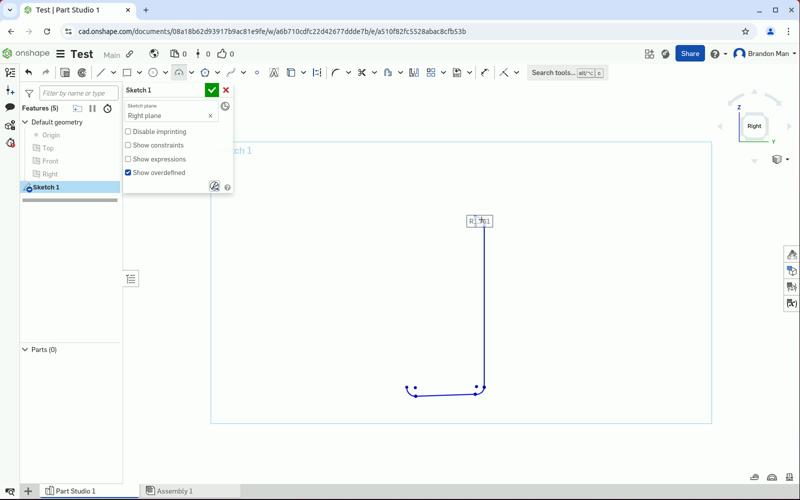
key(l)
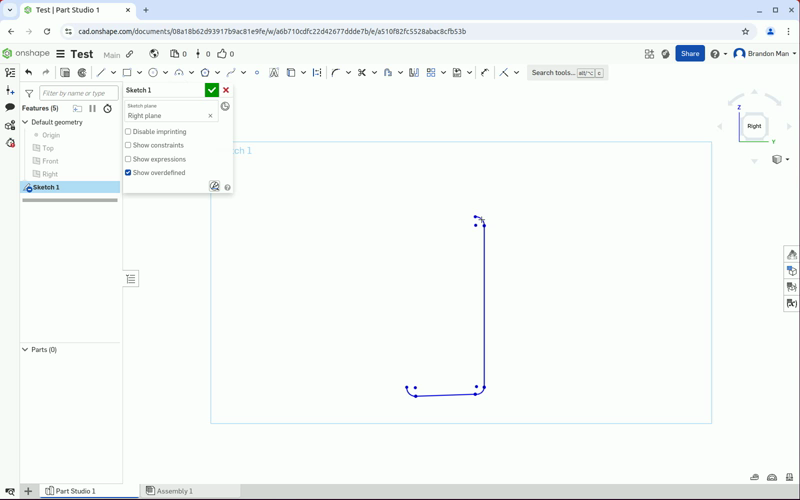
mouse_move(475, 216)
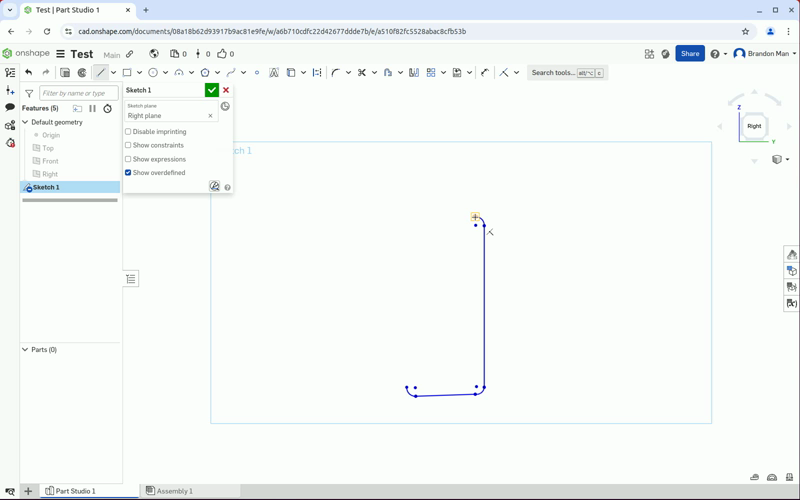
click(475, 216)
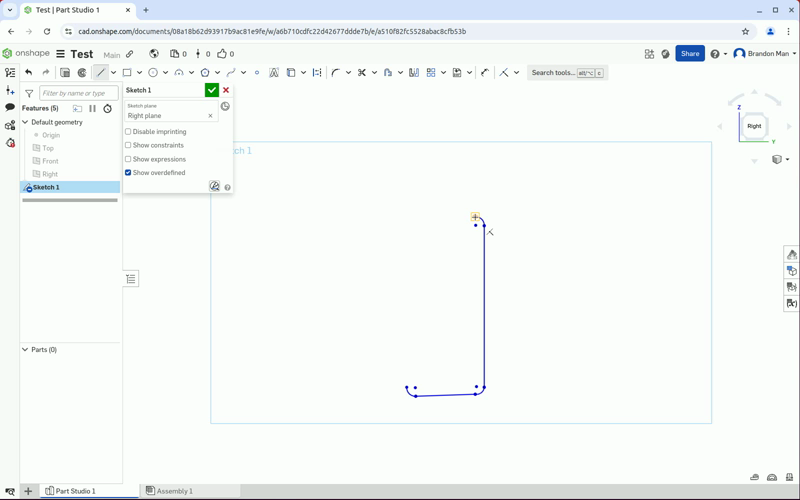
key_down(shift)
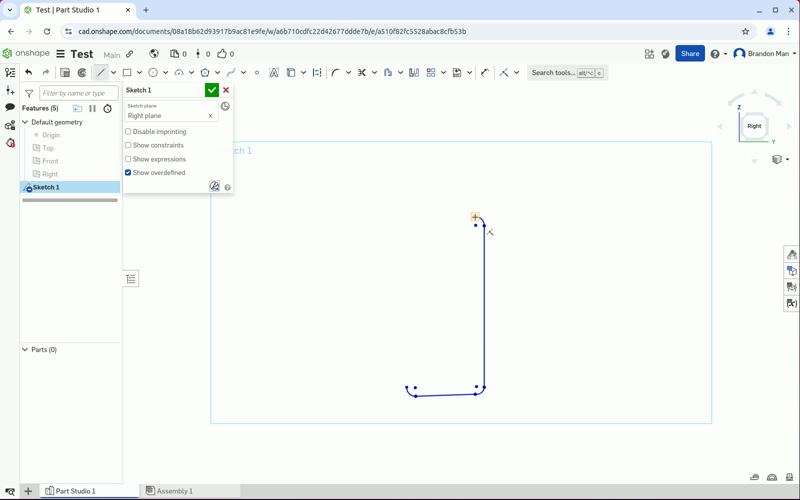
mouse_move(505, 216)
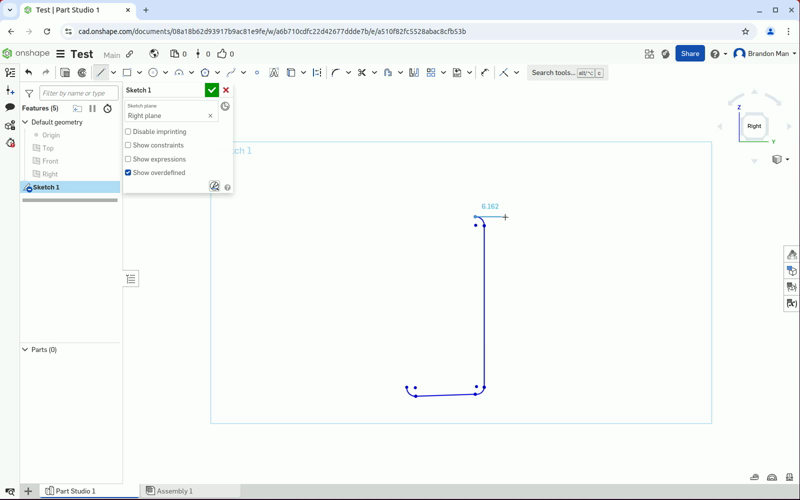
mouse_move(415, 216)
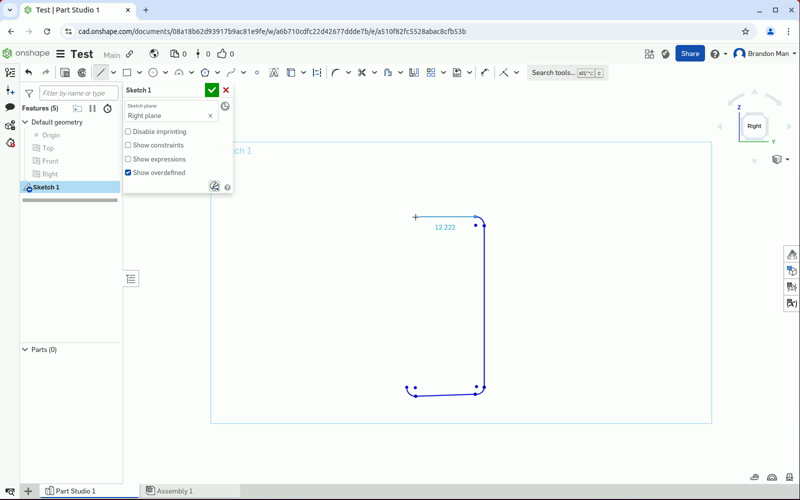
click(415, 216)
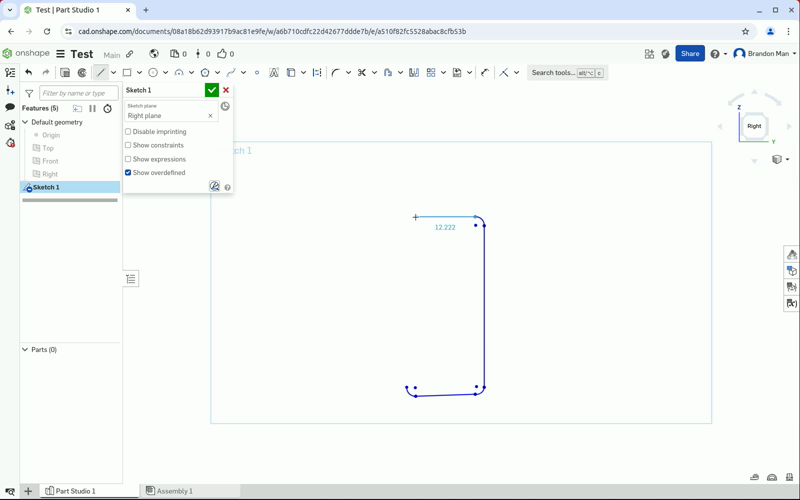
key_up(shift)
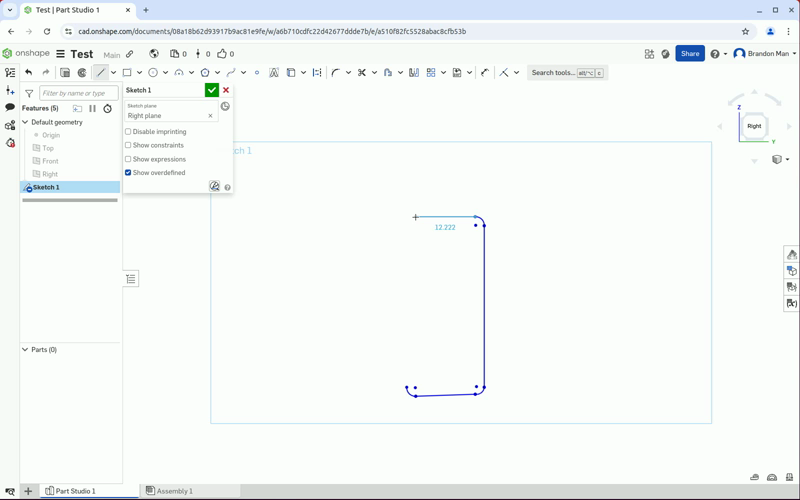
key(esc)
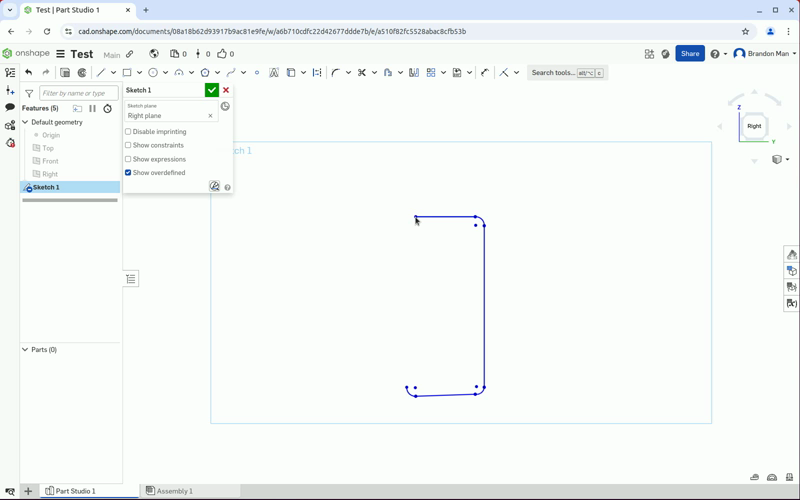
key(a)
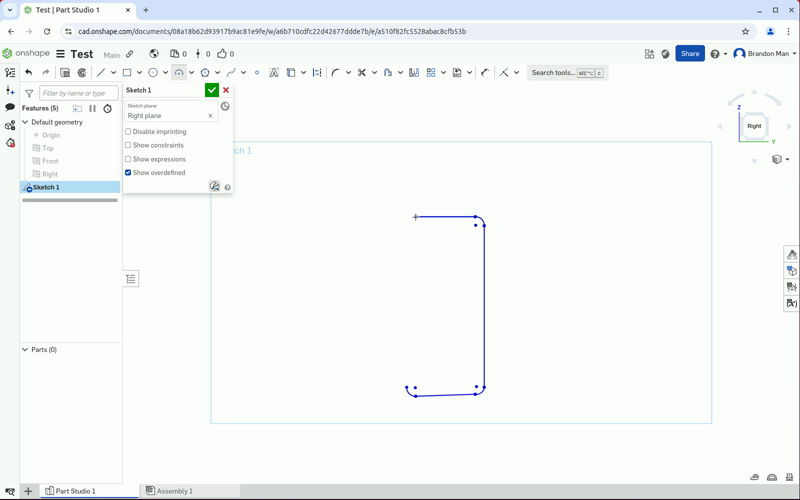
mouse_move(415, 216)
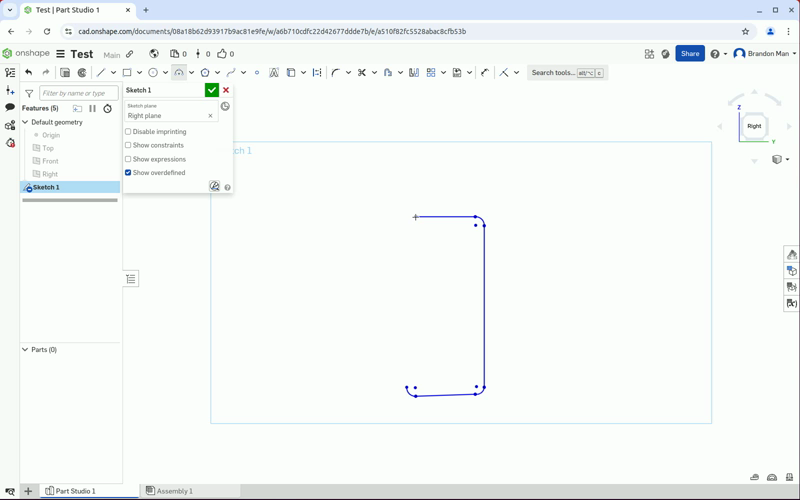
click(415, 216)
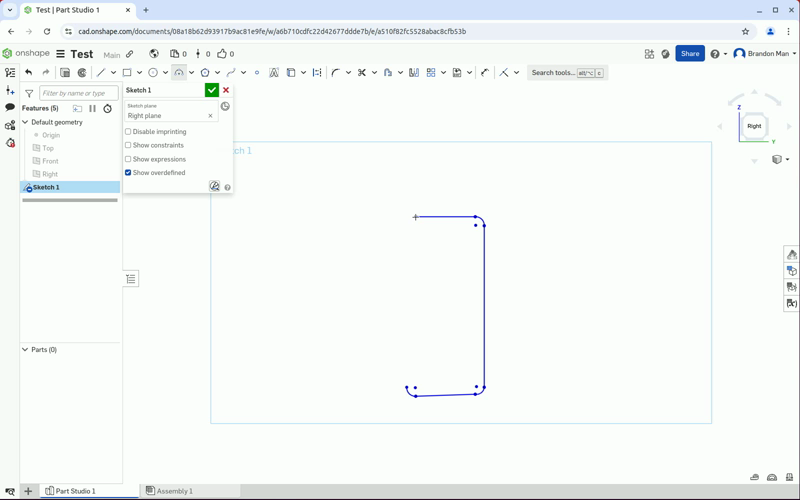
key_down(shift)
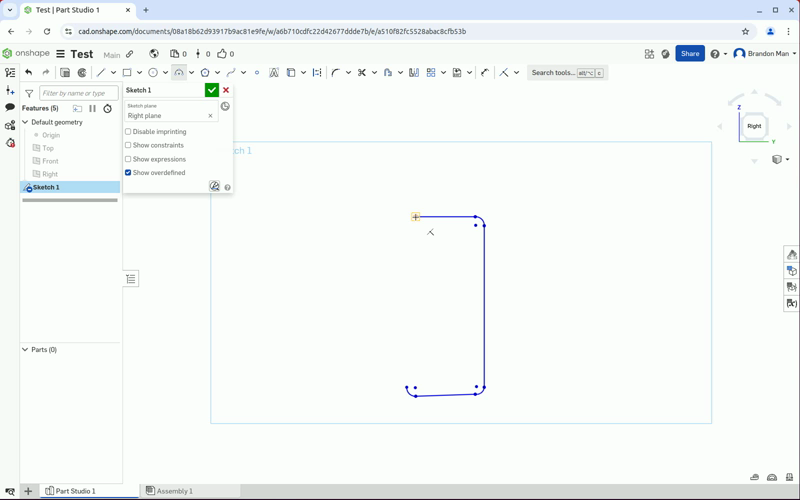
mouse_move(406, 225)
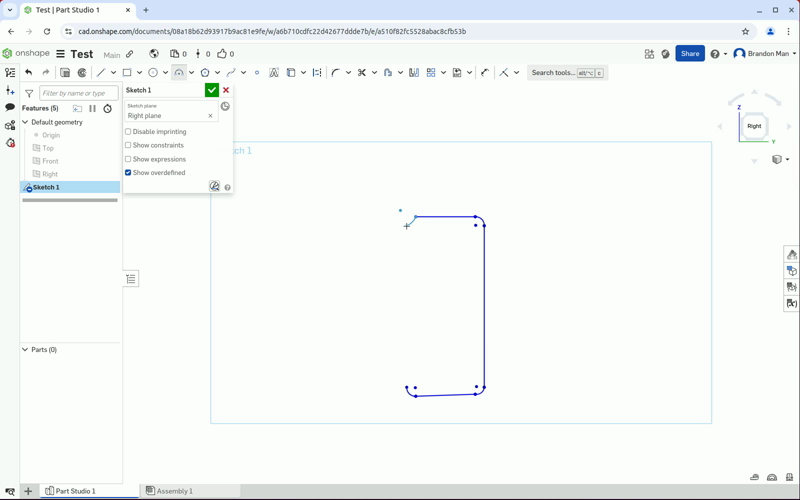
click(406, 225)
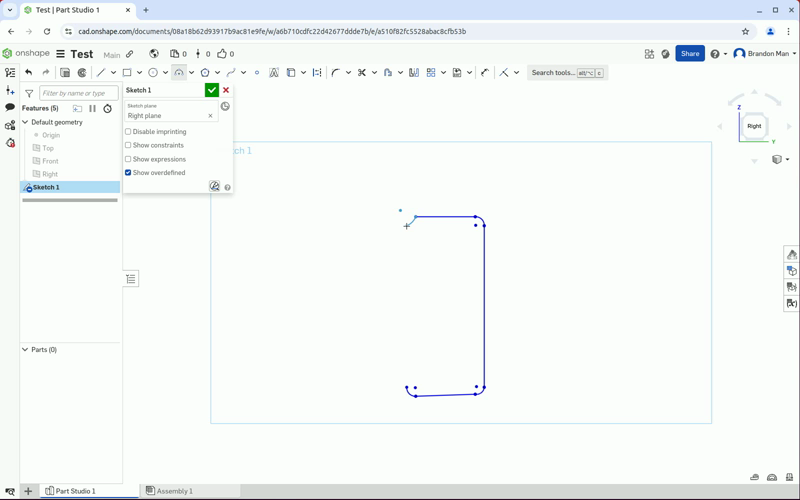
mouse_move(409, 219)
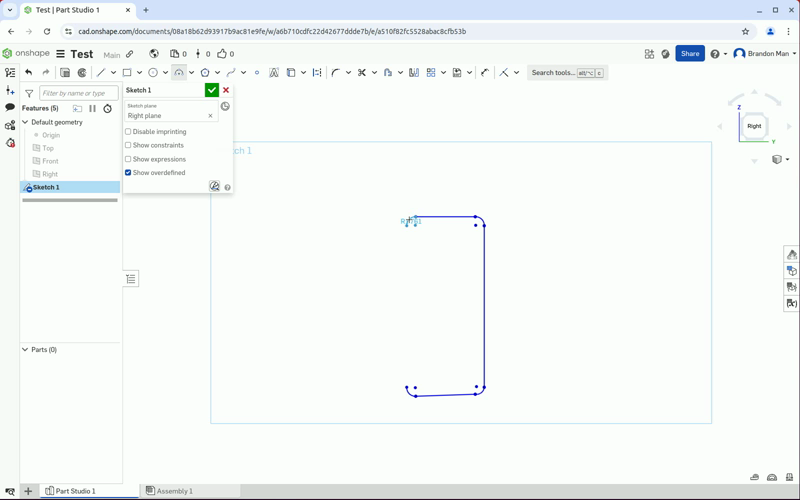
click(409, 219)
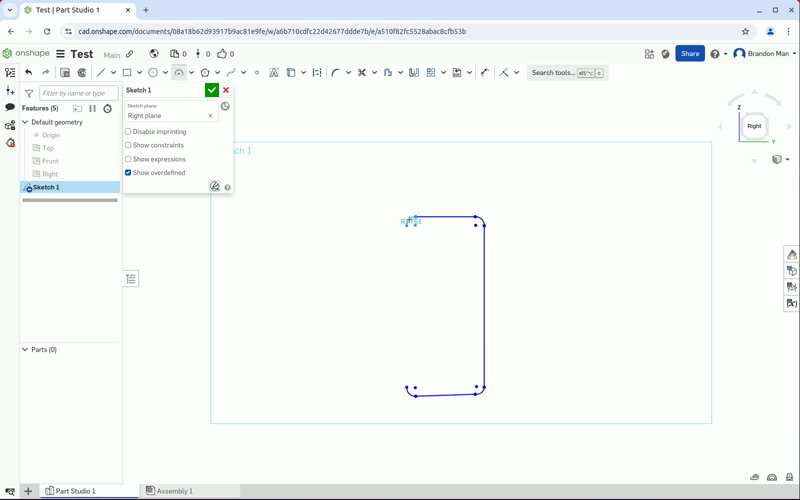
key_up(shift)
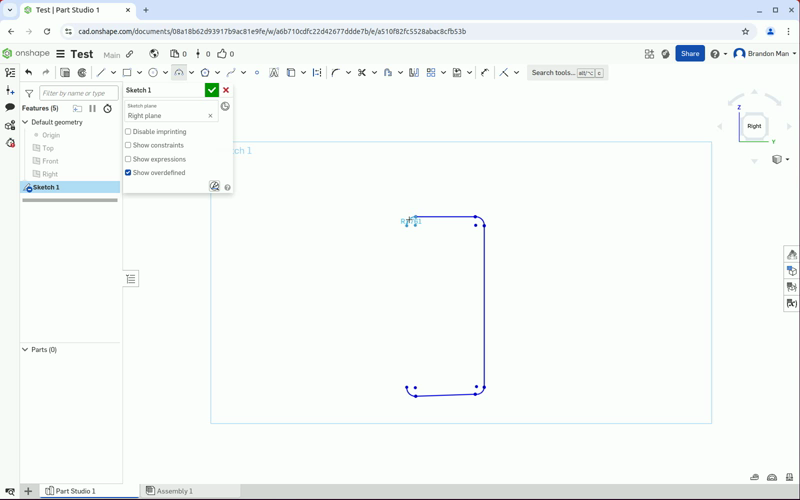
key(esc)
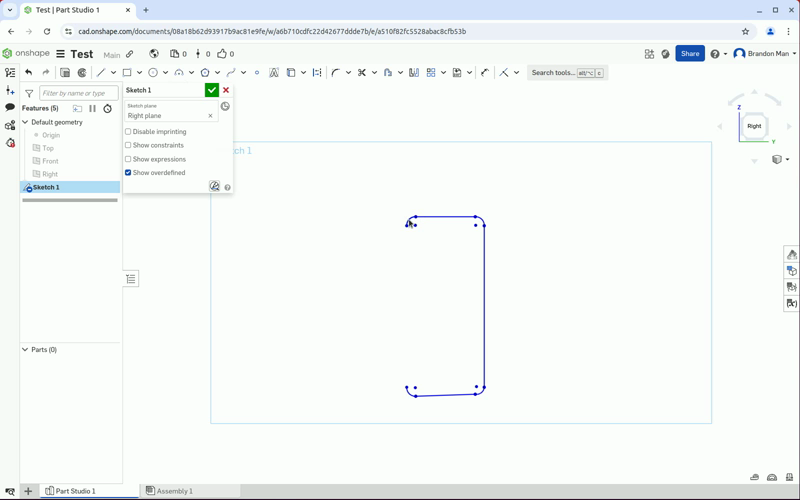
key(l)
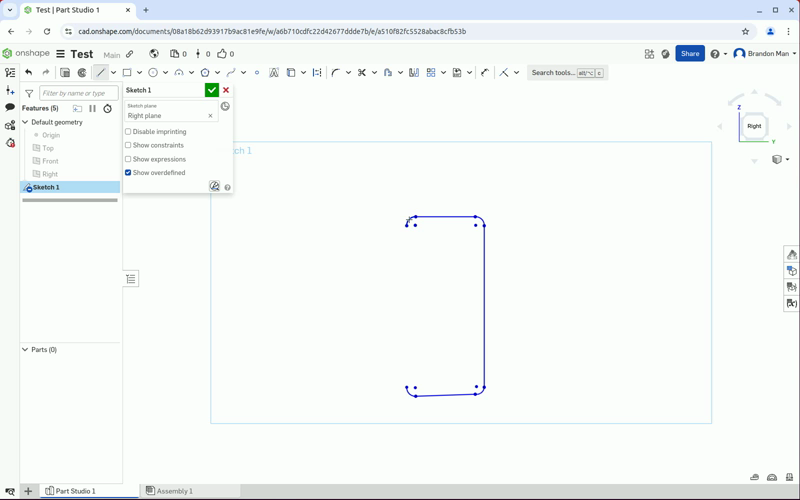
mouse_move(406, 225)
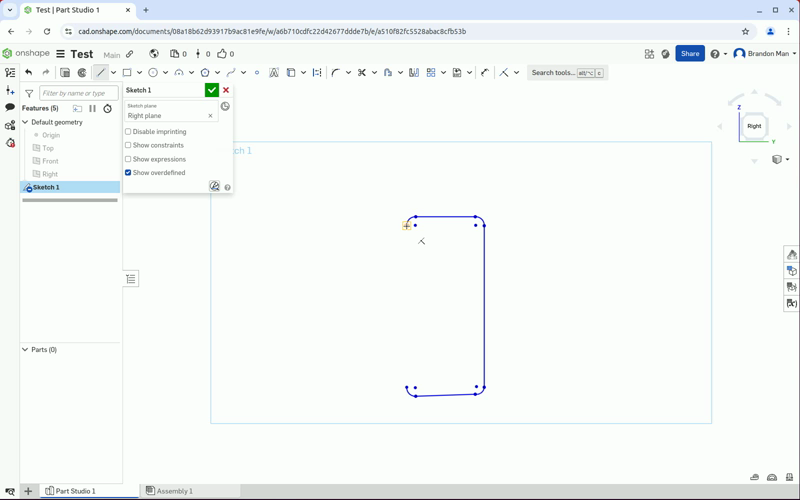
click(406, 225)
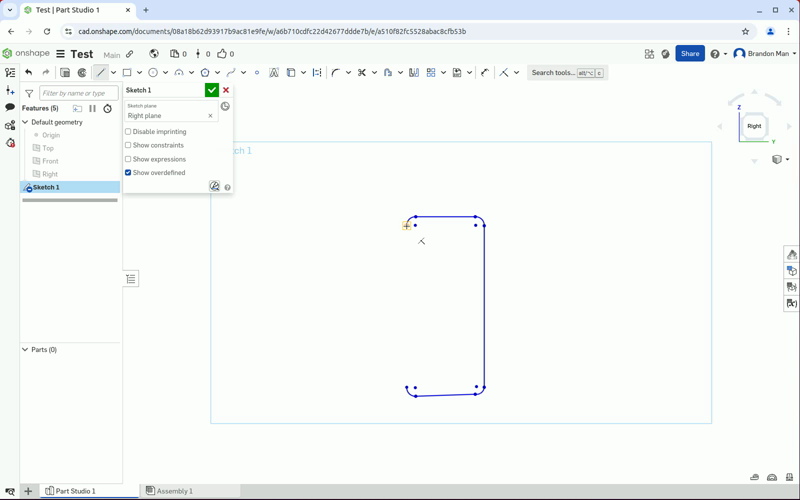
key_down(shift)
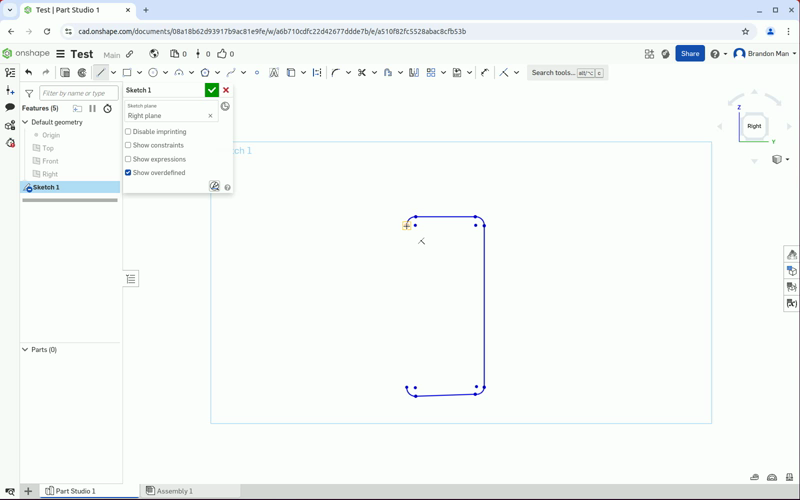
mouse_move(406, 387)
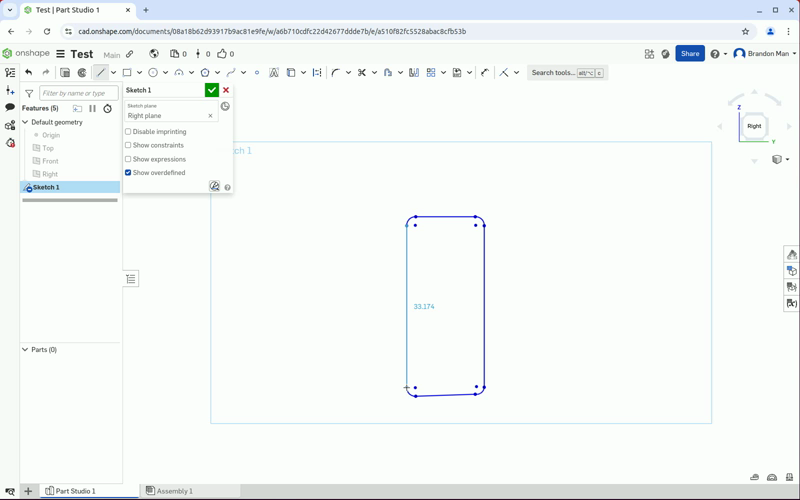
key_up(shift)
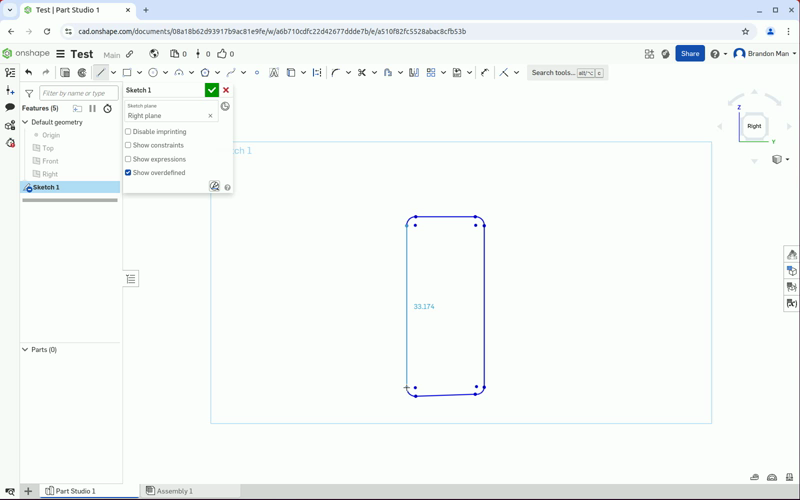
click(406, 387)
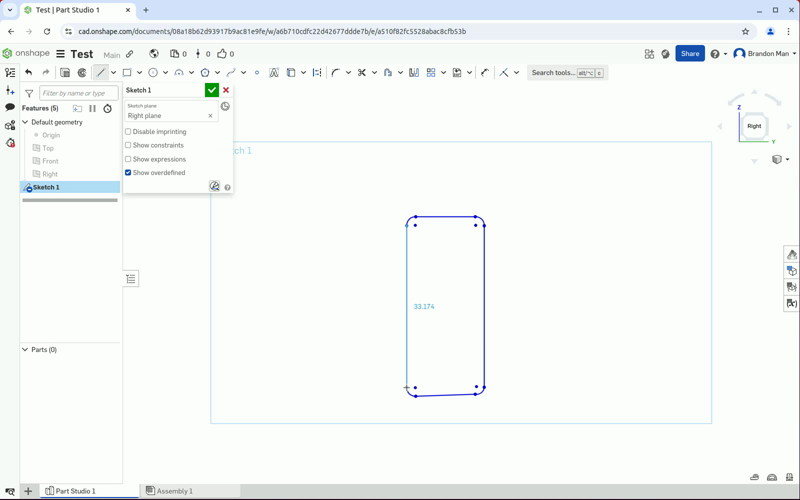
key(esc)
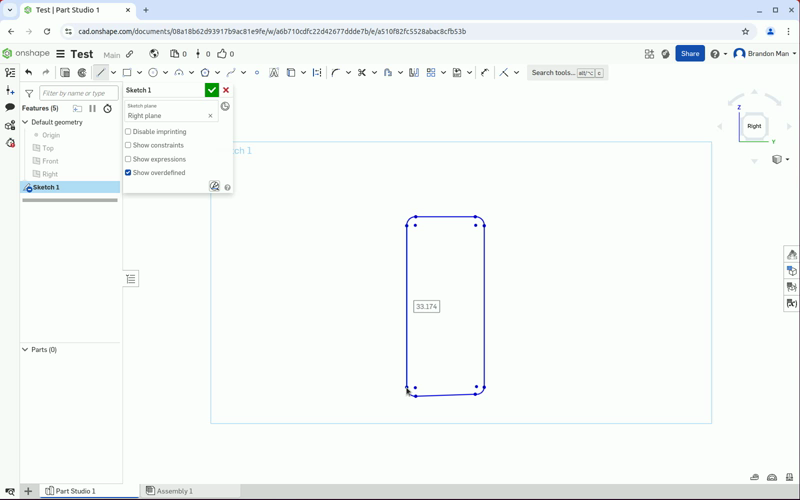
key(c)
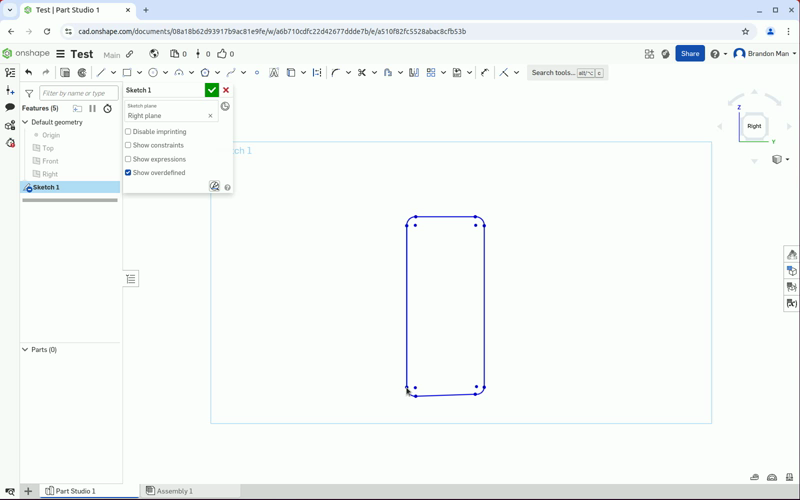
key_down(shift)
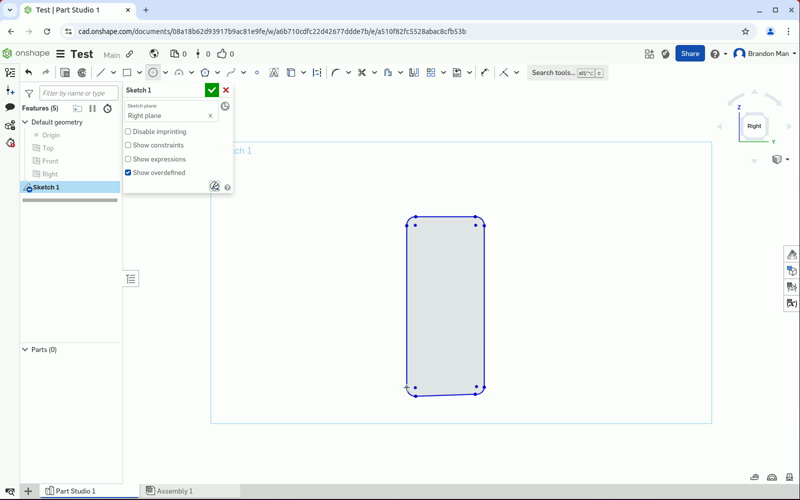
mouse_move(430, 225)
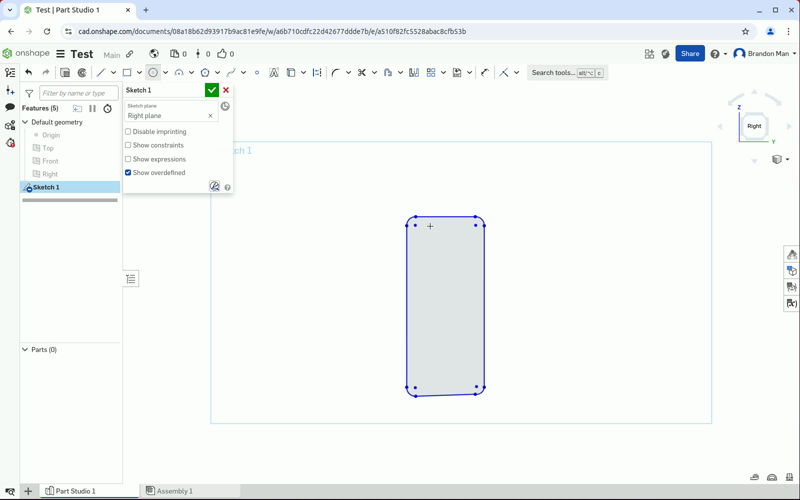
click(430, 225)
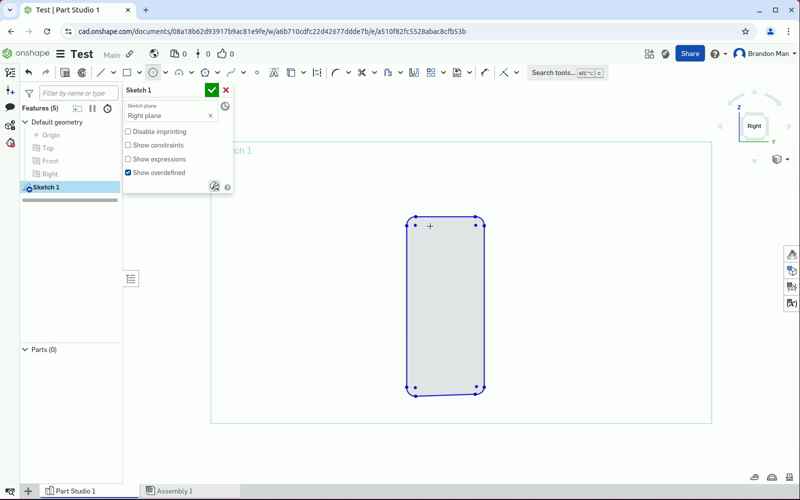
key_up(shift)
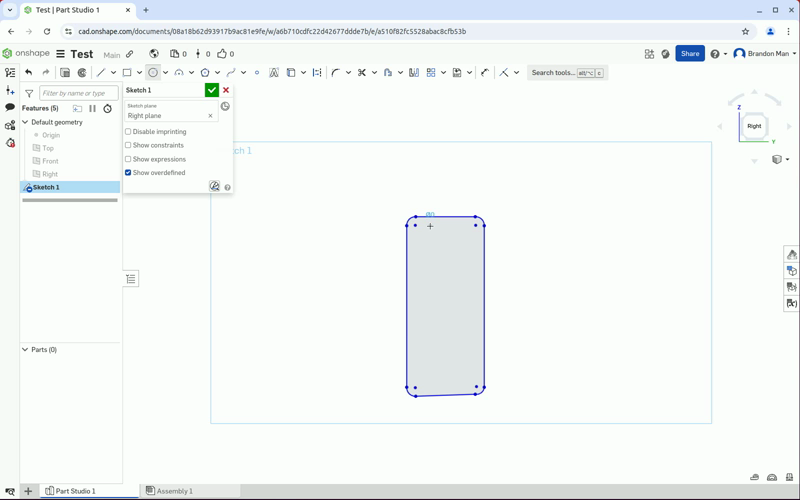
mouse_move(432, 225)
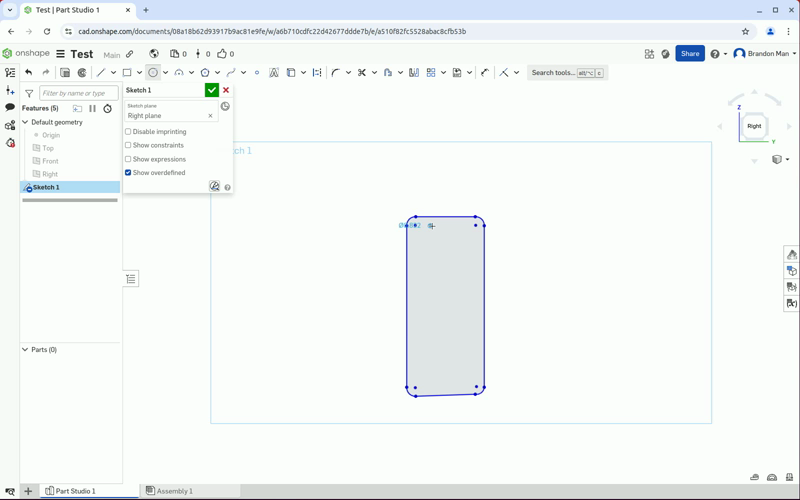
scroll(6)
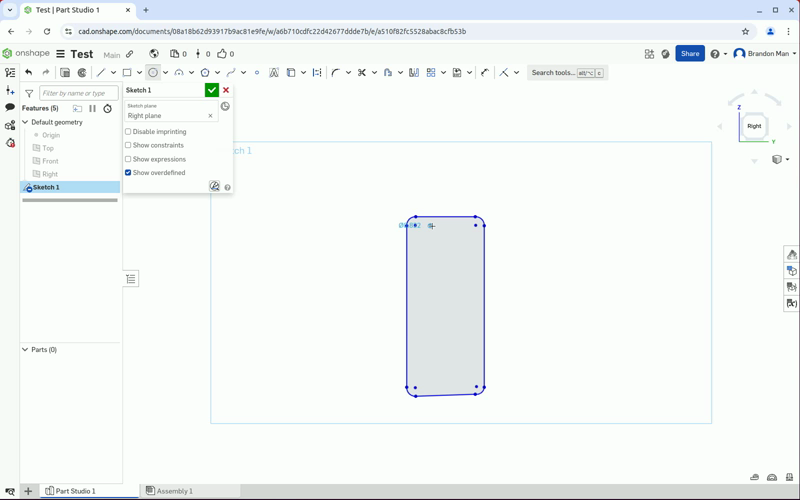
scroll(6)
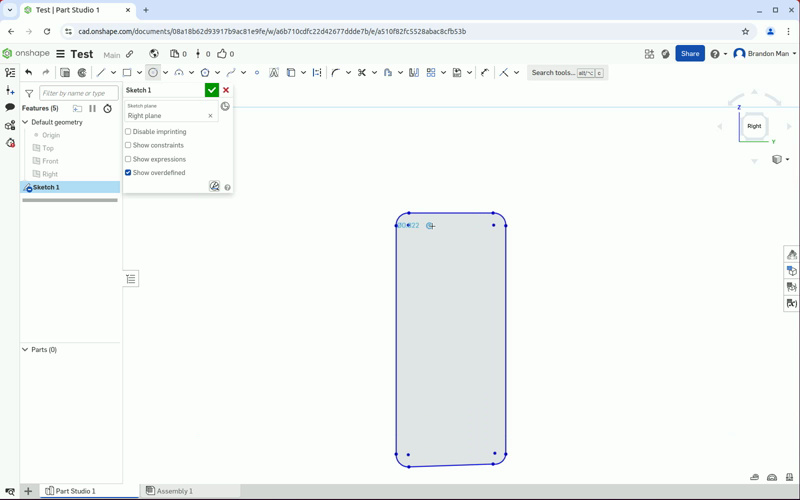
scroll(6)
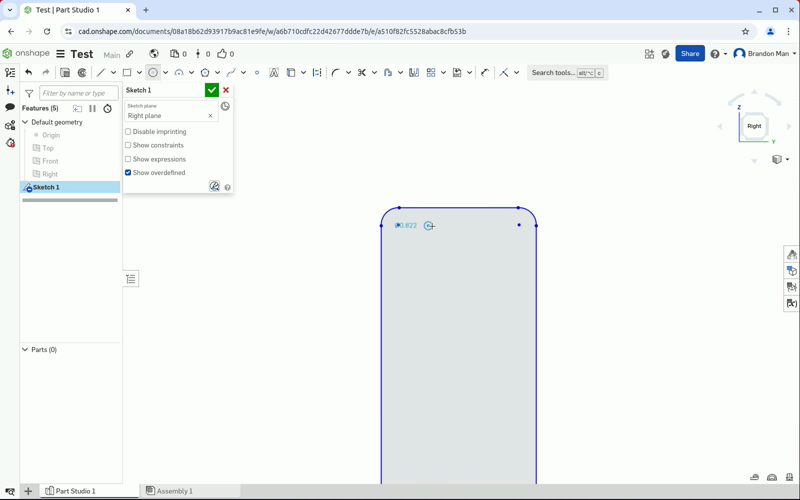
scroll(6)
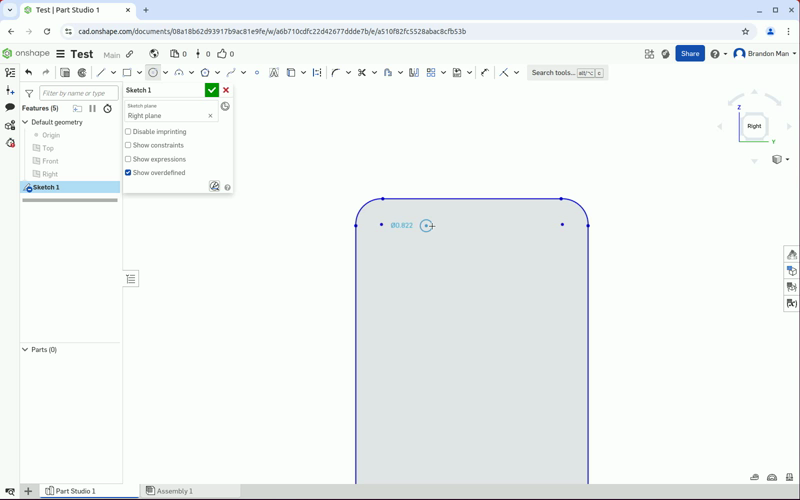
scroll(6)
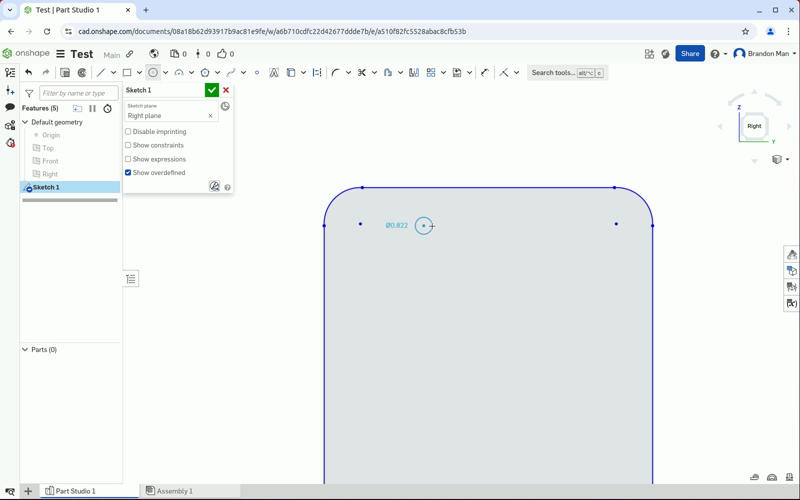
scroll(6)
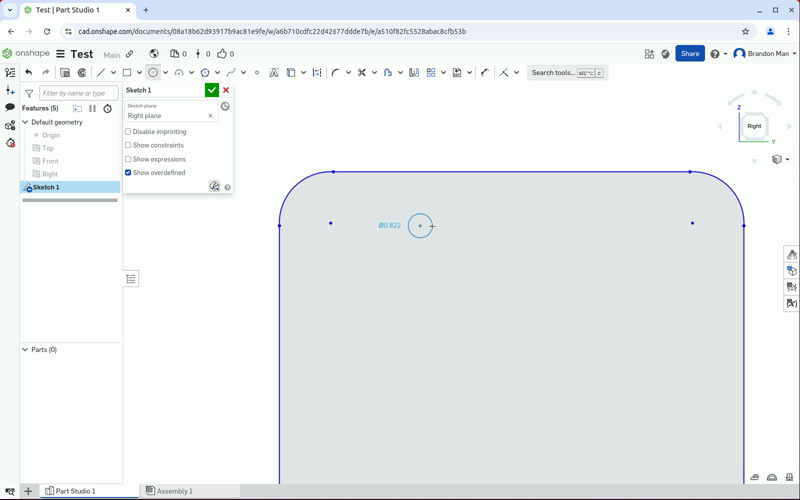
scroll(6)
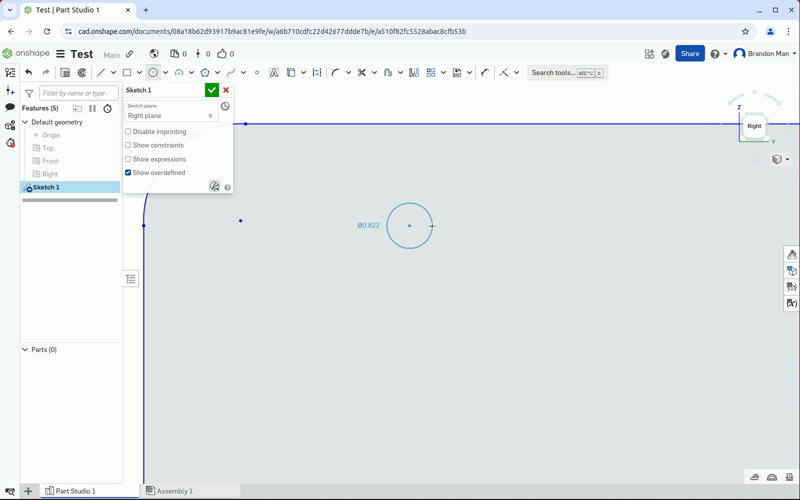
click(432, 225)
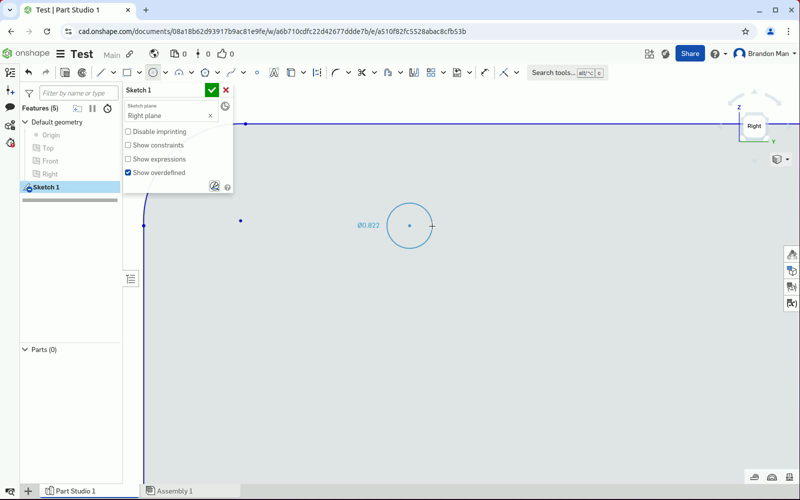
scroll(-6)
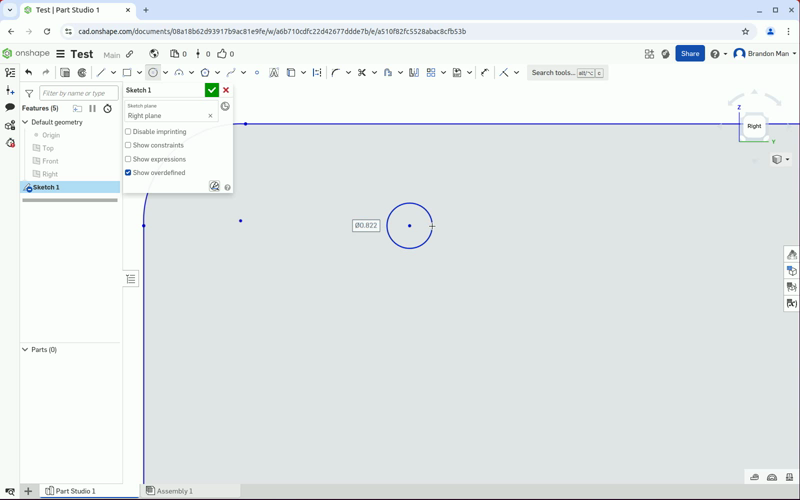
scroll(-6)
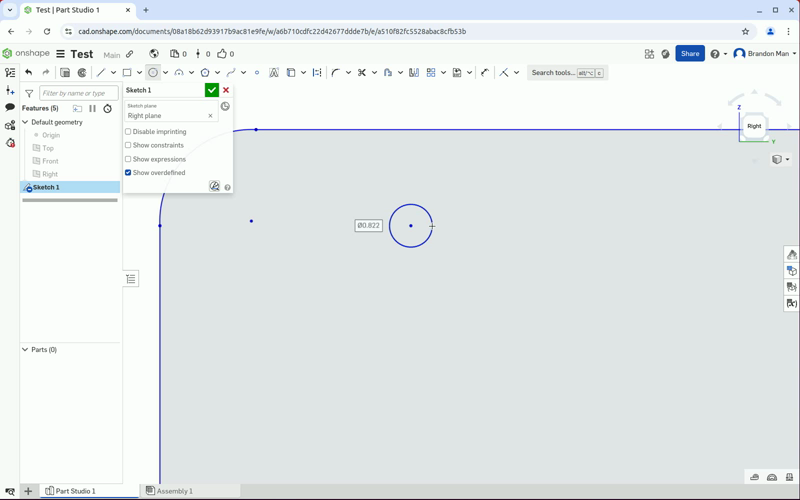
scroll(-6)
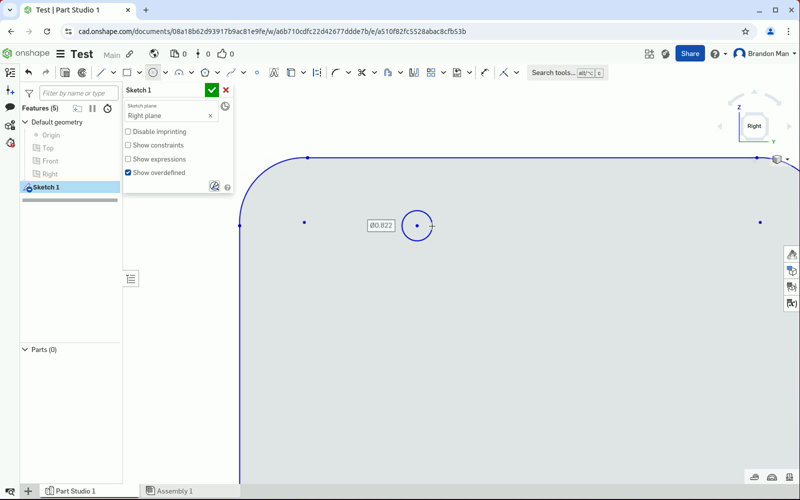
scroll(-6)
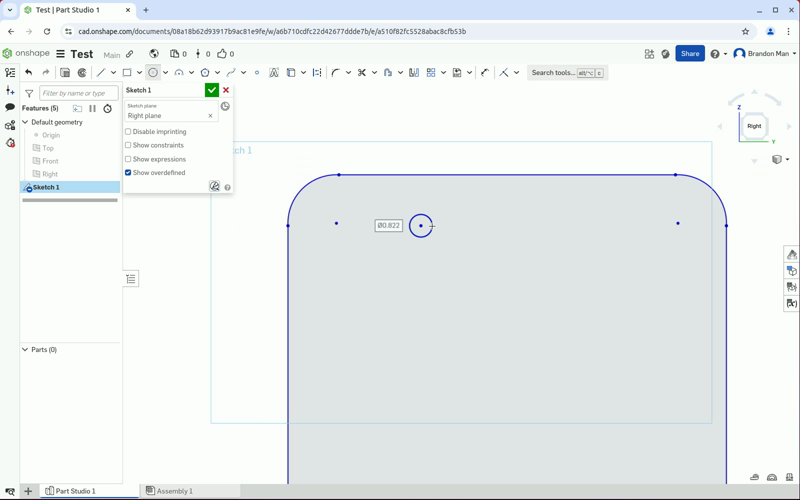
scroll(-6)
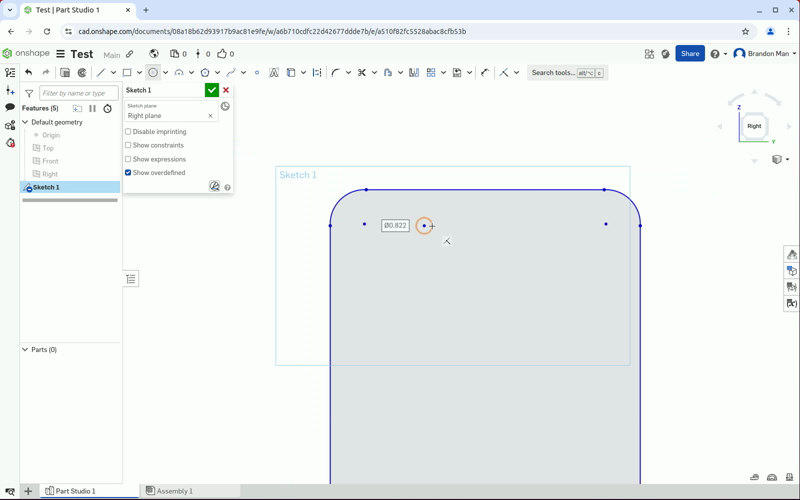
scroll(-6)
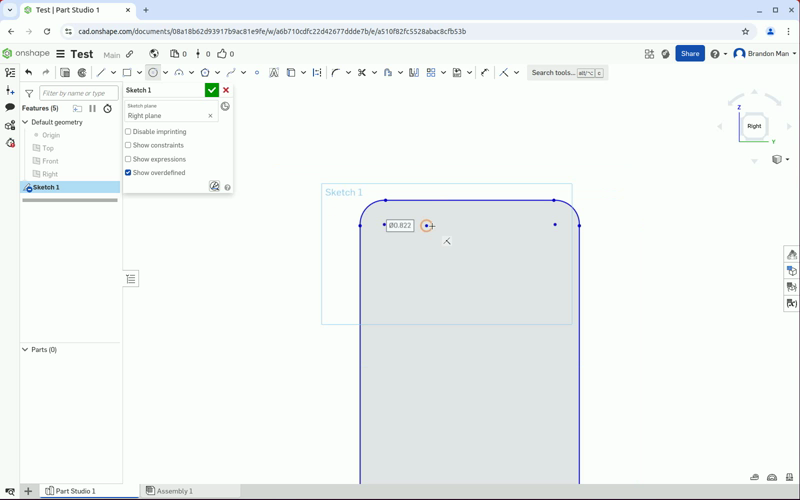
scroll(-6)
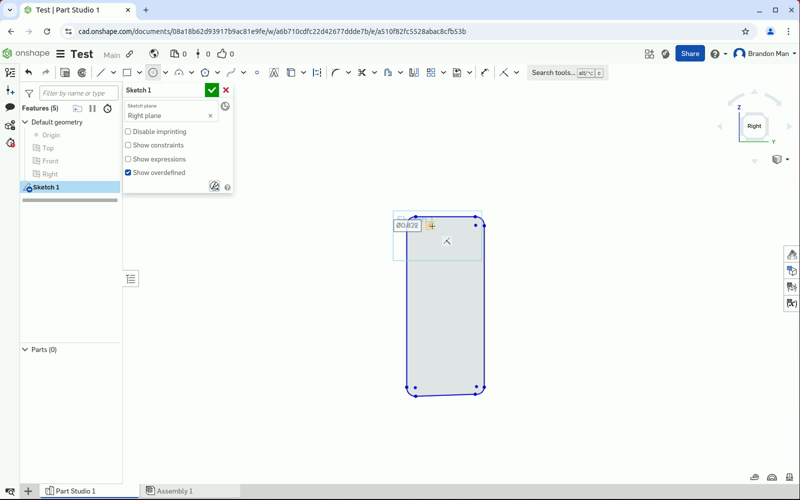
key(esc)
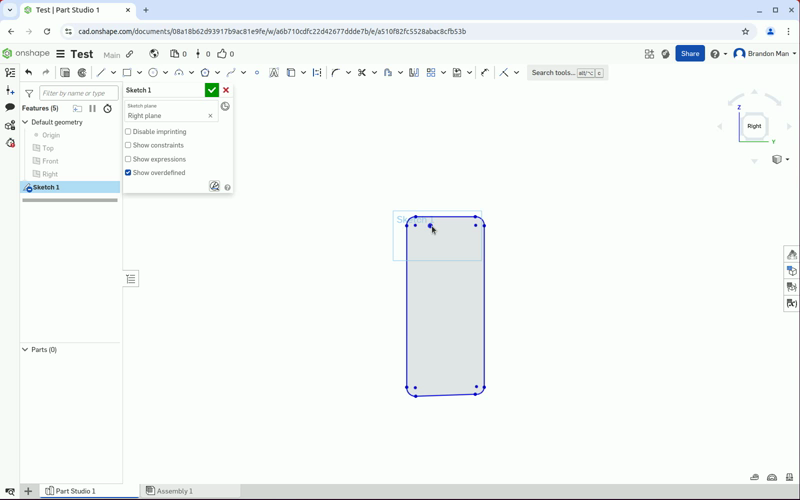
key(c)
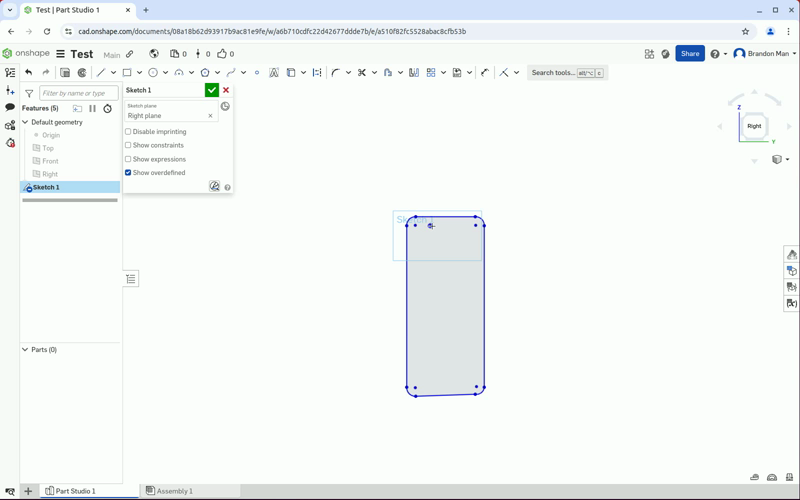
key_down(shift)
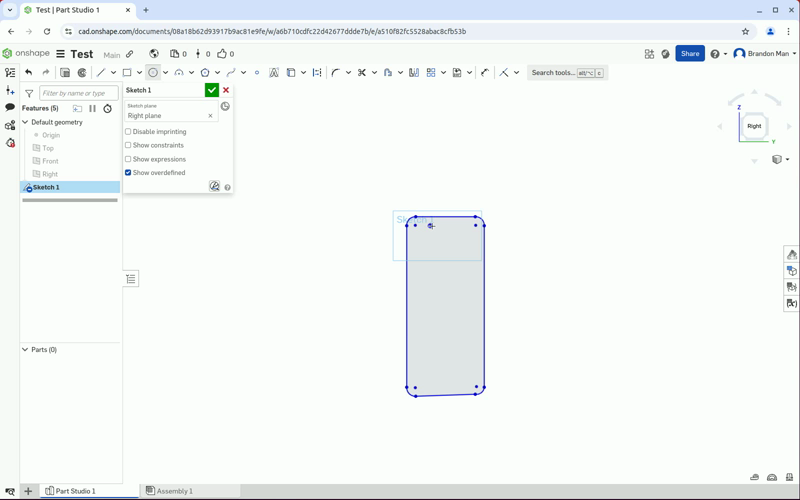
mouse_move(444, 381)
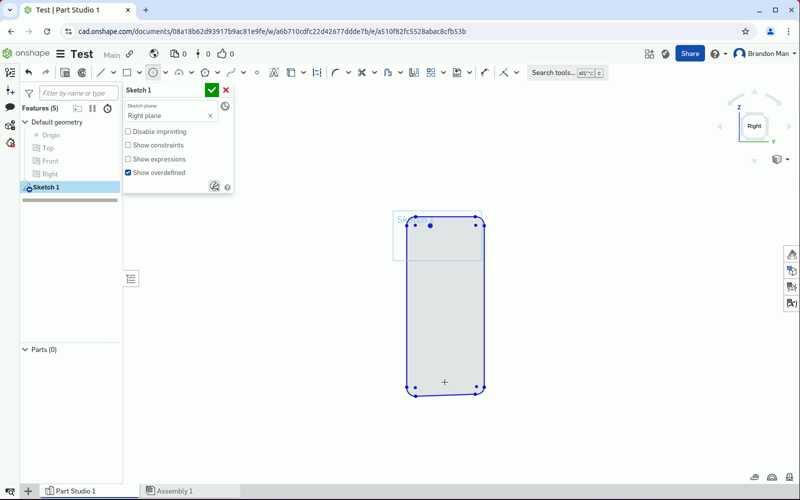
click(444, 381)
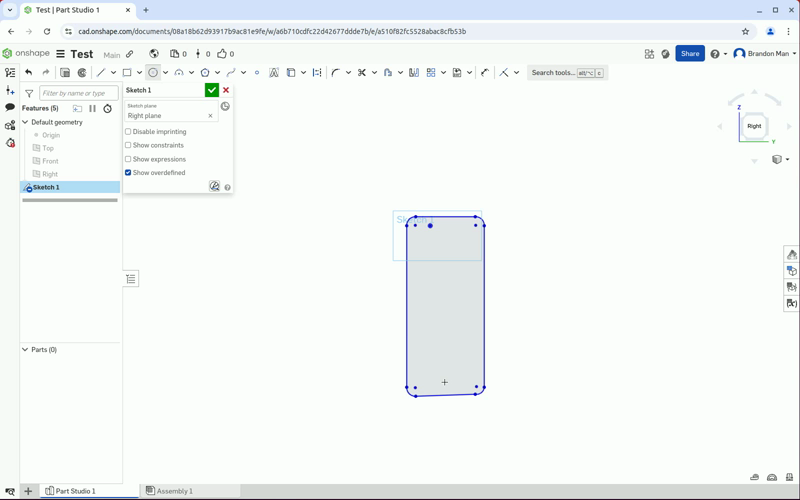
key_up(shift)
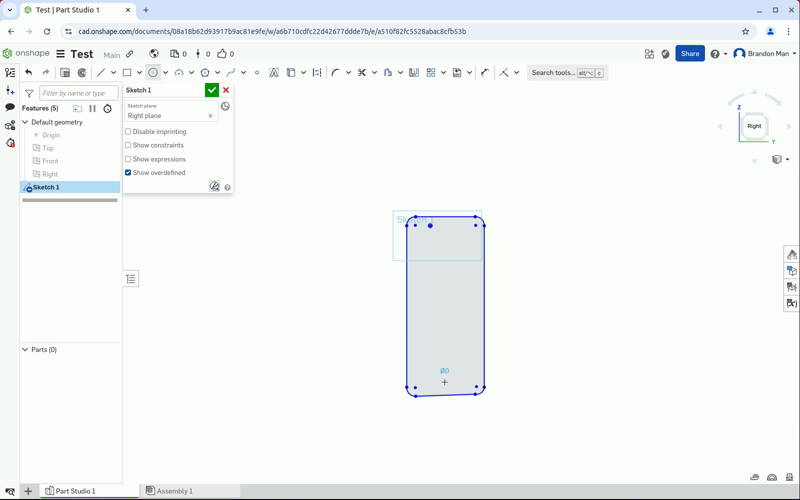
mouse_move(453, 381)
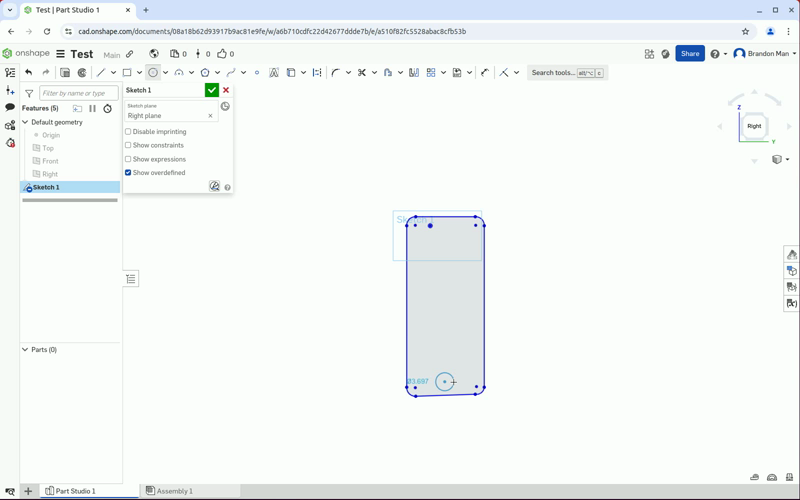
click(453, 381)
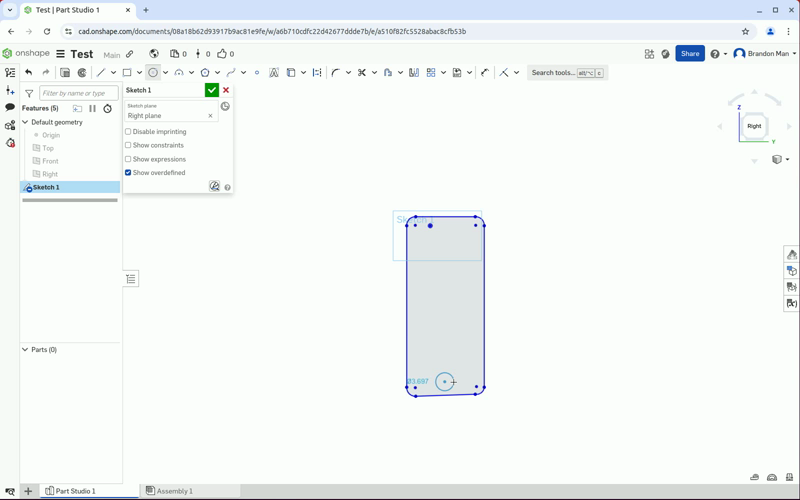
key(esc)
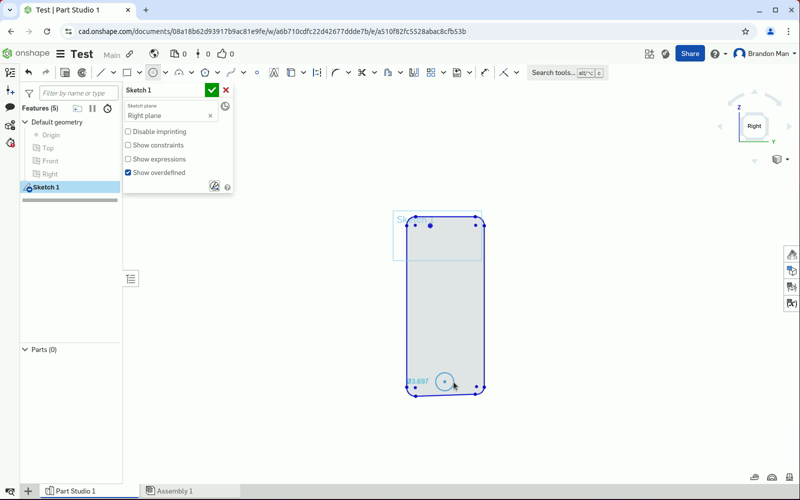
mouse_move(453, 313)
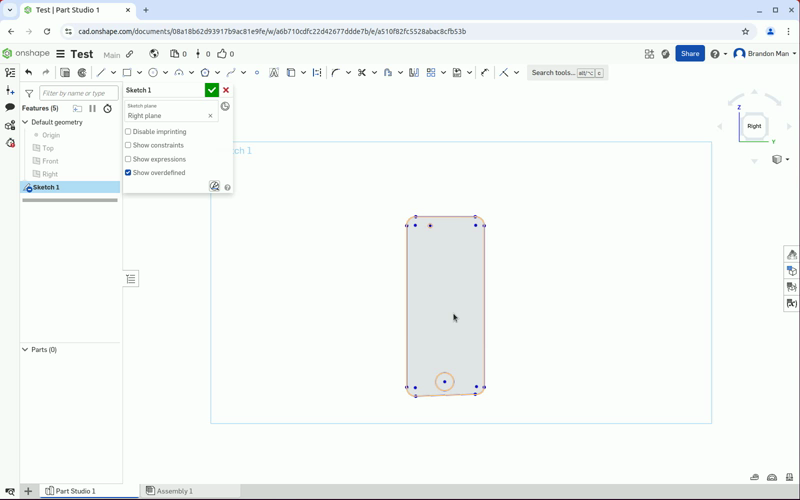
click(453, 313)
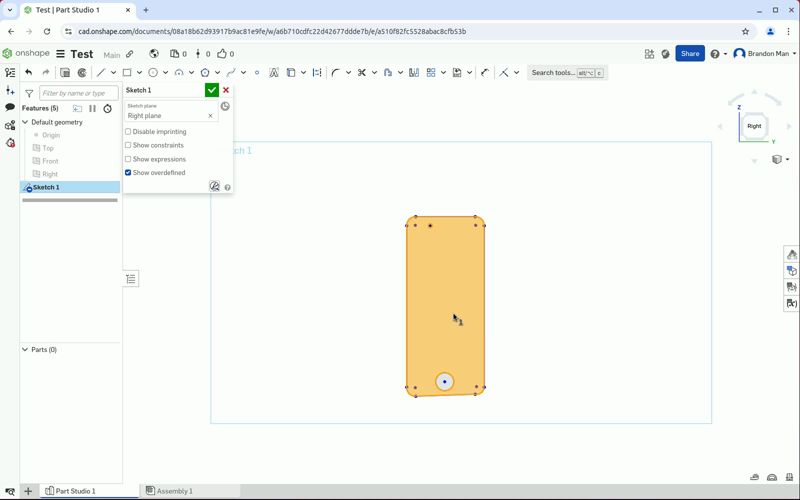
mouse_move(73, 352)
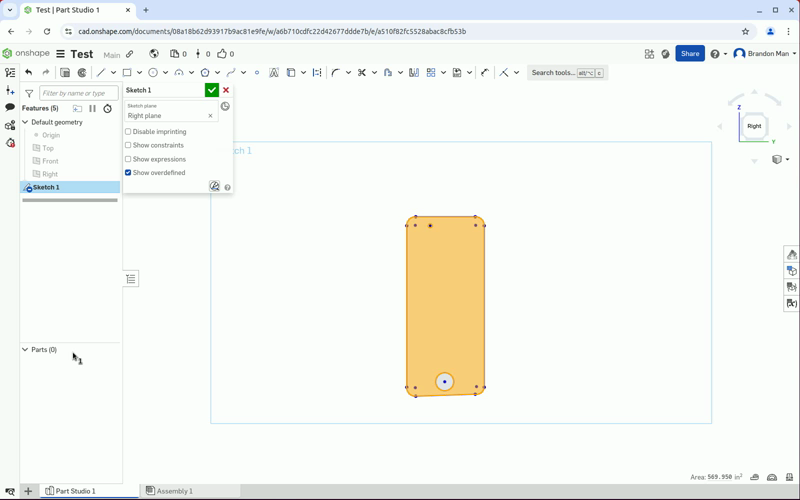
key(shift+y)
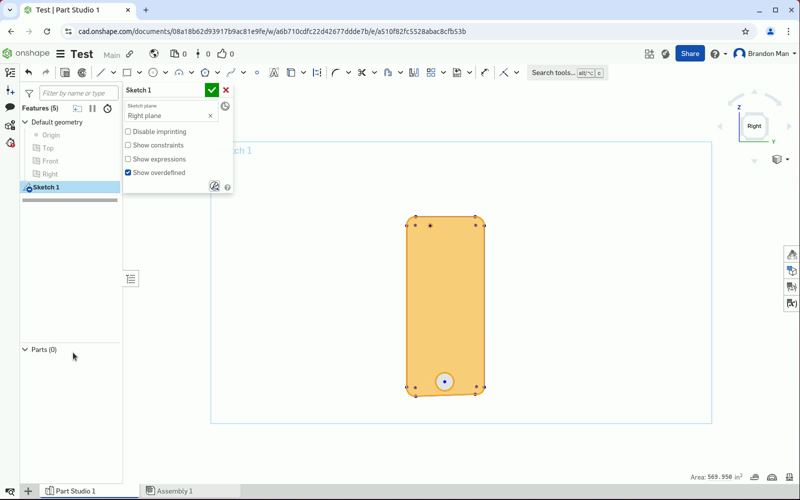
key(shift+e)
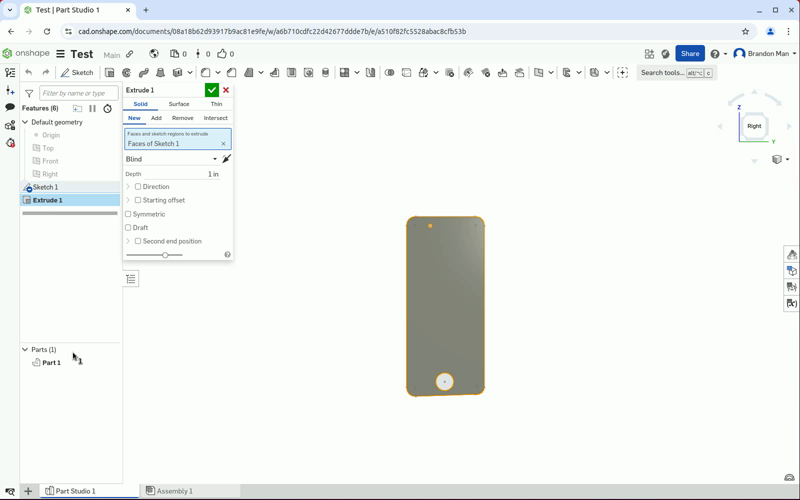
mouse_move(143, 106)
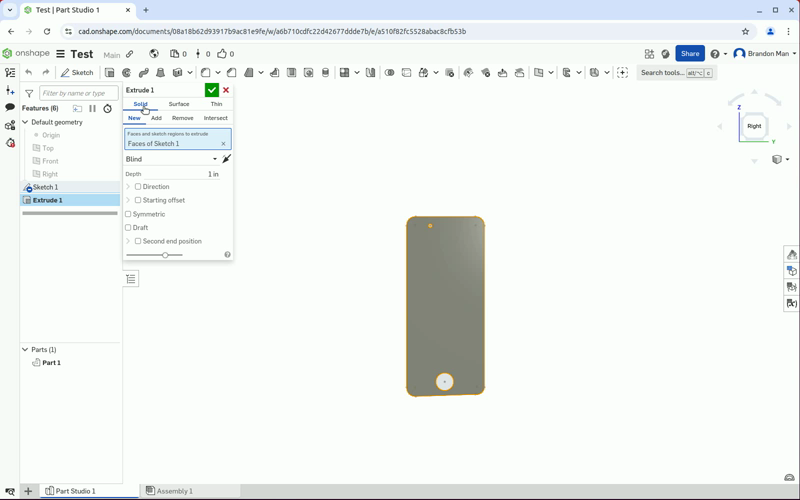
click(143, 106)
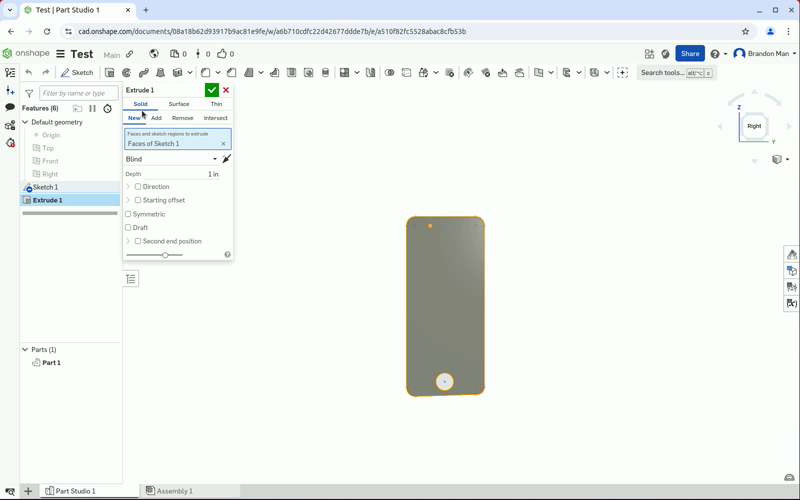
mouse_move(137, 120)
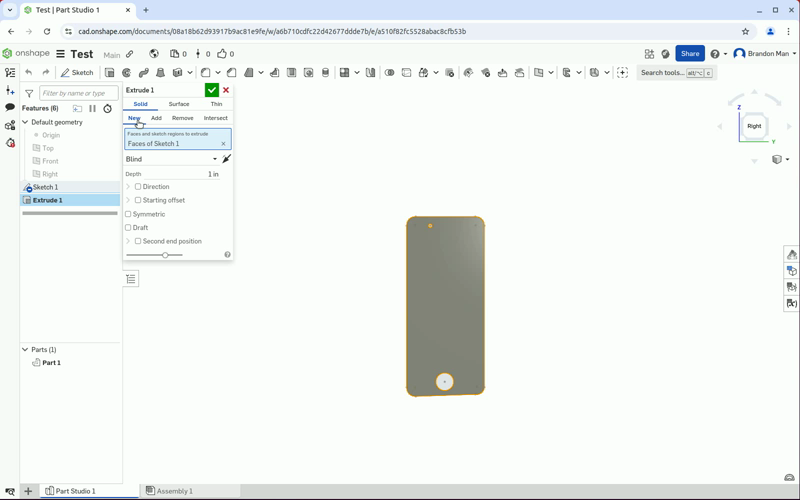
click(137, 120)
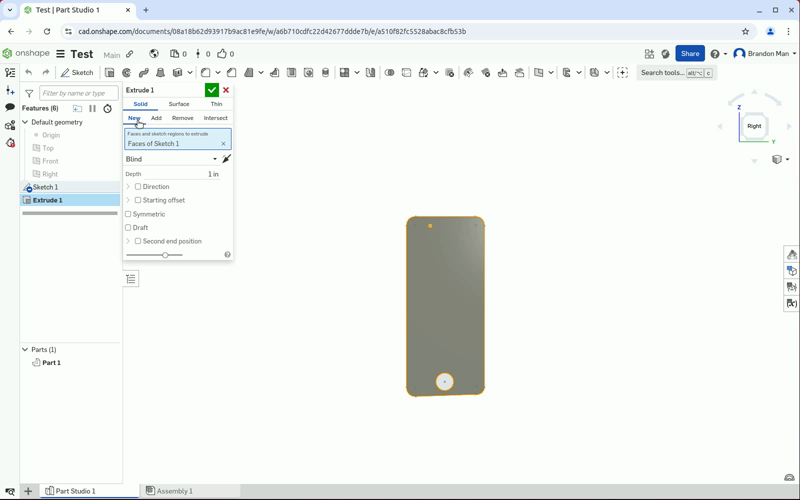
key(tab, 4)
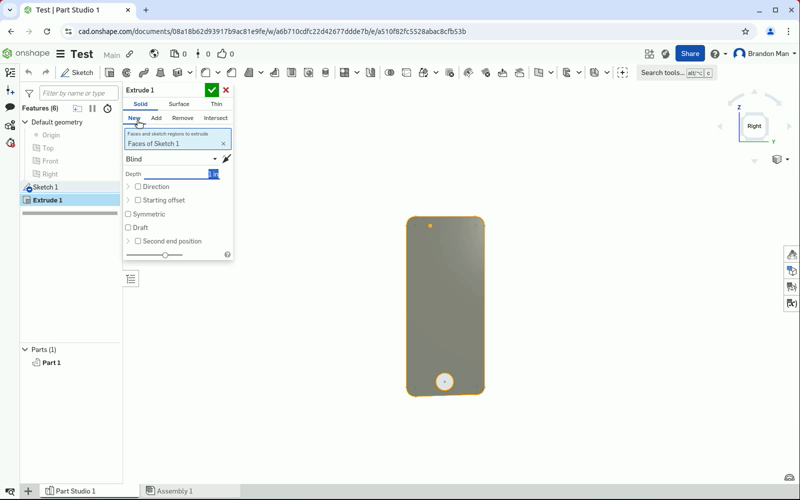
text(1.685)
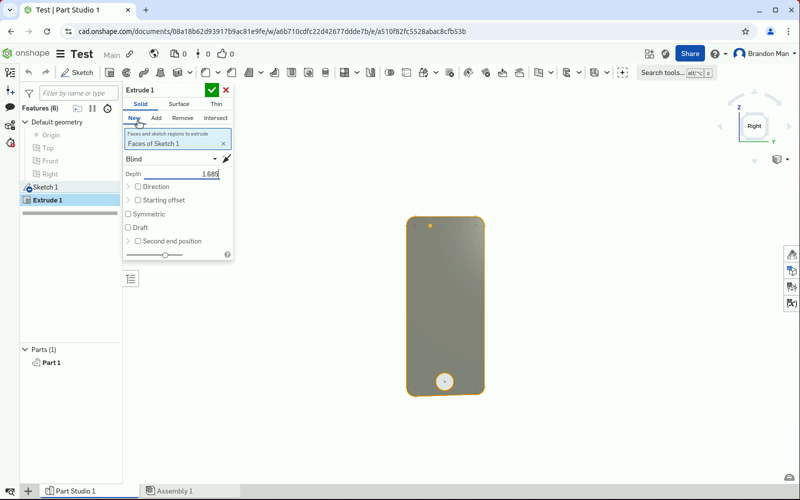
key(enter)
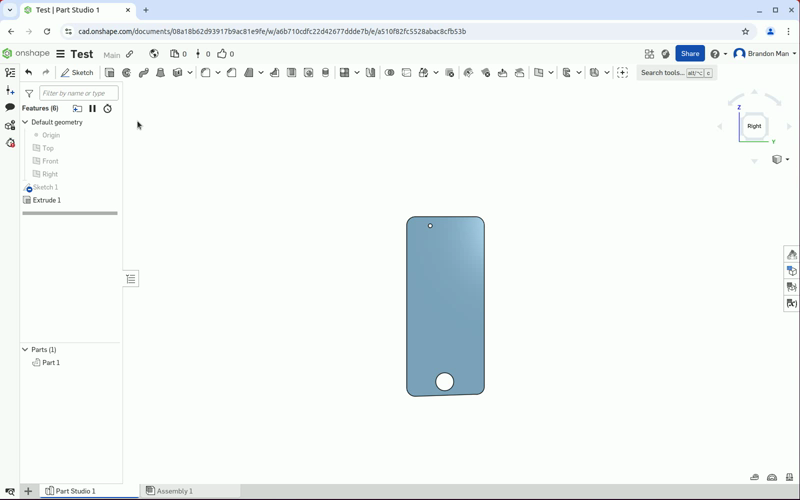
key(shift+h)
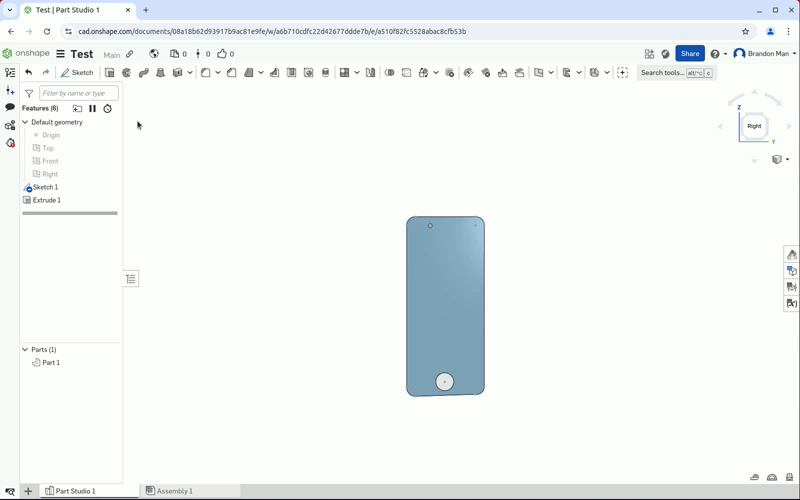
key(shift+h)
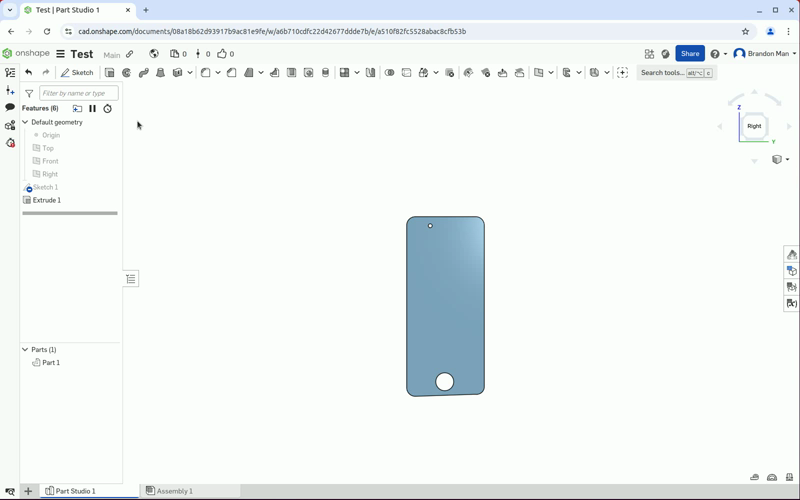
mouse_move(73, 189)
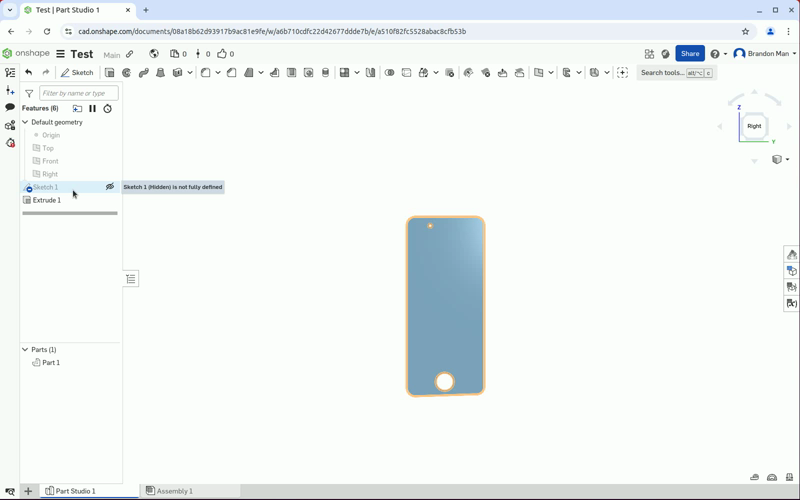
click(73, 189)
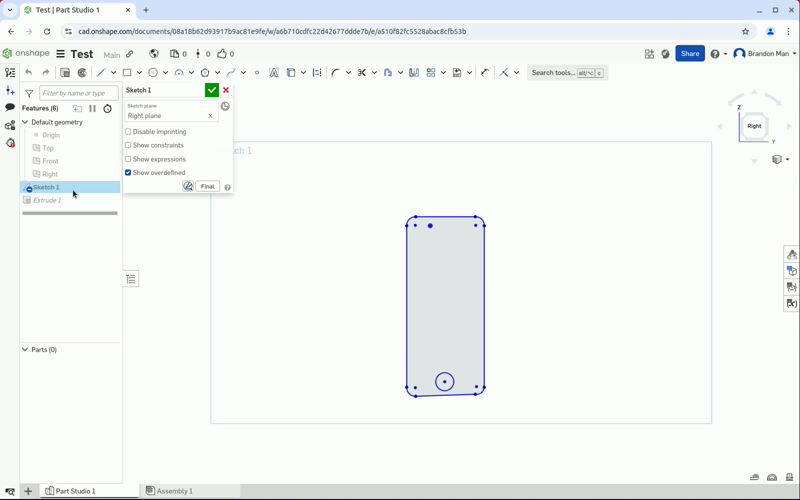
mouse_move(229, 92)
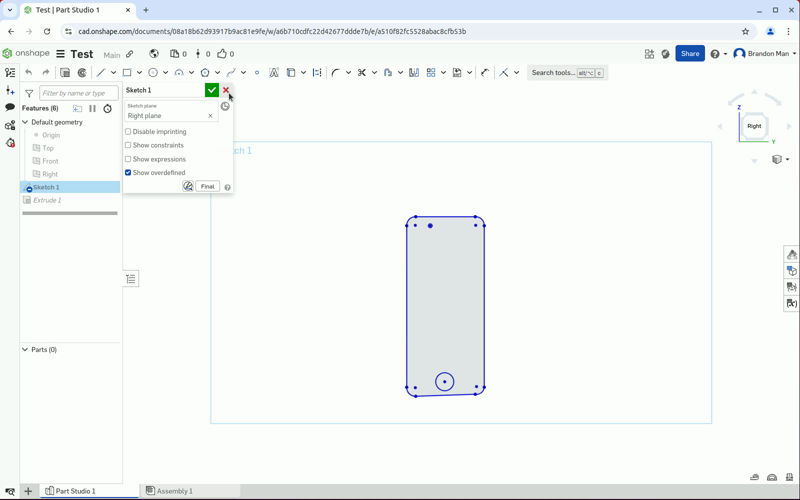
click(229, 92)
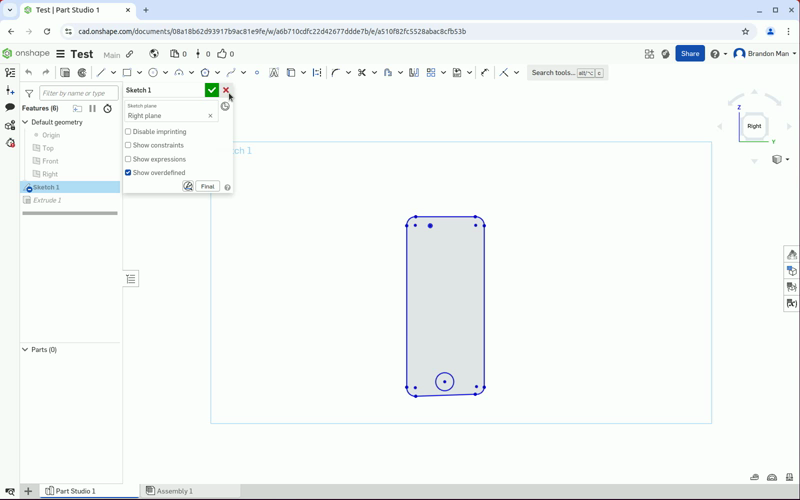
key(shift+s)
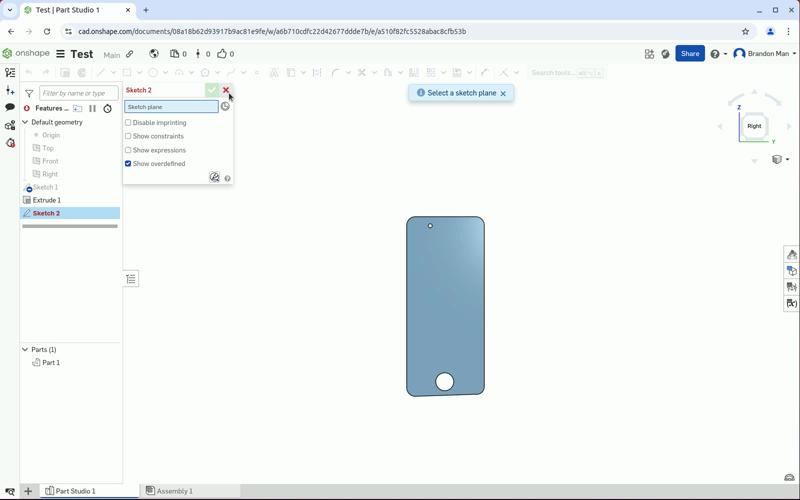
mouse_move(73, 176)
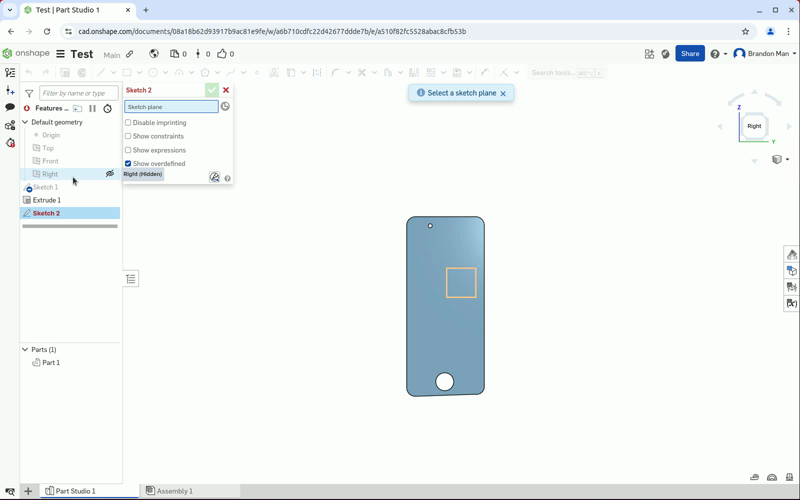
click(73, 176)
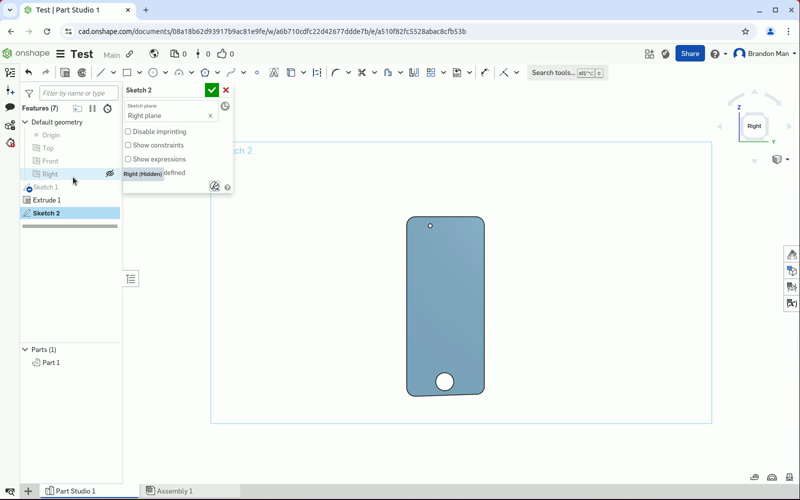
mouse_move(73, 352)
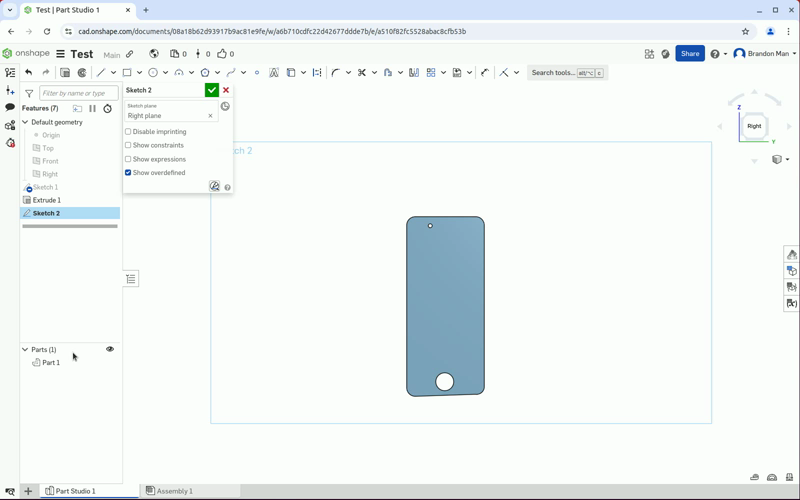
key(y)
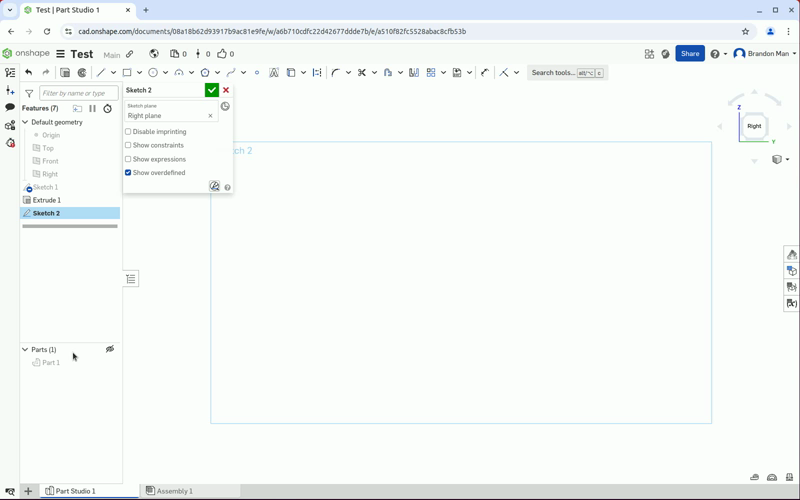
key(c)
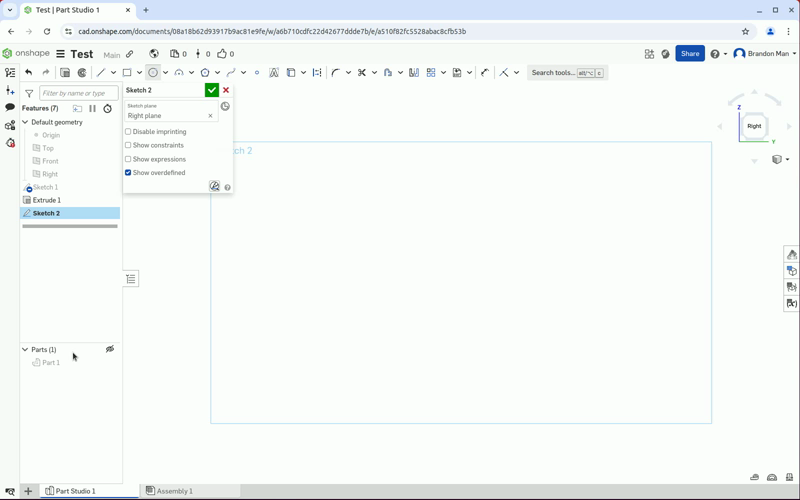
key_down(shift)
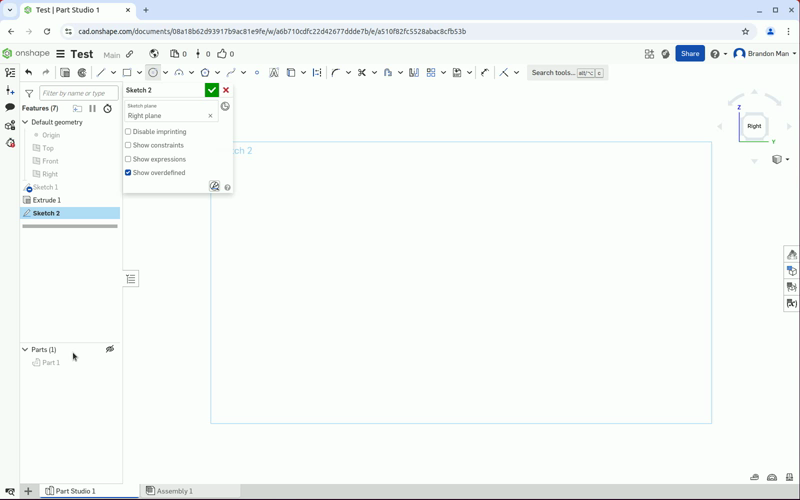
mouse_move(446, 382)
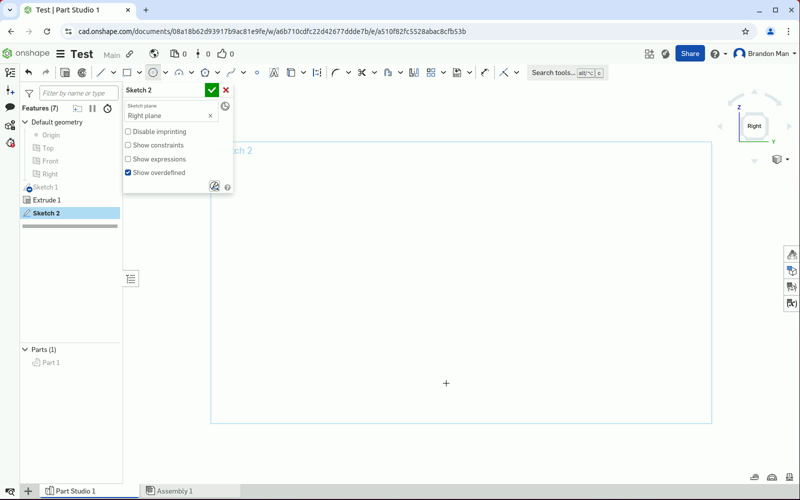
click(446, 382)
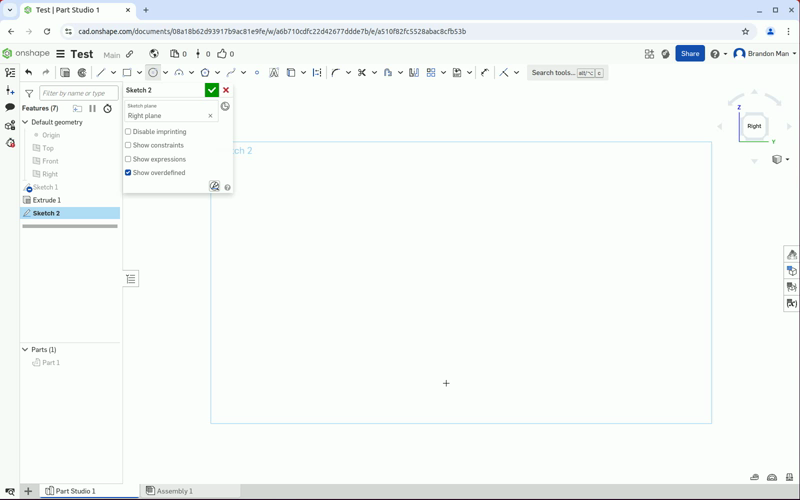
key_up(shift)
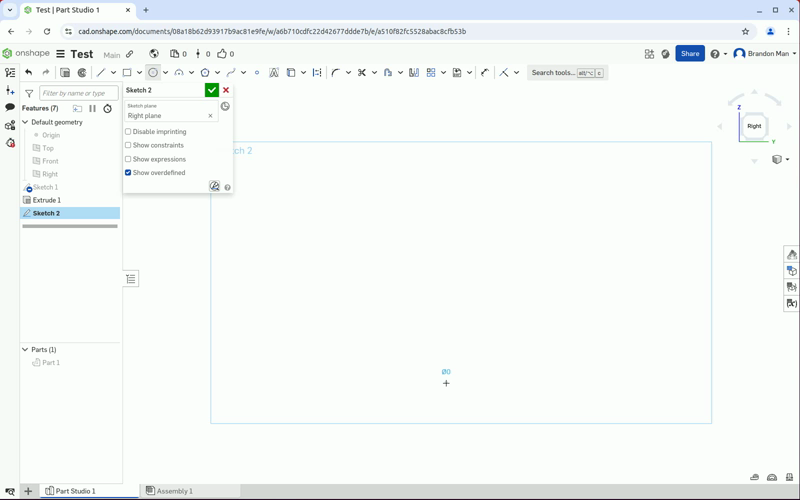
mouse_move(454, 382)
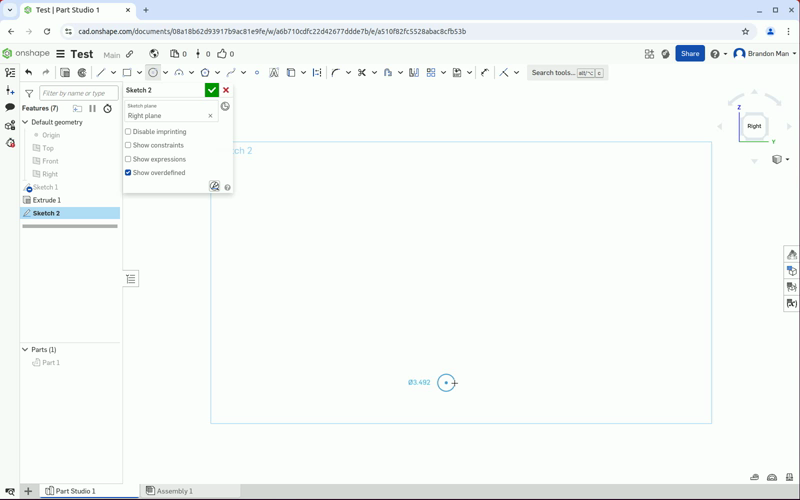
click(454, 382)
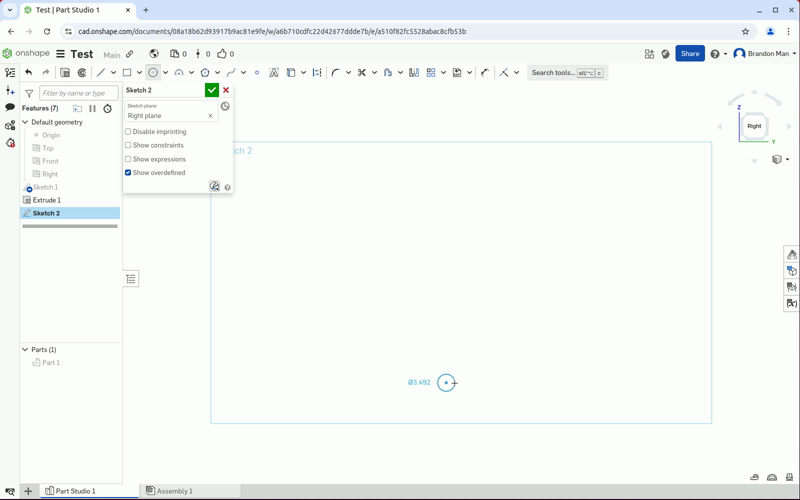
key(esc)
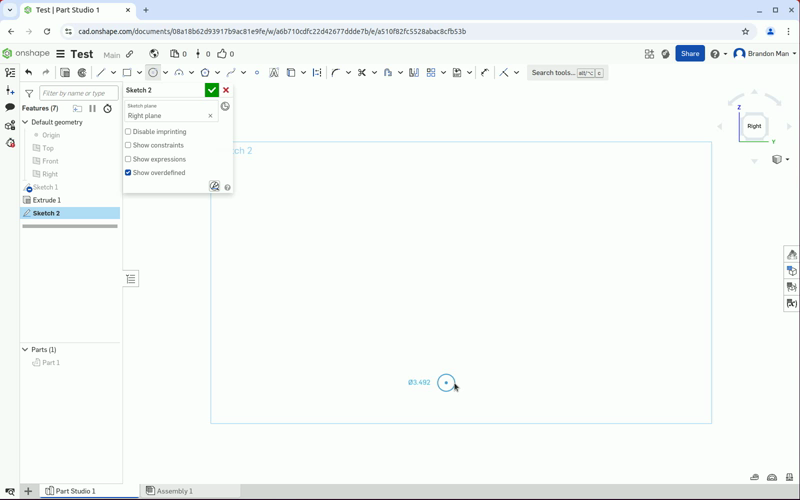
mouse_move(439, 384)
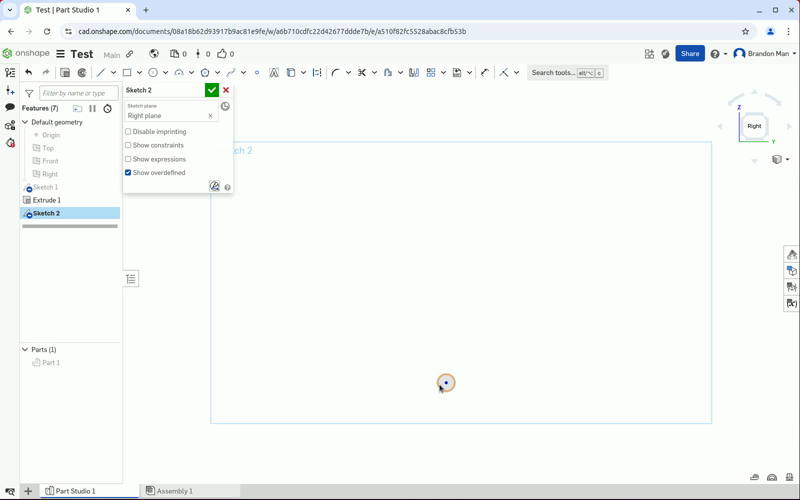
scroll(6)
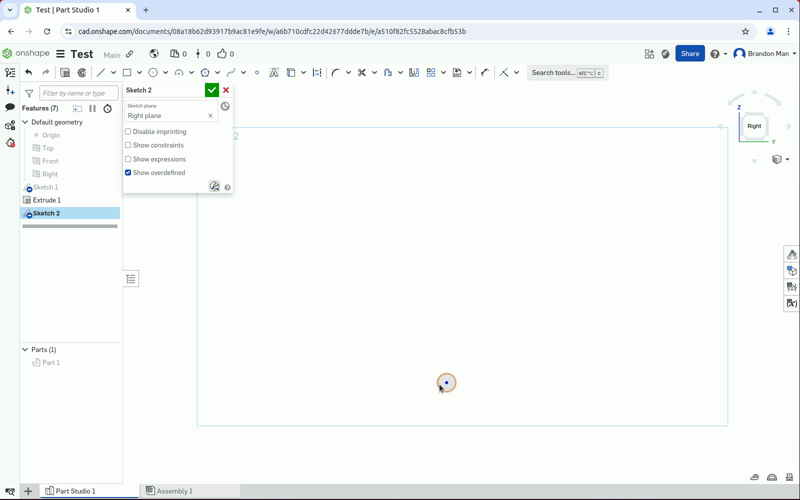
scroll(6)
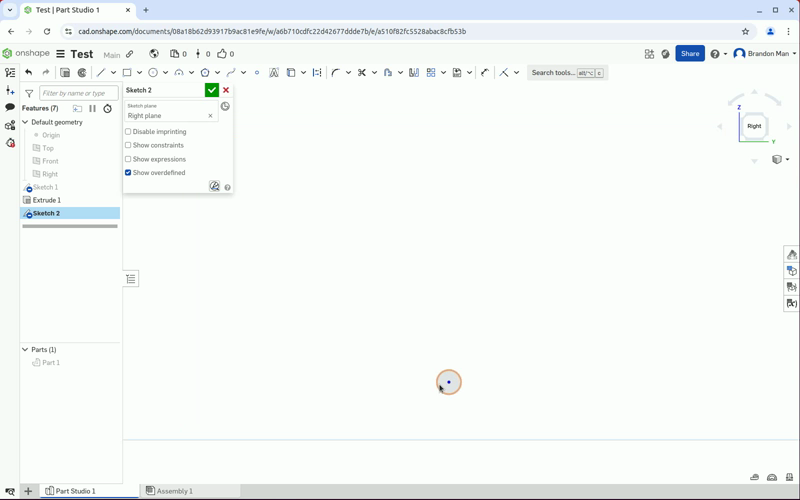
scroll(6)
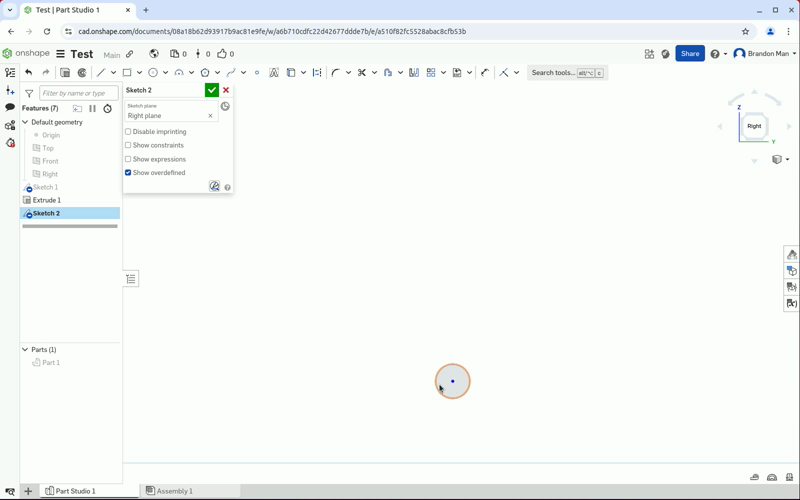
scroll(6)
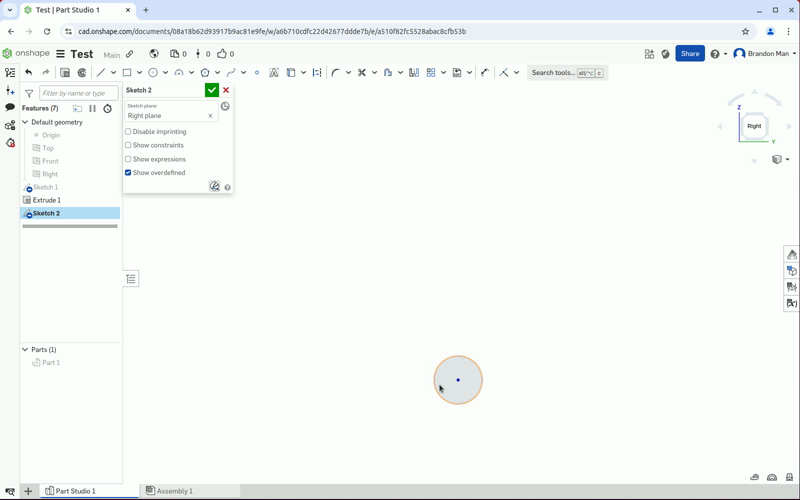
scroll(6)
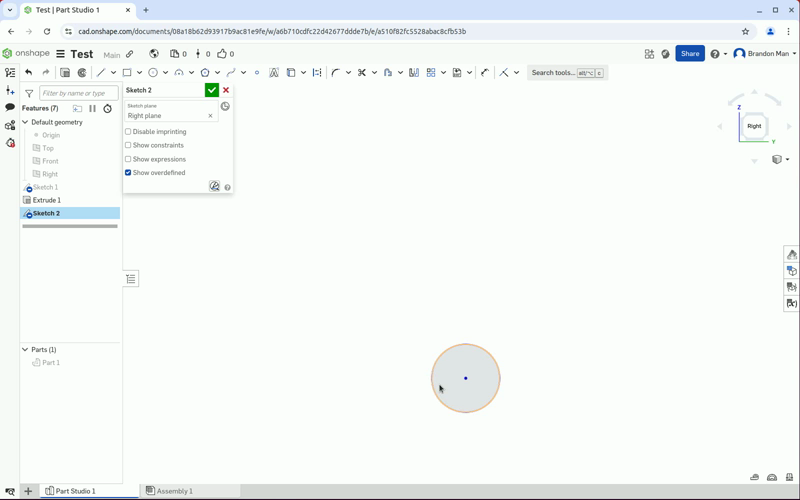
scroll(6)
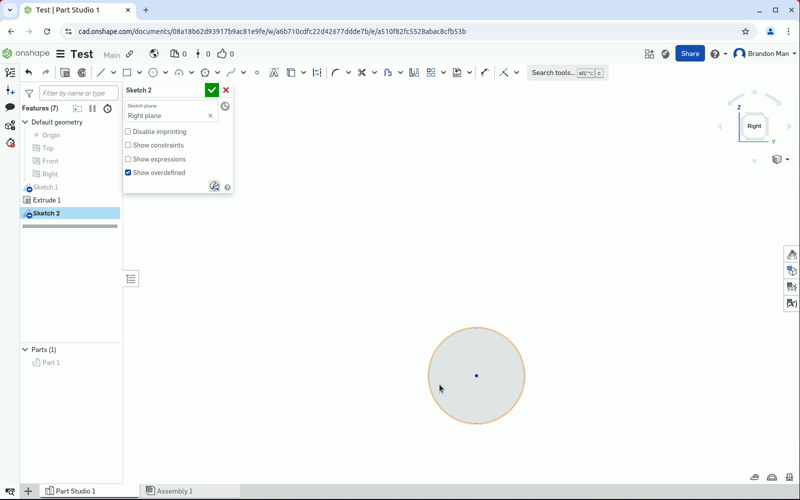
scroll(6)
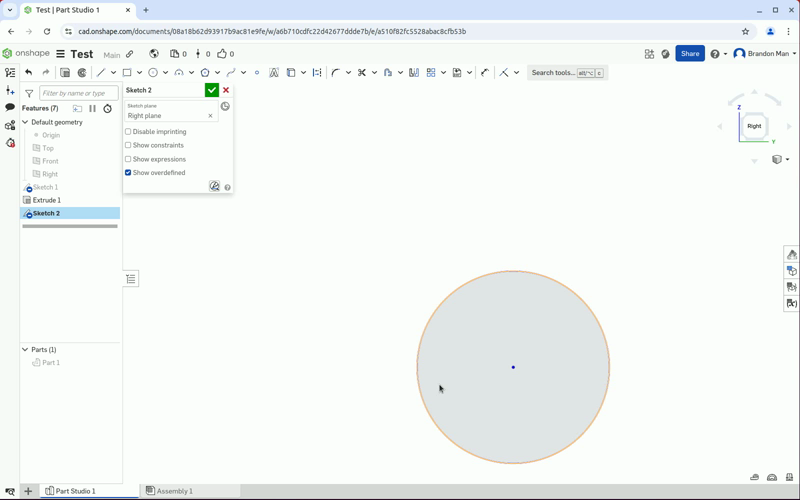
click(439, 384)
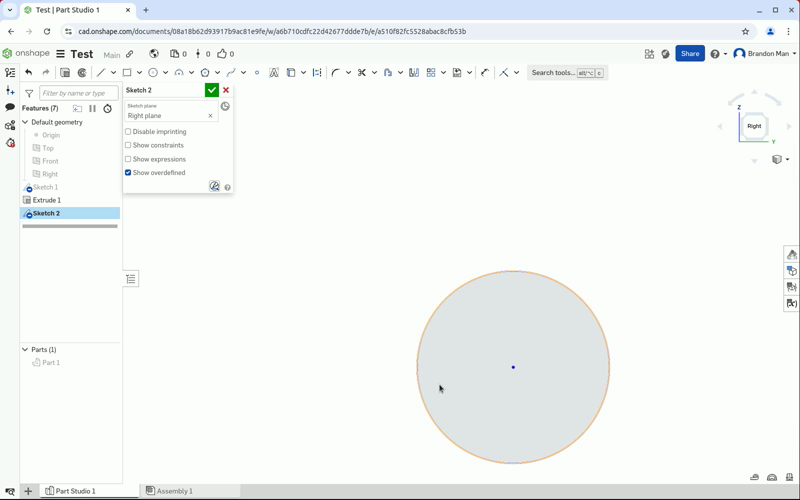
scroll(-6)
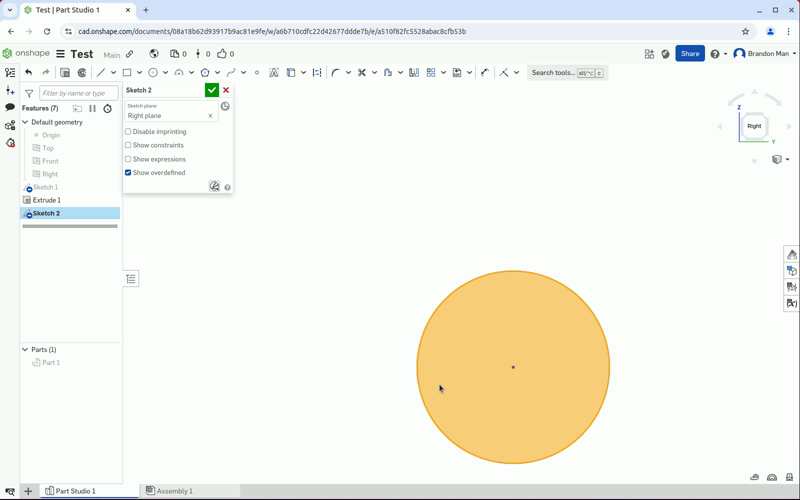
scroll(-6)
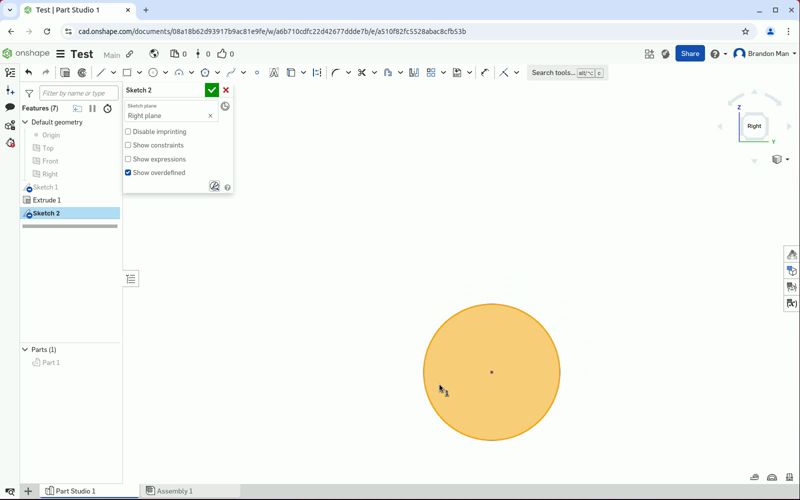
scroll(-6)
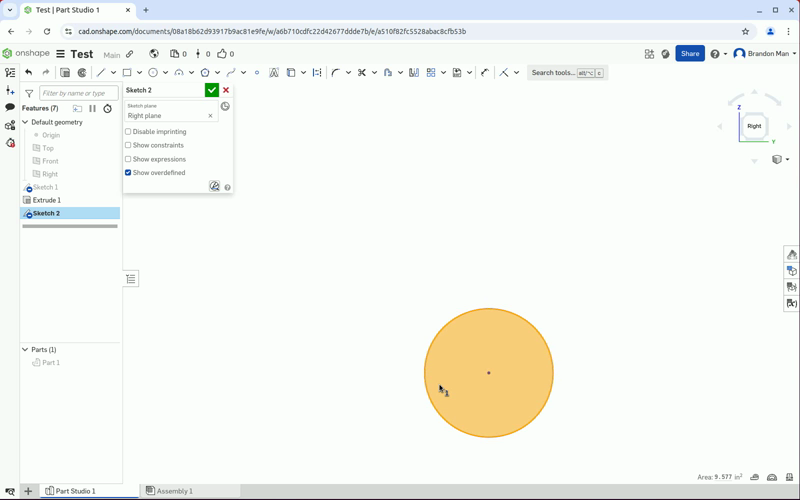
scroll(-6)
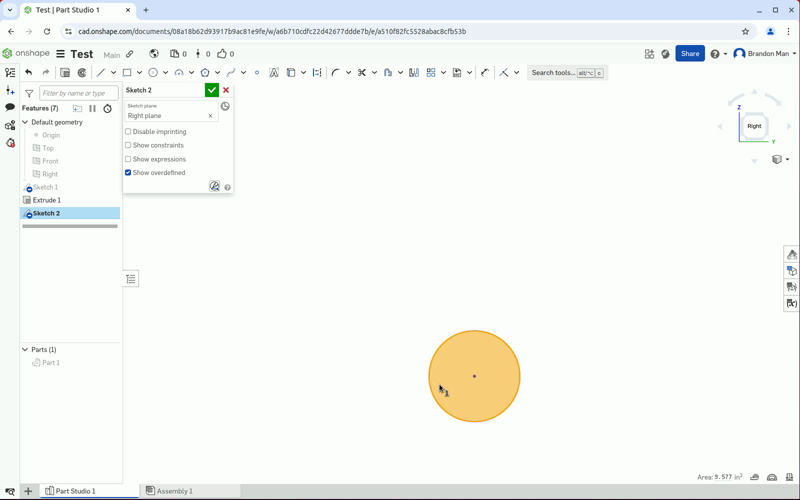
scroll(-6)
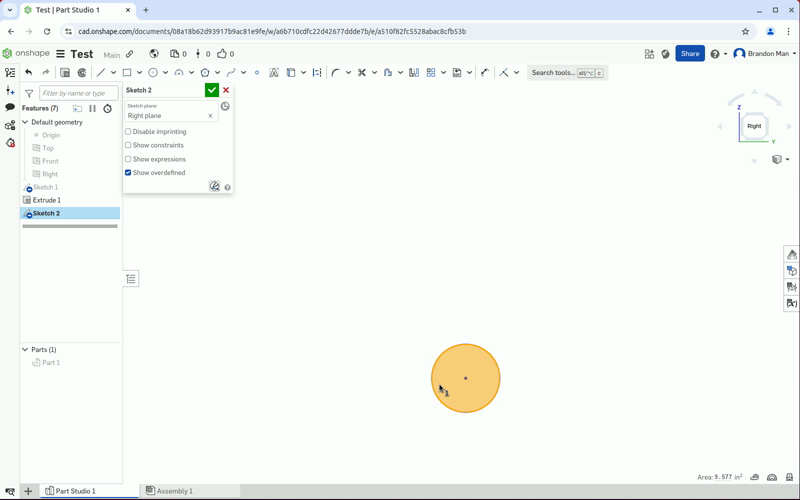
scroll(-6)
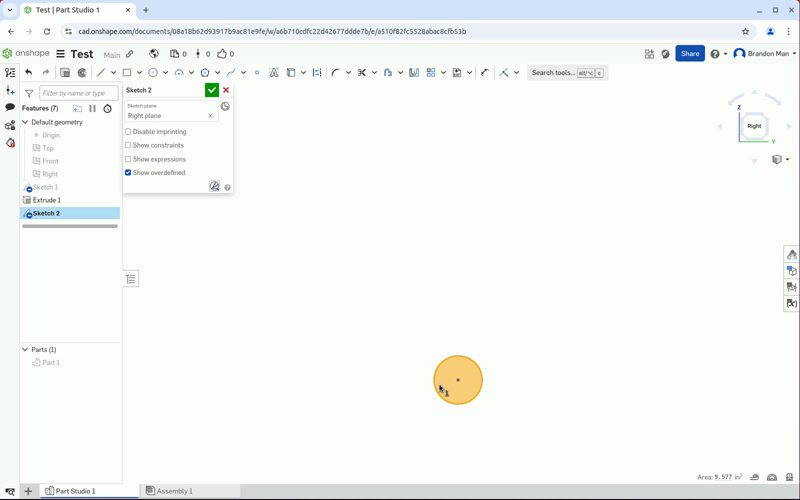
scroll(-6)
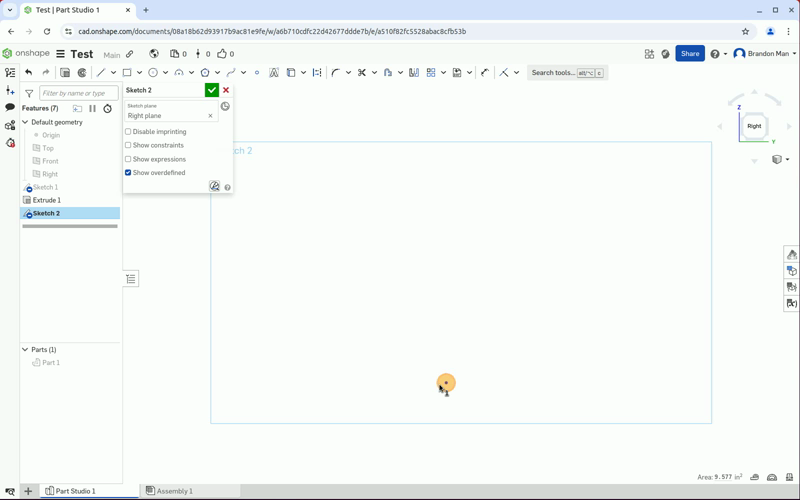
mouse_move(73, 352)
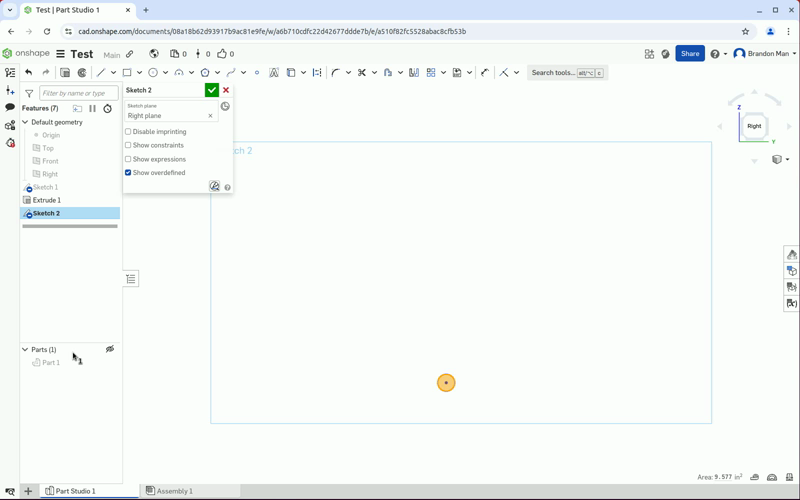
key(shift+y)
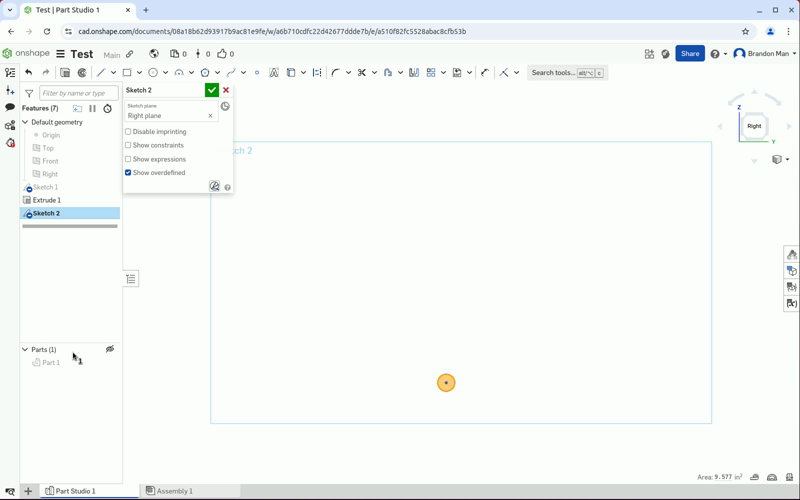
key(shift+e)
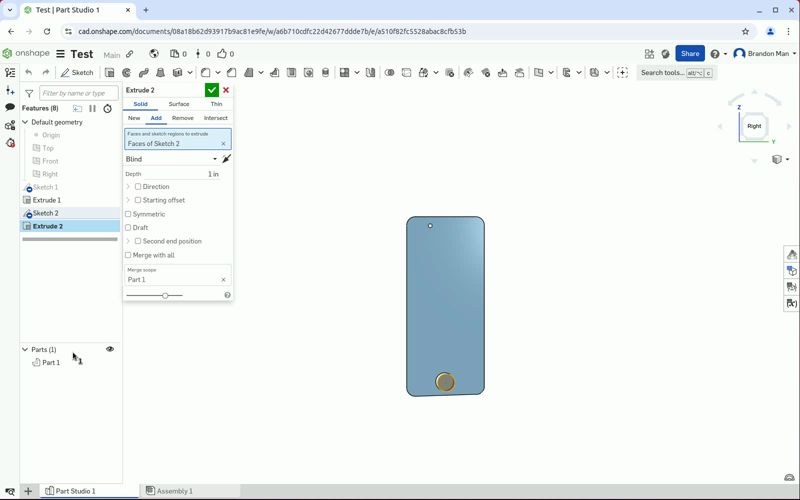
mouse_move(143, 106)
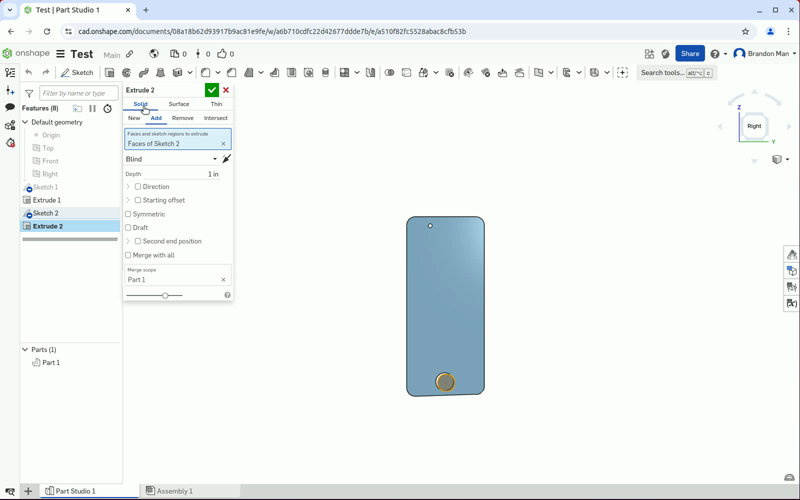
click(143, 106)
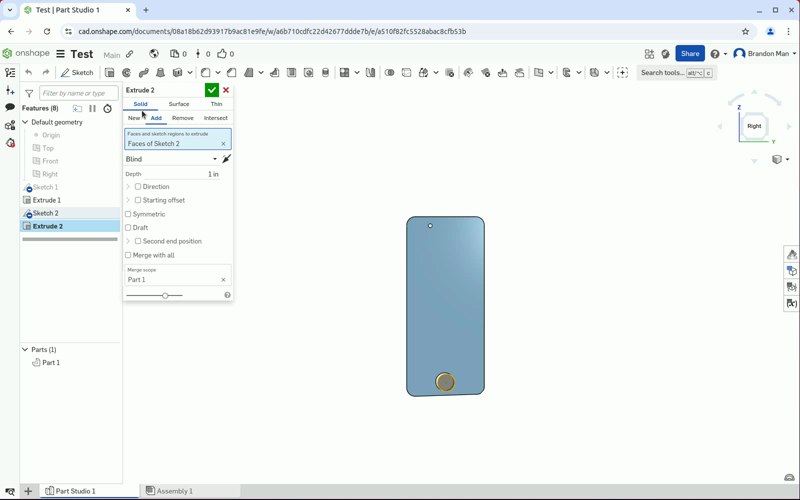
mouse_move(137, 120)
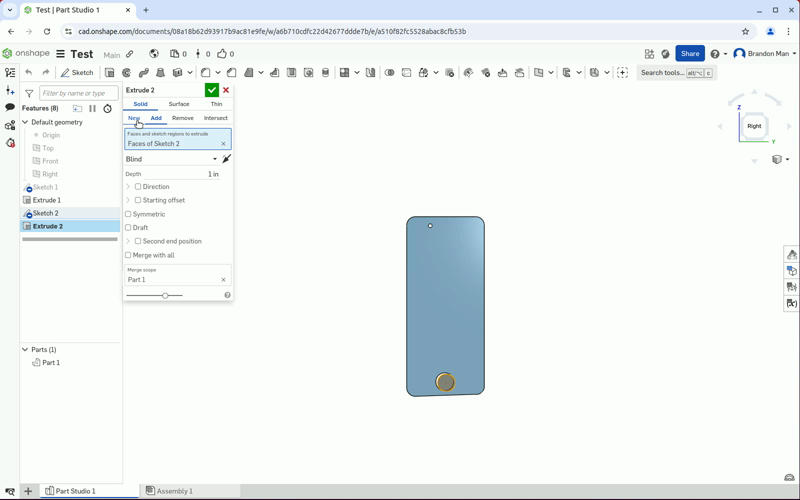
click(137, 120)
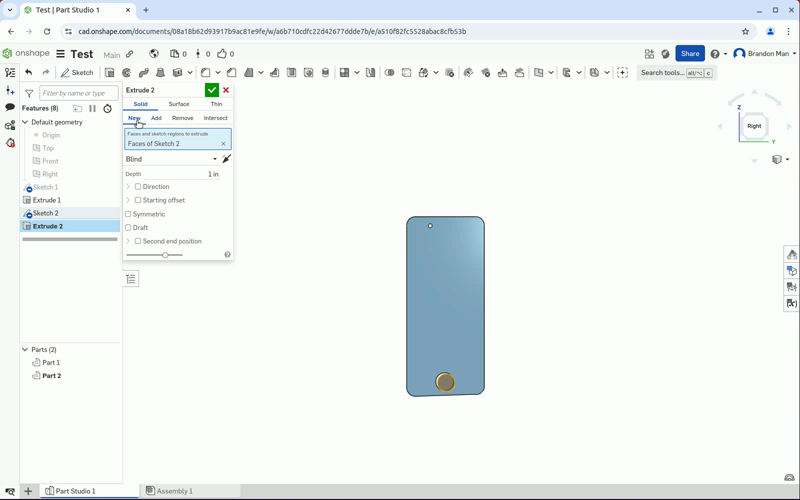
key(tab, 4)
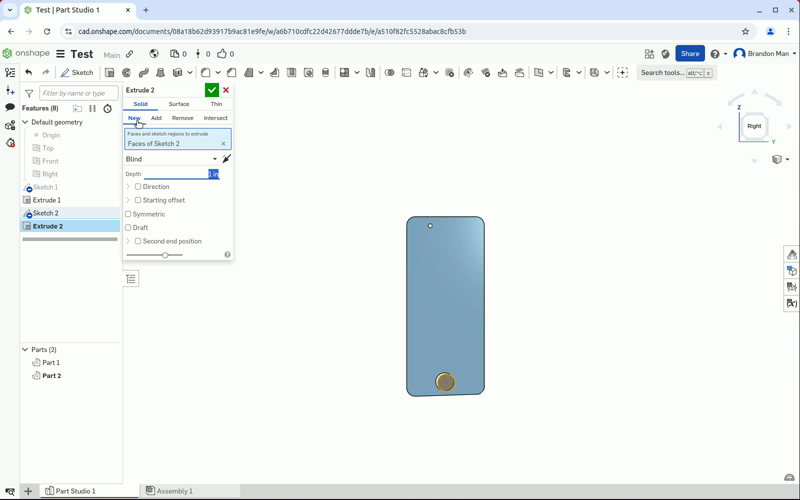
text(1.444)
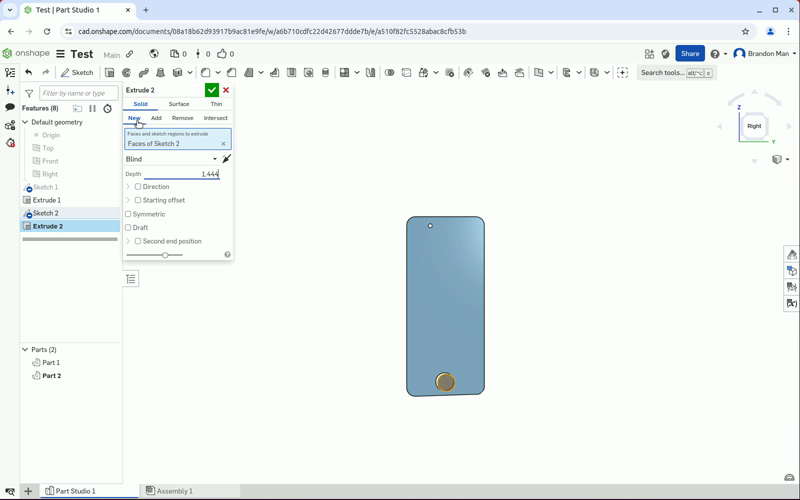
key(enter)
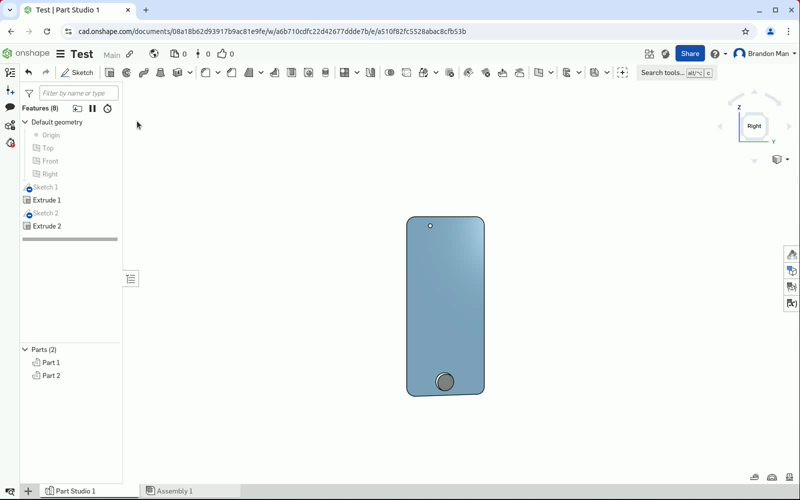
key(shift+h)
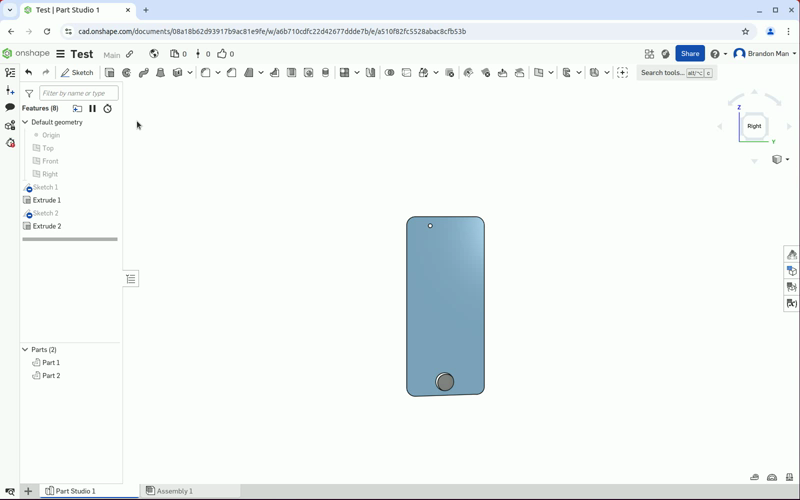
key(shift+h)
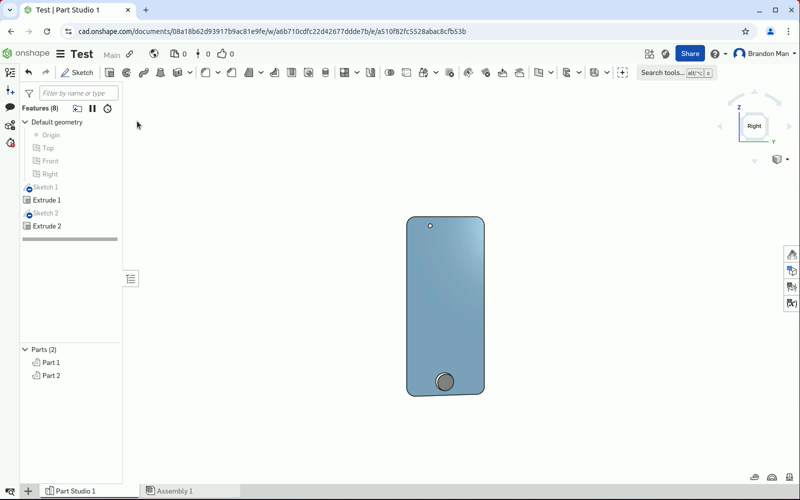
mouse_move(73, 189)
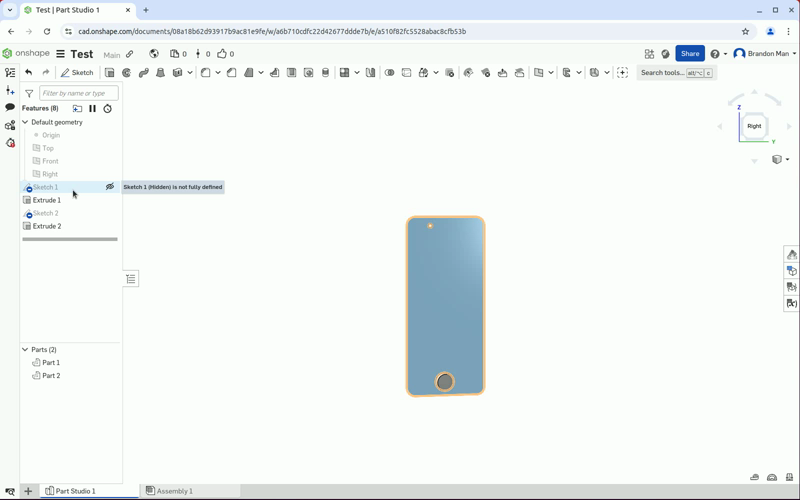
click(73, 189)
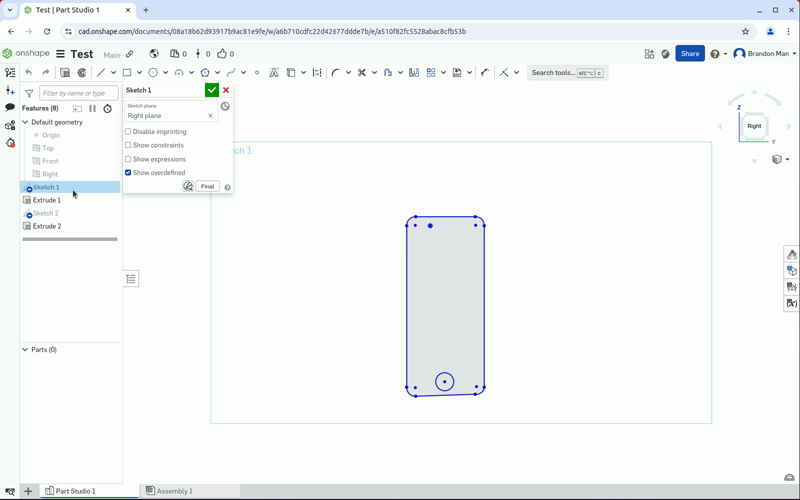
mouse_move(229, 92)
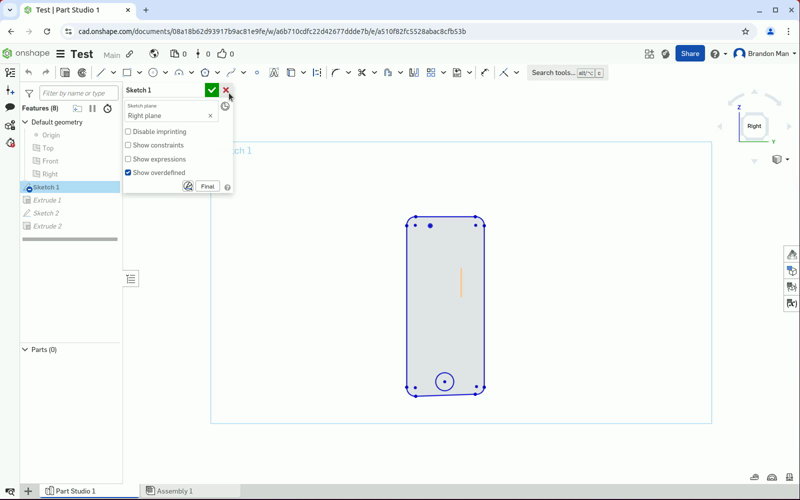
click(229, 92)
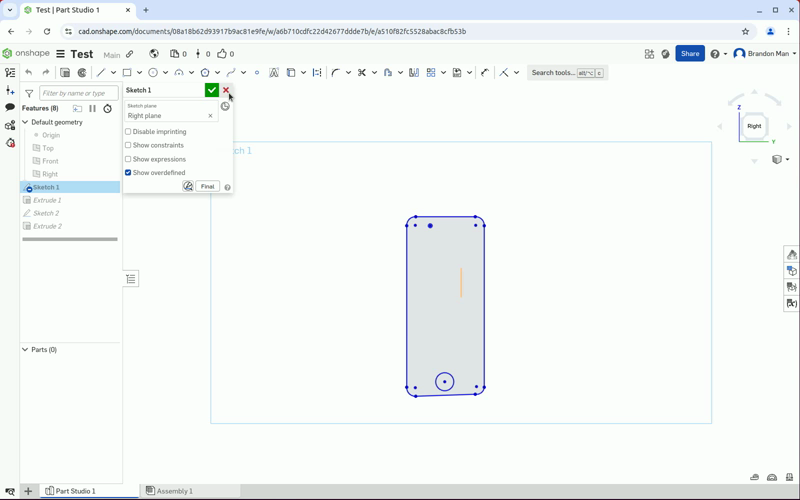
key(shift+s)
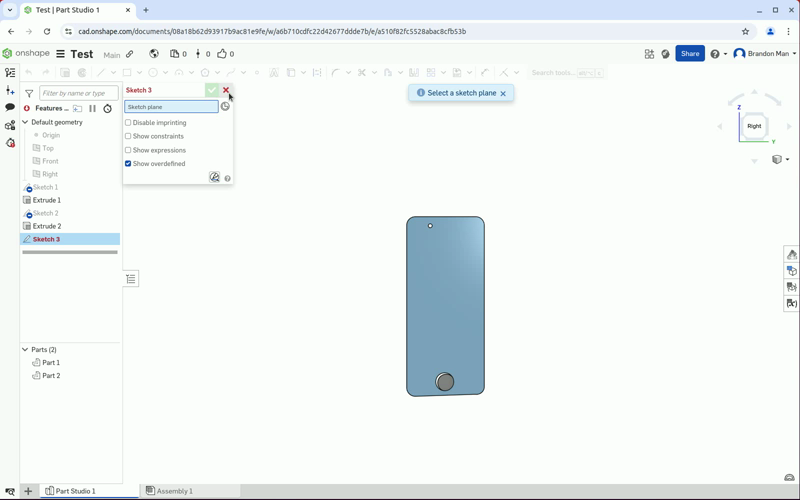
mouse_move(73, 176)
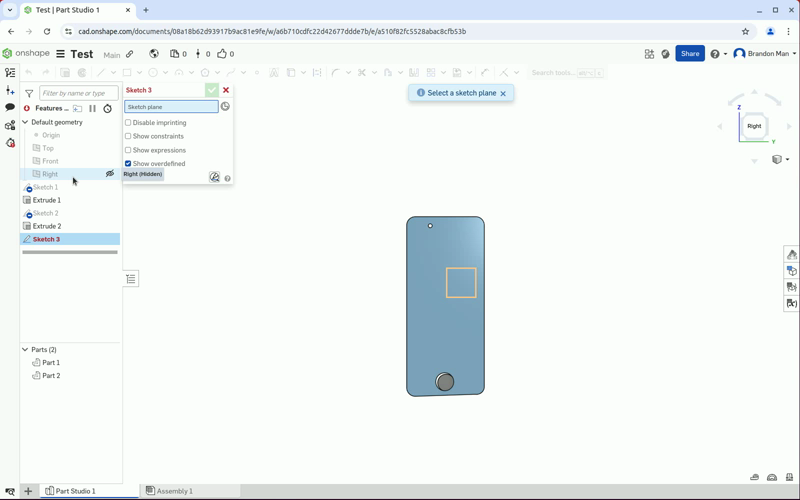
click(73, 176)
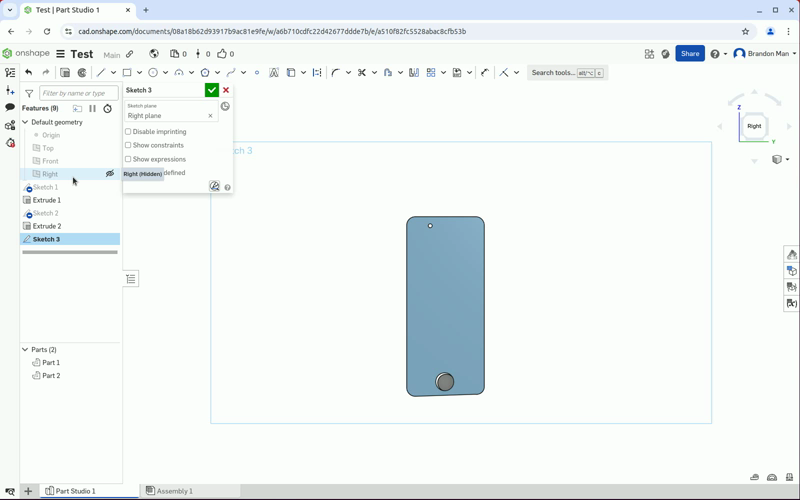
mouse_move(73, 352)
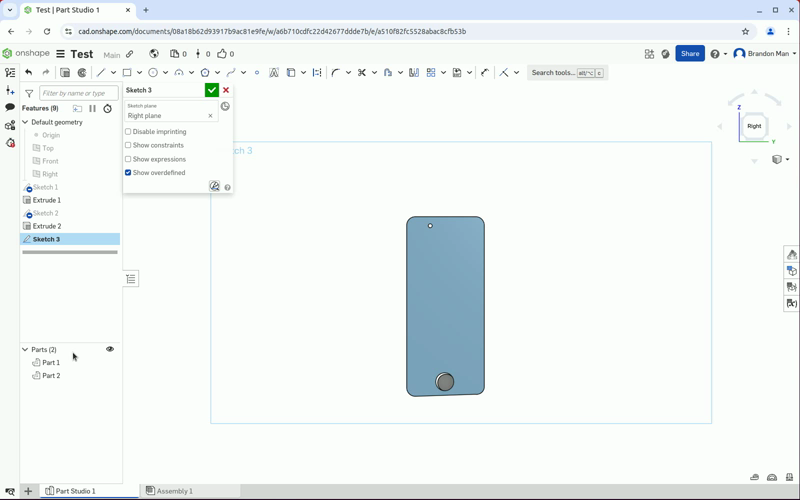
key(y)
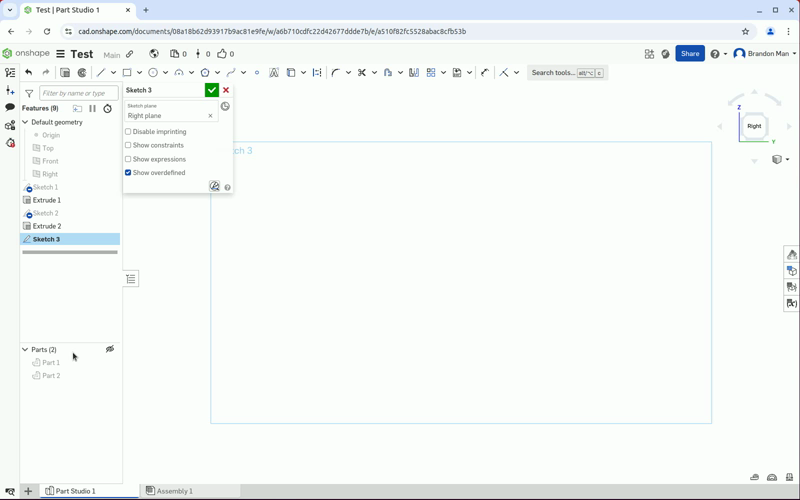
key(c)
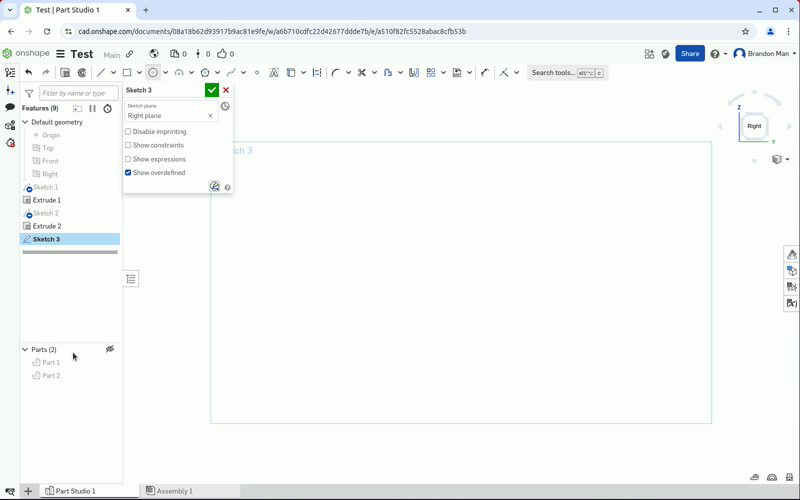
key_down(shift)
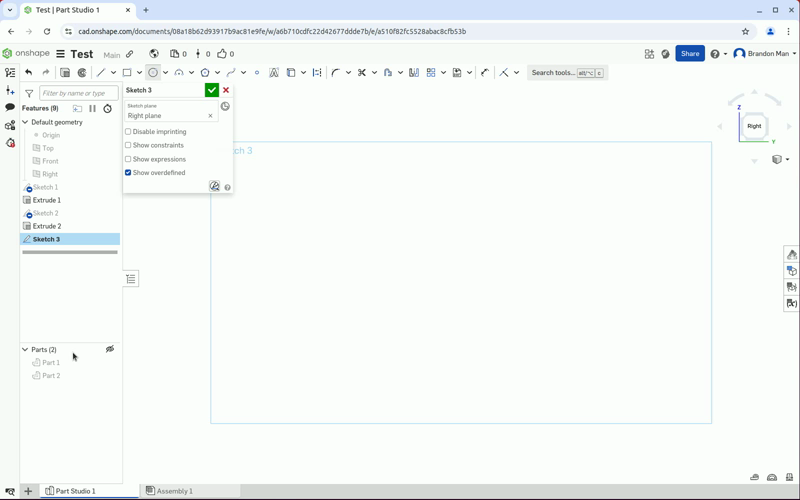
mouse_move(431, 225)
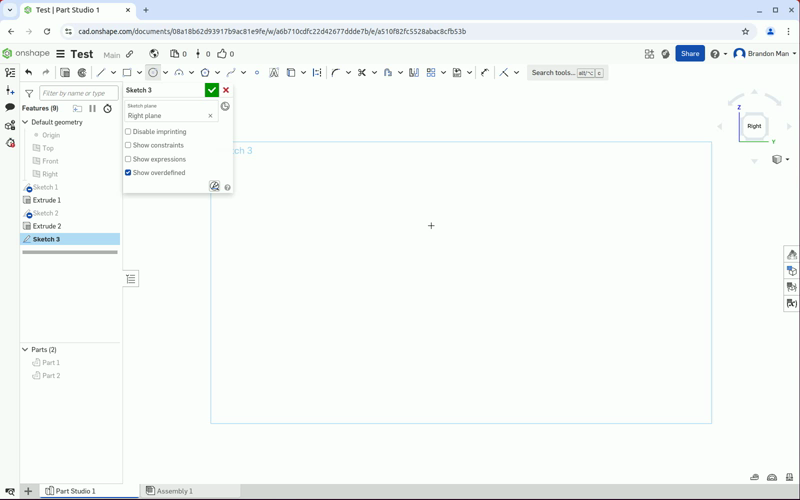
click(431, 225)
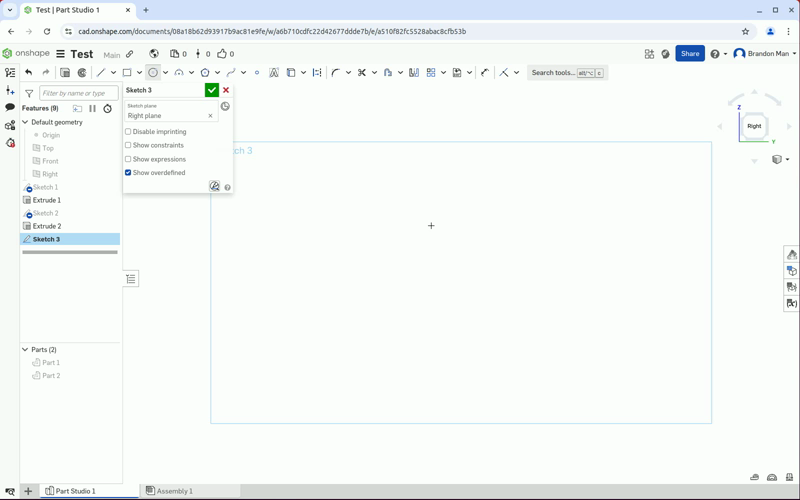
key_up(shift)
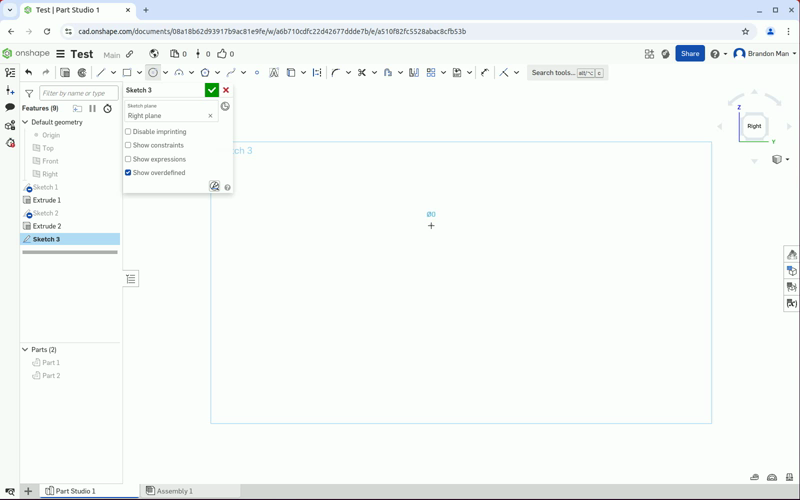
mouse_move(433, 225)
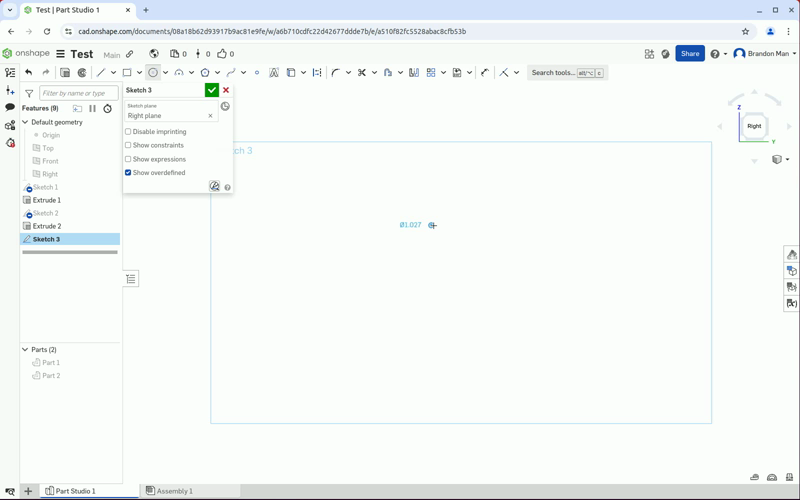
scroll(6)
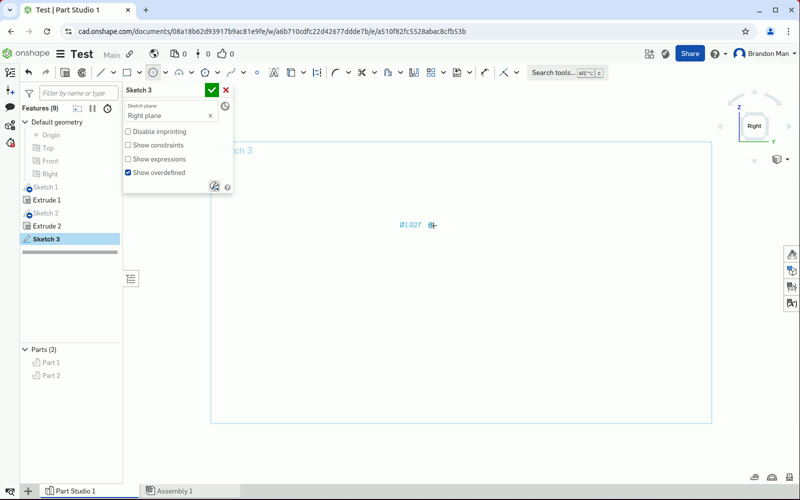
scroll(6)
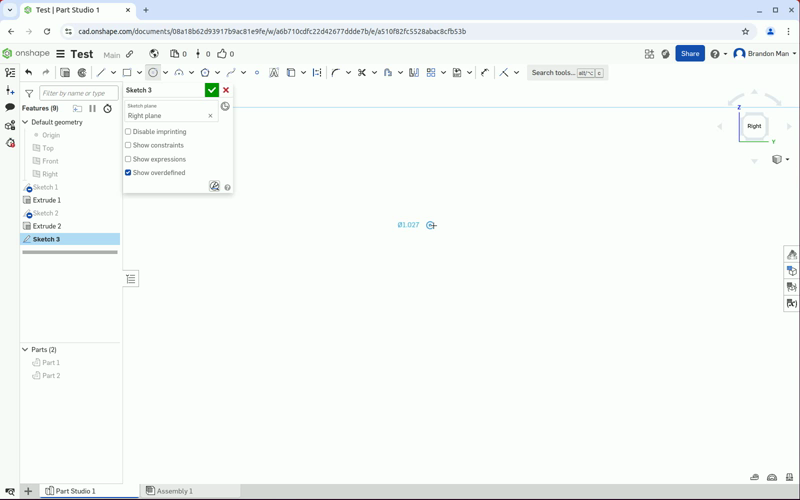
scroll(6)
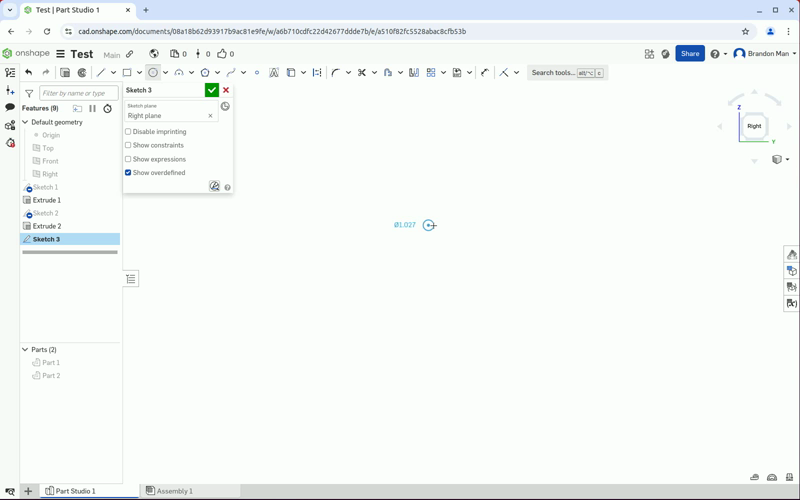
scroll(6)
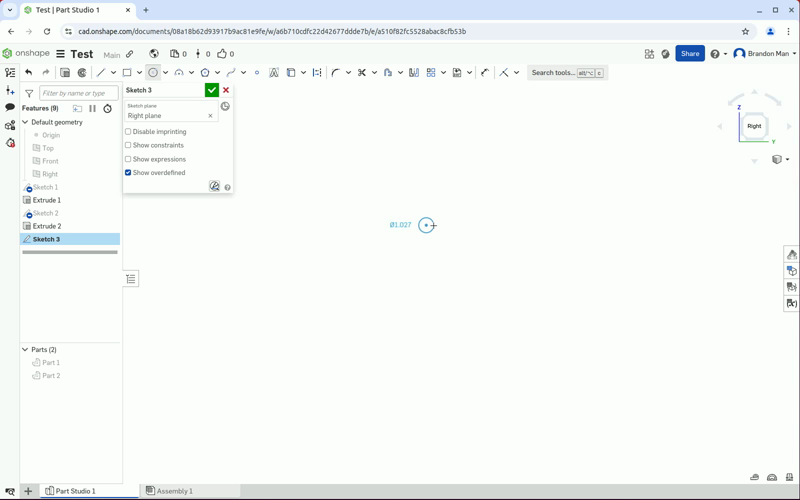
scroll(6)
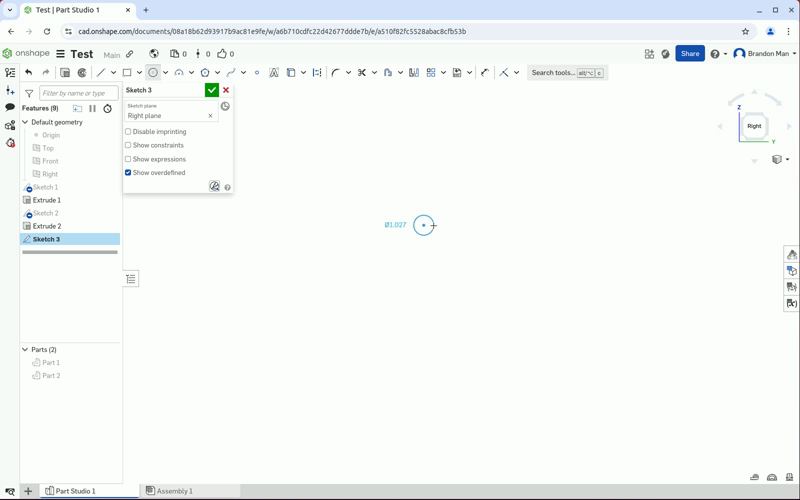
scroll(6)
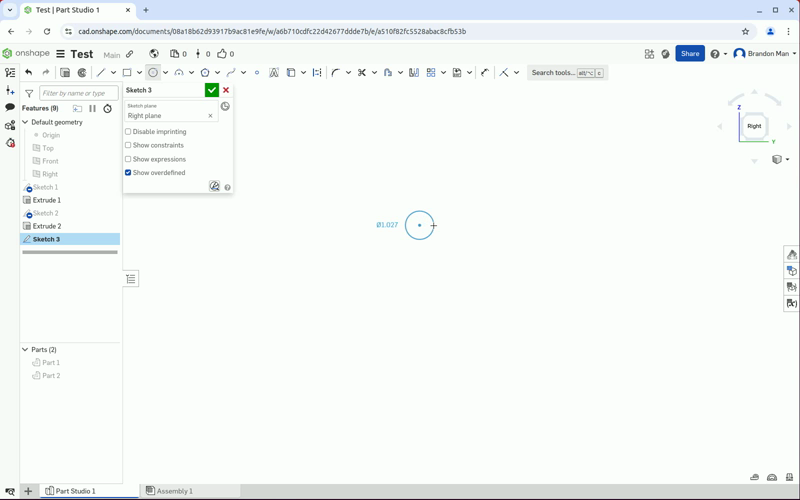
scroll(6)
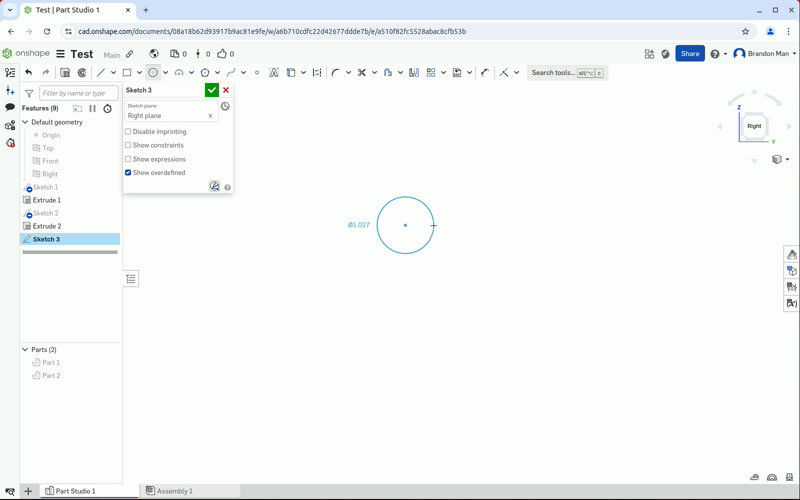
click(433, 225)
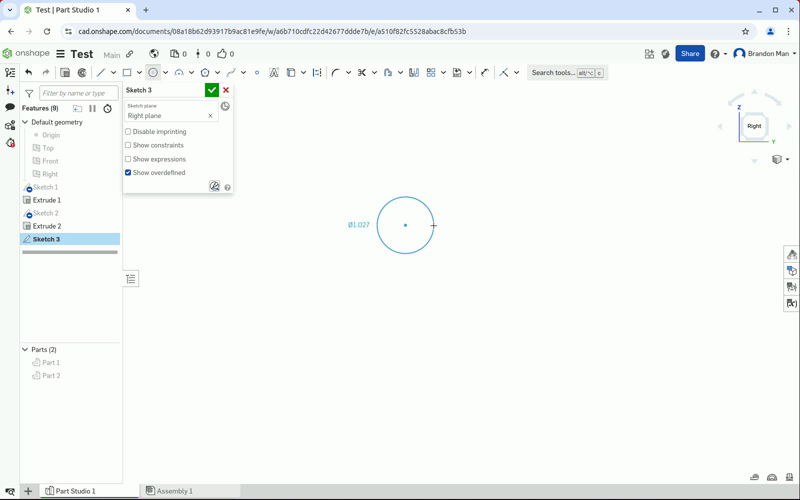
scroll(-6)
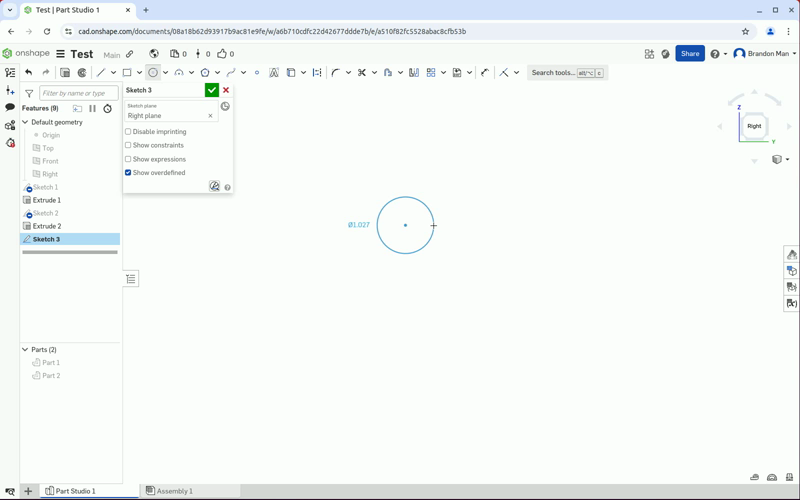
scroll(-6)
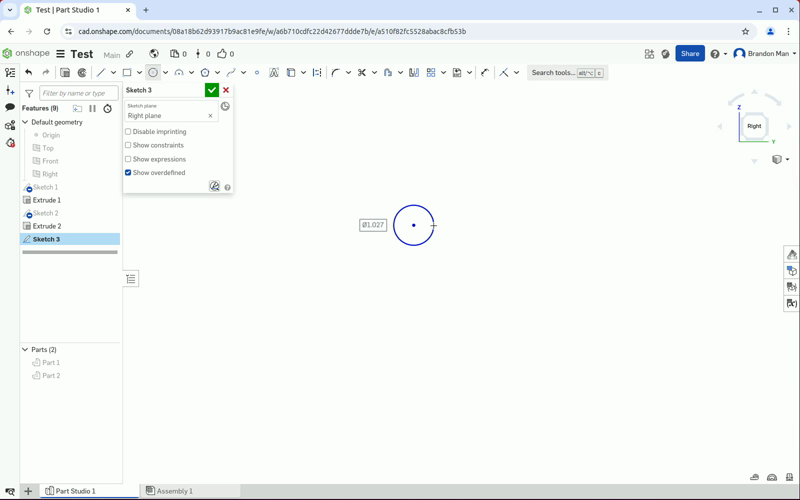
scroll(-6)
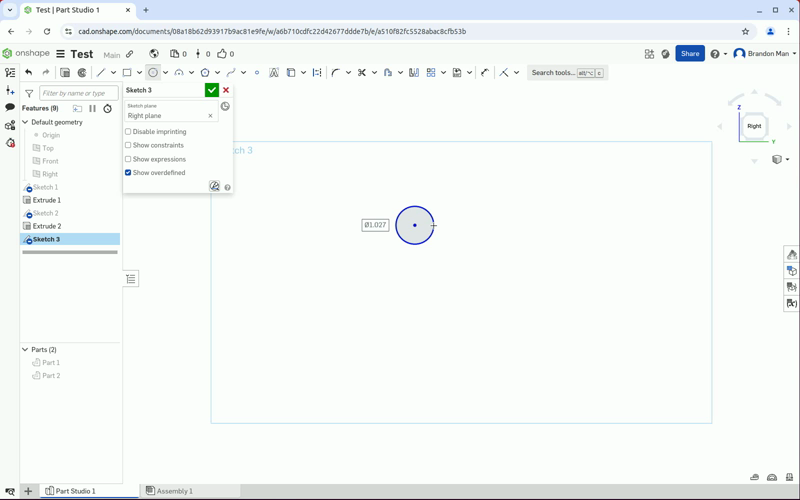
scroll(-6)
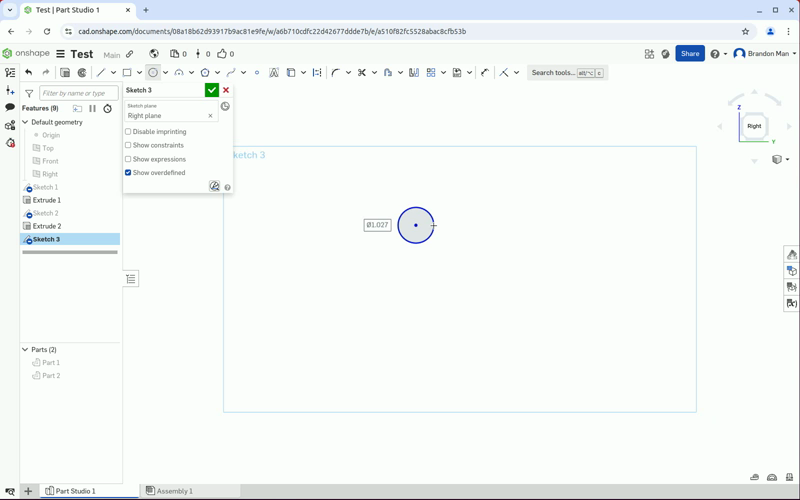
scroll(-6)
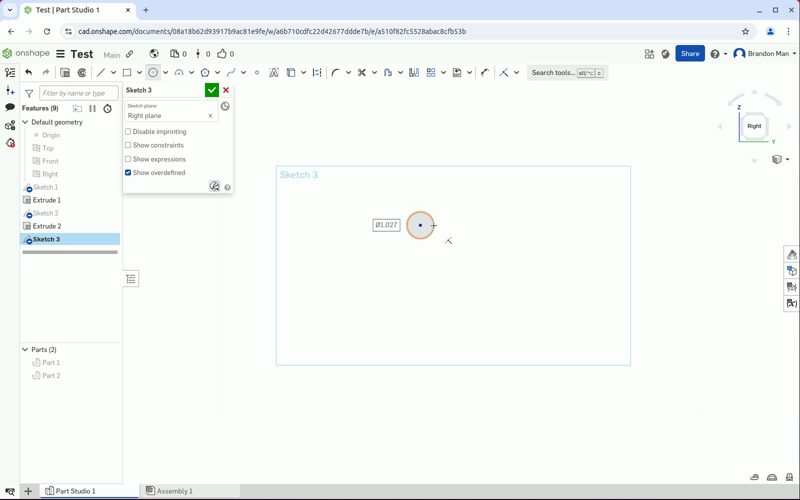
scroll(-6)
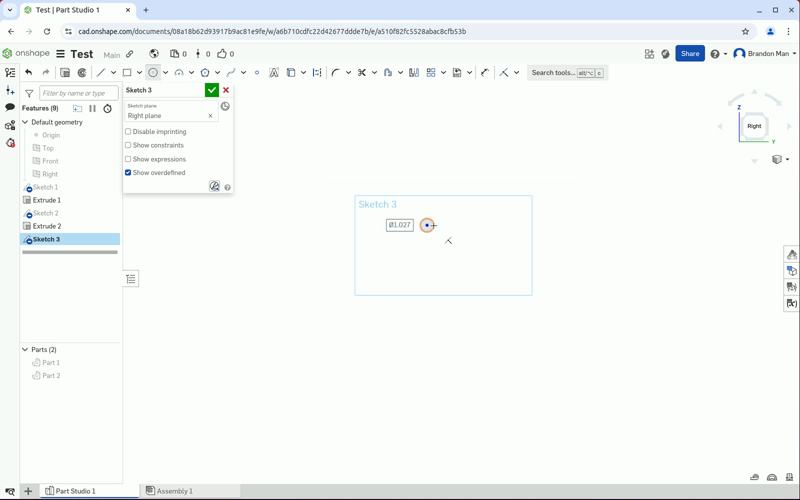
scroll(-6)
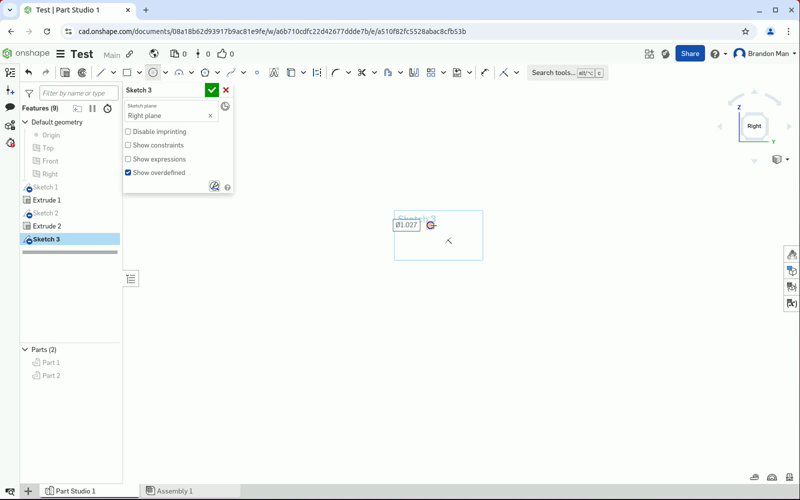
key(esc)
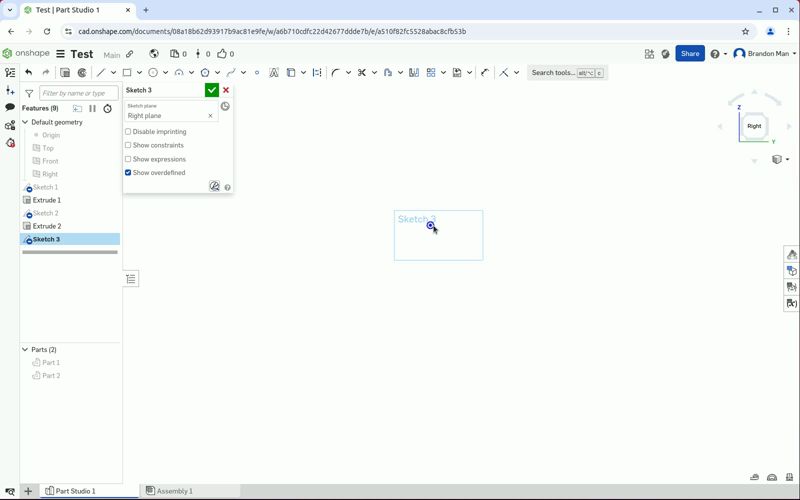
mouse_move(431, 226)
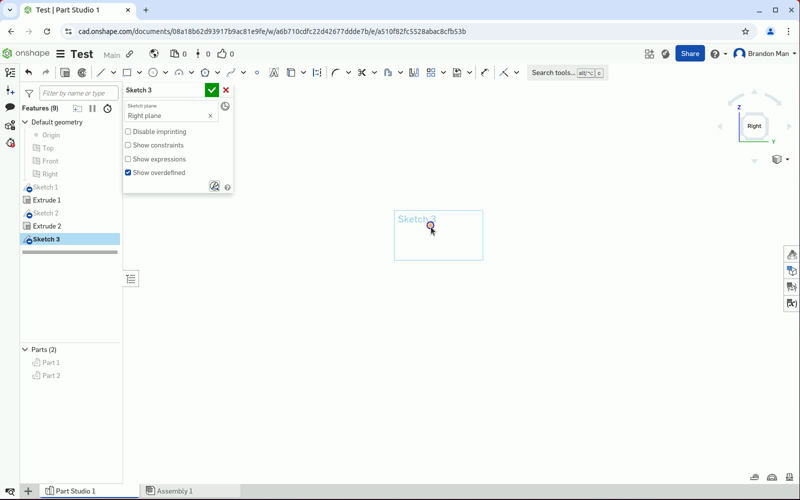
scroll(6)
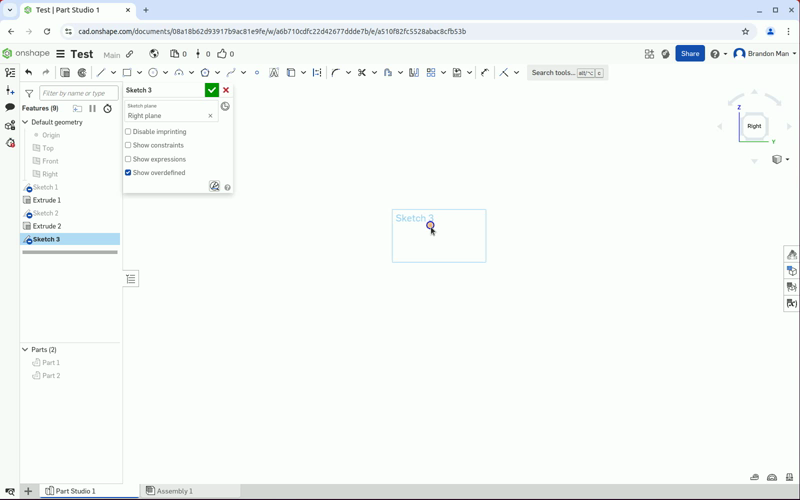
scroll(6)
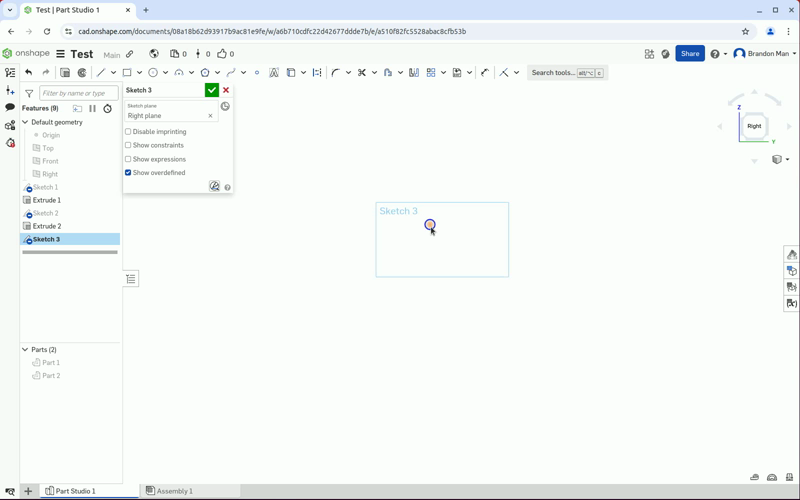
scroll(6)
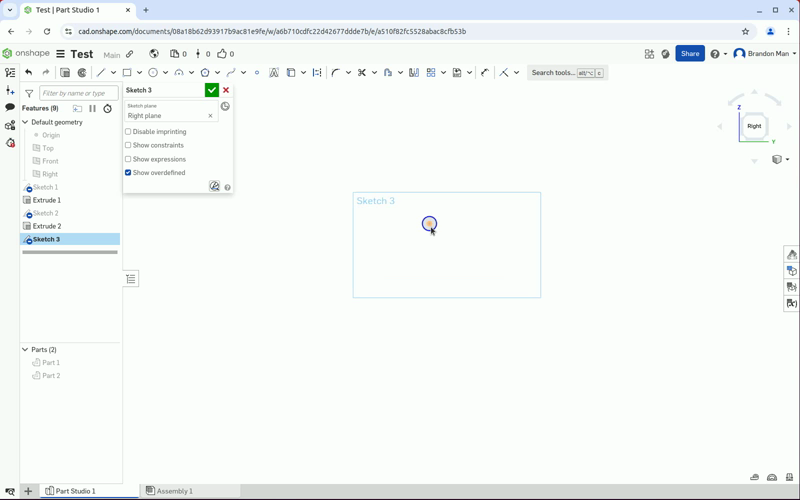
scroll(6)
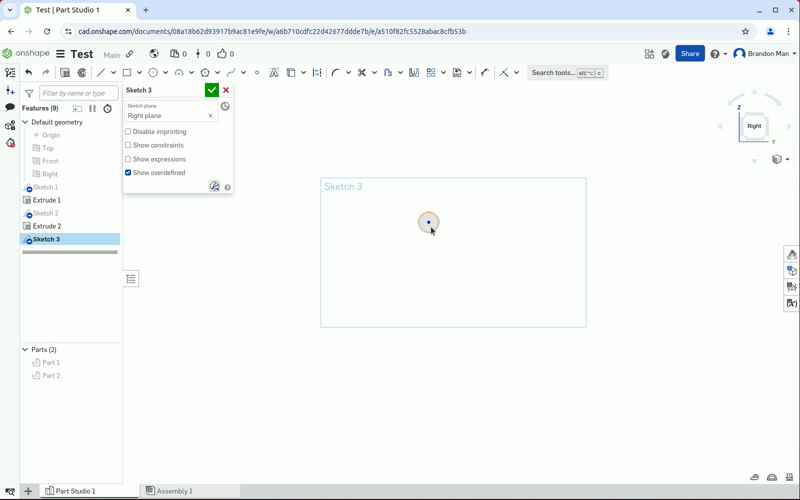
scroll(6)
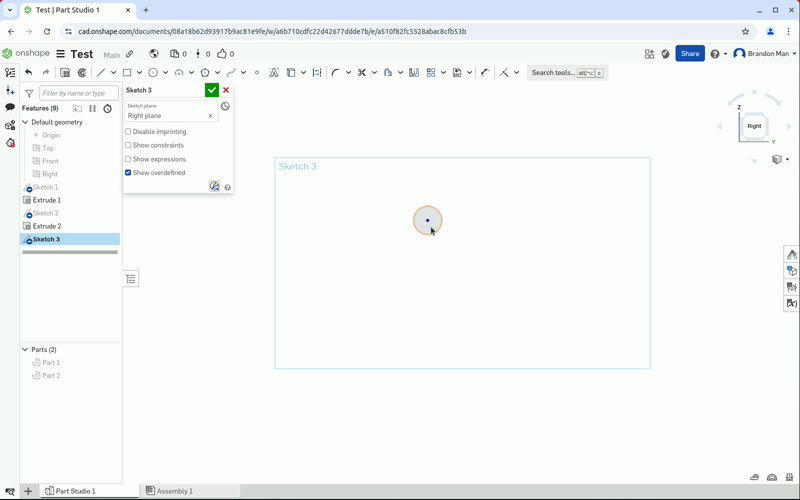
scroll(6)
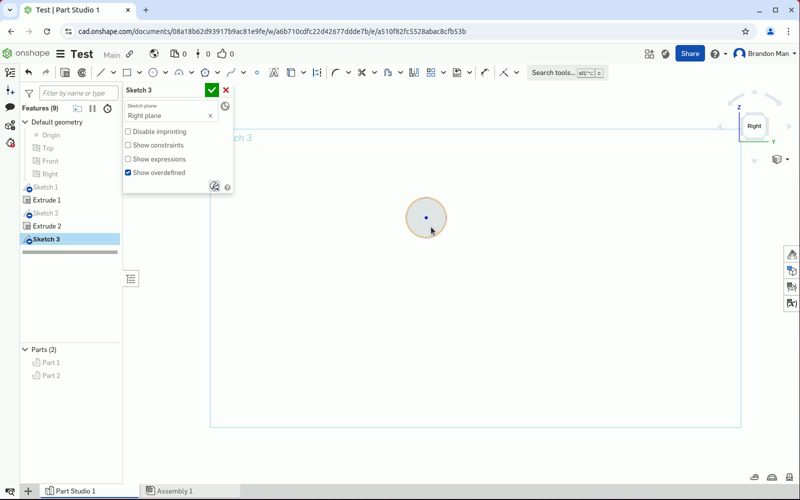
scroll(6)
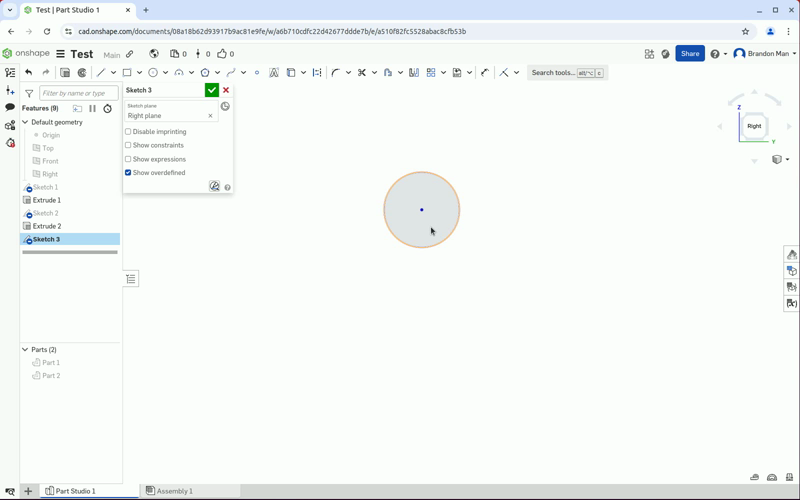
click(431, 226)
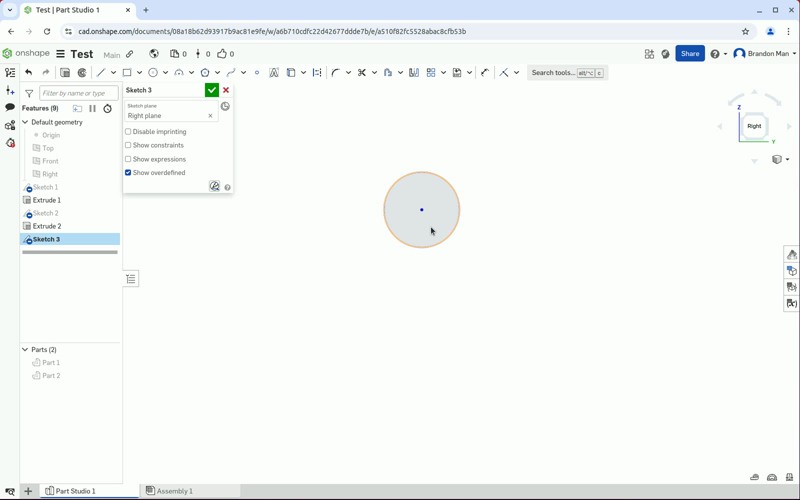
scroll(-6)
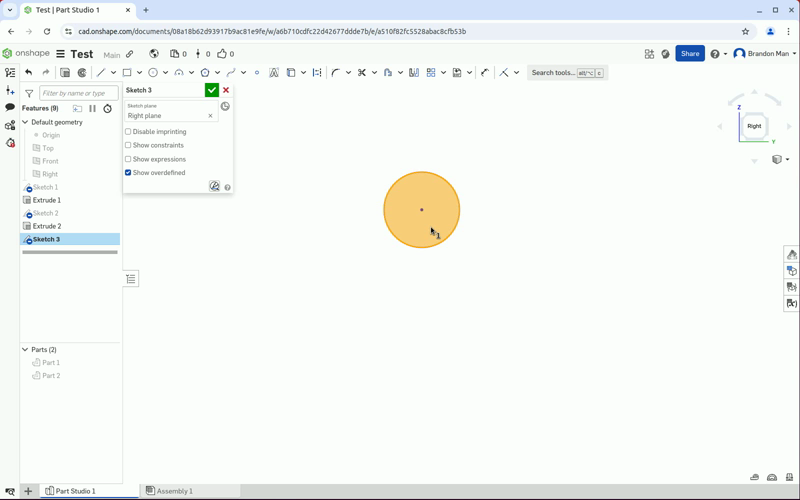
scroll(-6)
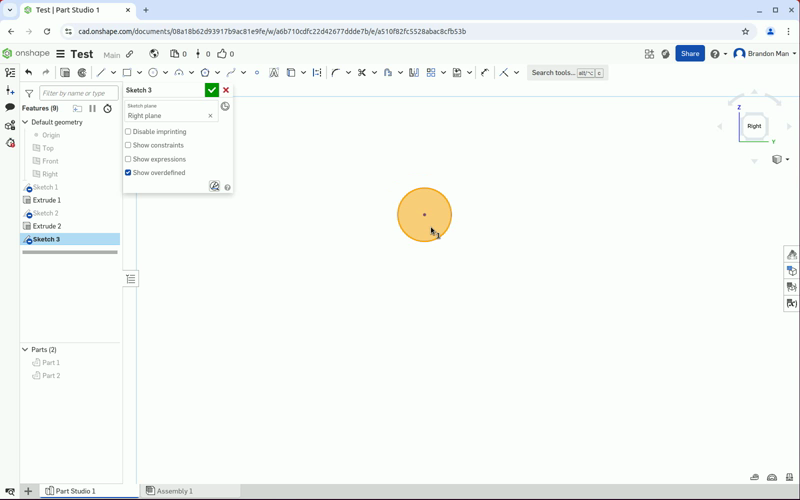
scroll(-6)
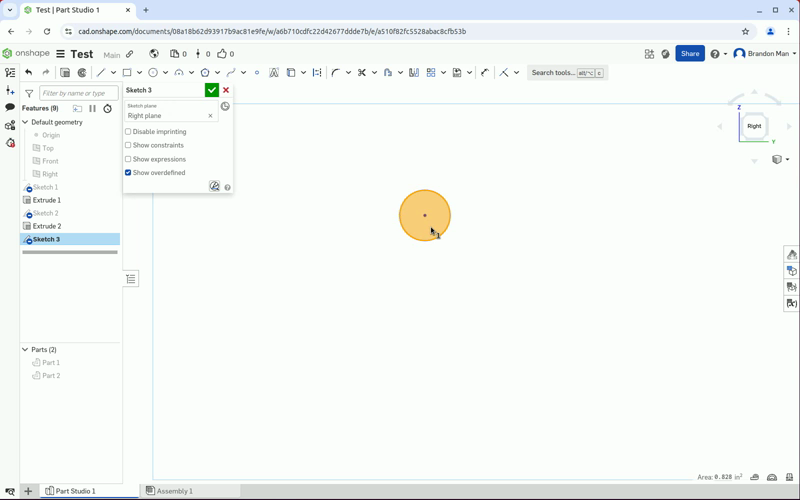
scroll(-6)
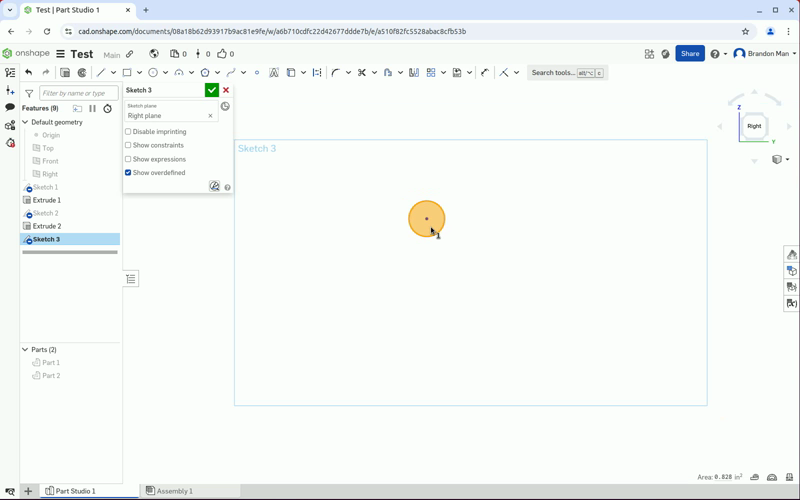
scroll(-6)
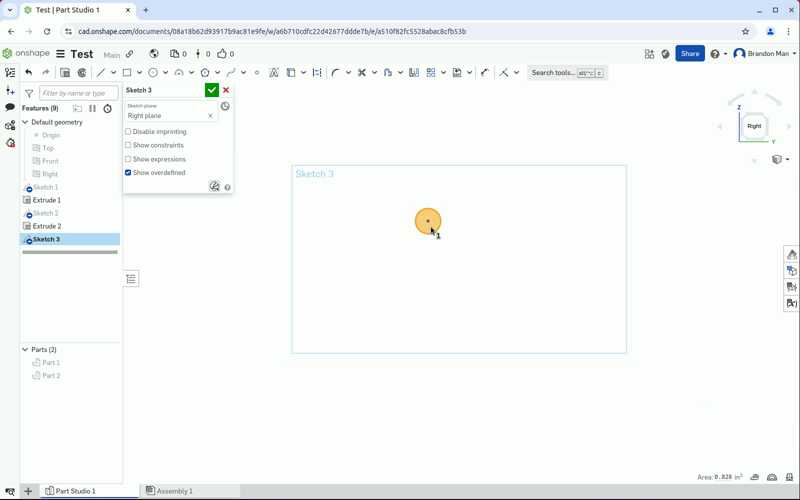
scroll(-6)
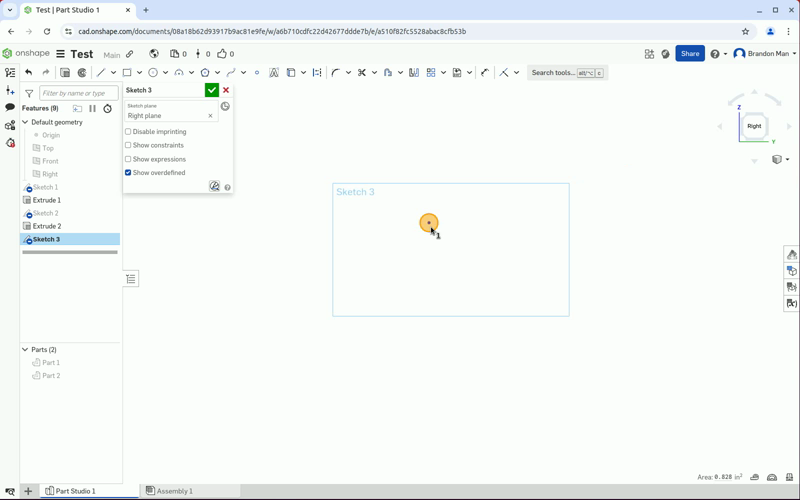
scroll(-6)
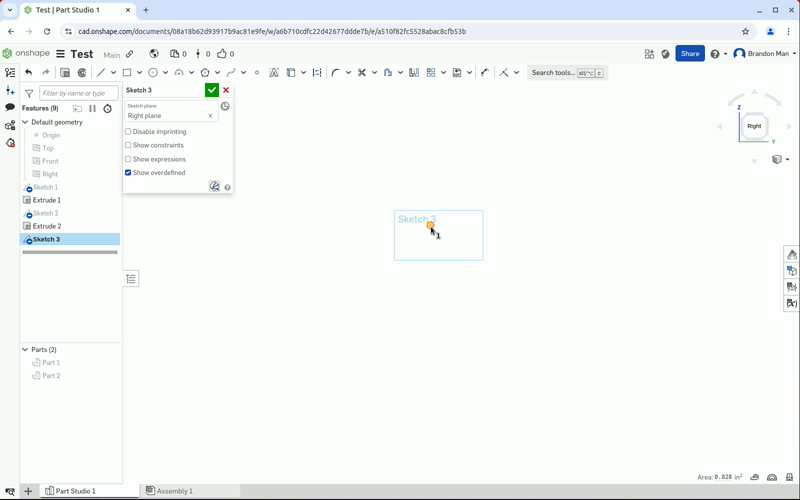
mouse_move(73, 352)
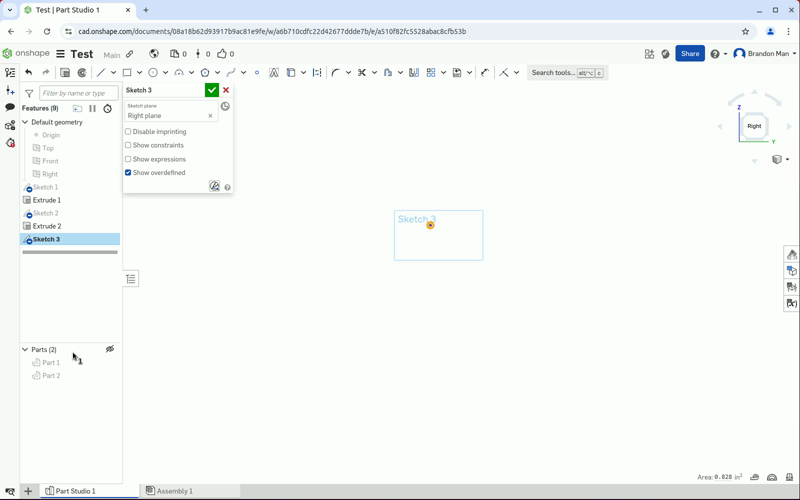
key(shift+y)
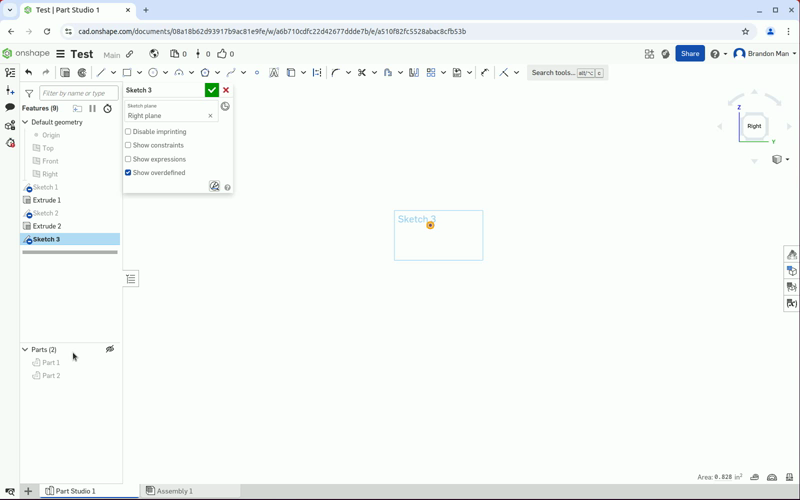
key(shift+e)
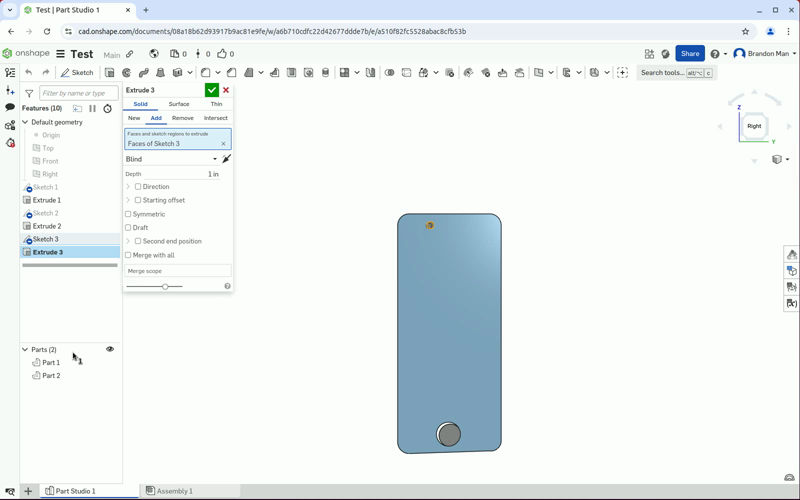
mouse_move(143, 106)
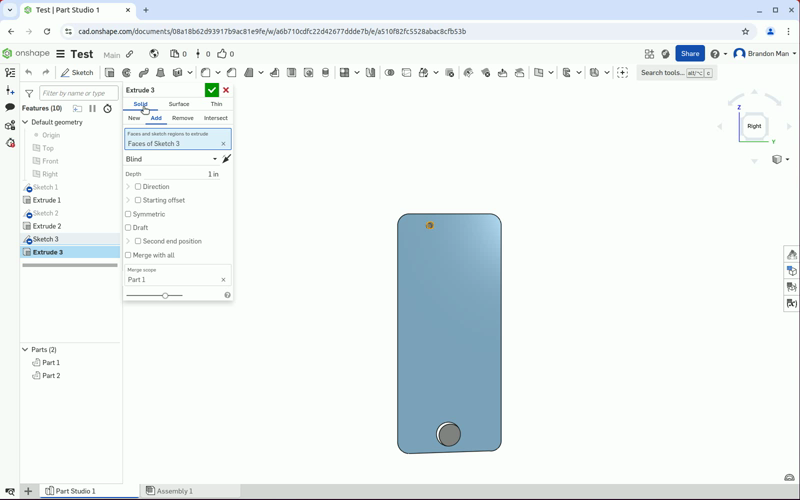
click(143, 106)
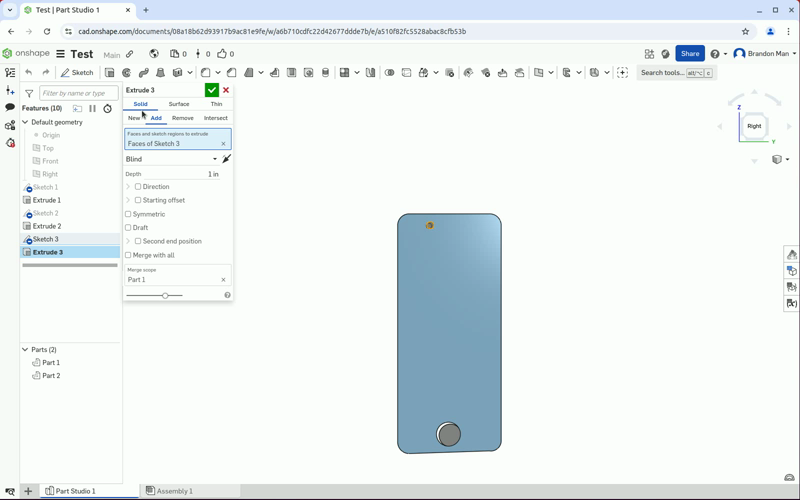
mouse_move(137, 120)
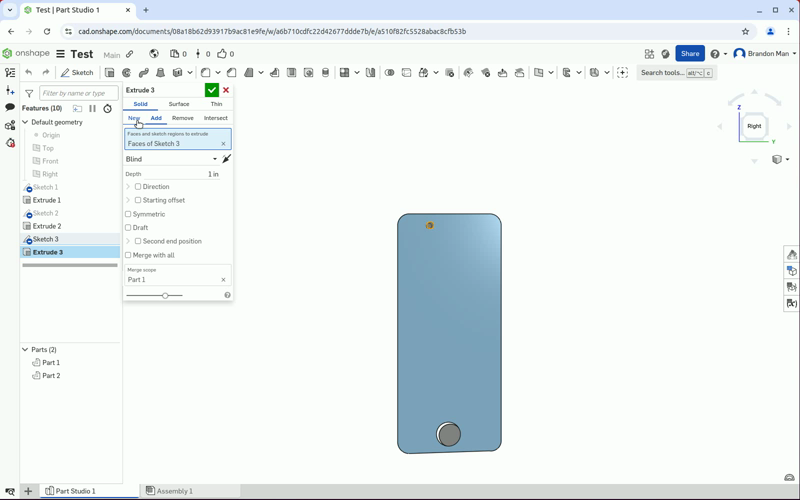
click(137, 120)
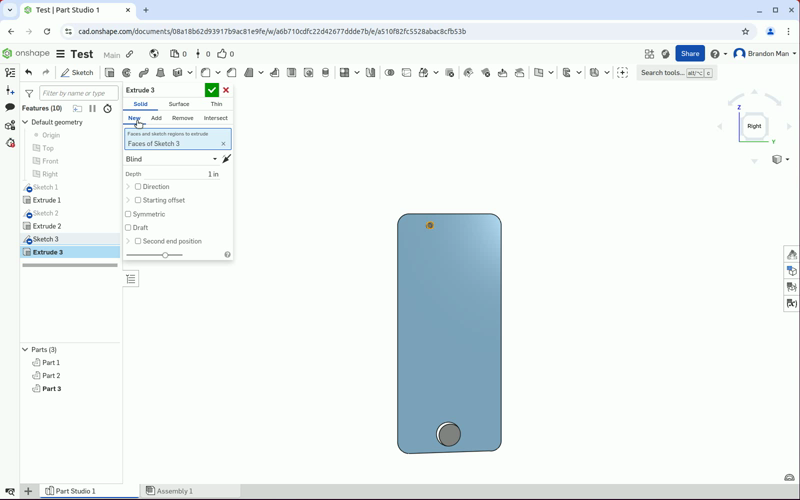
key(tab, 4)
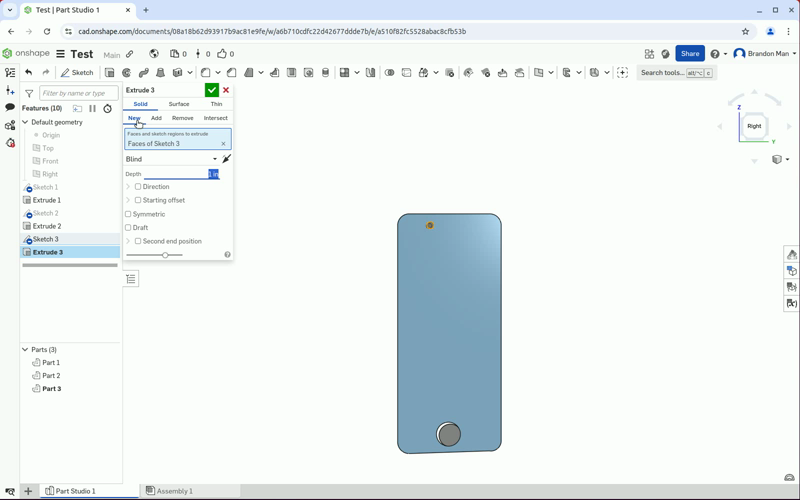
text(1.444)
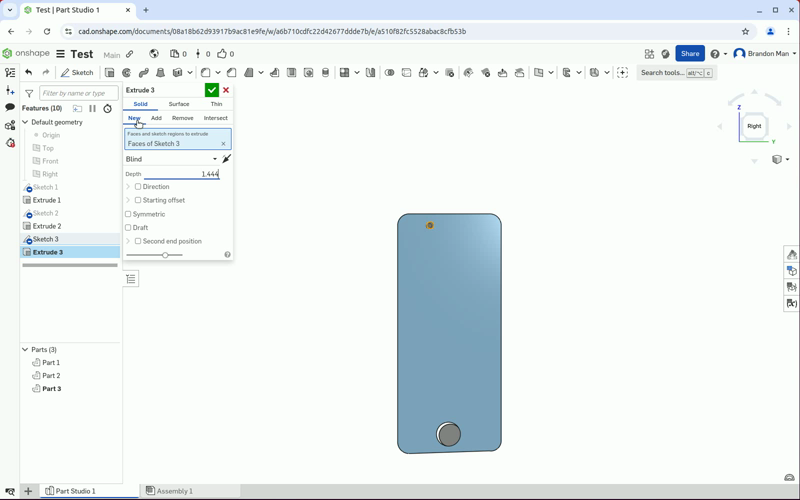
key(enter)
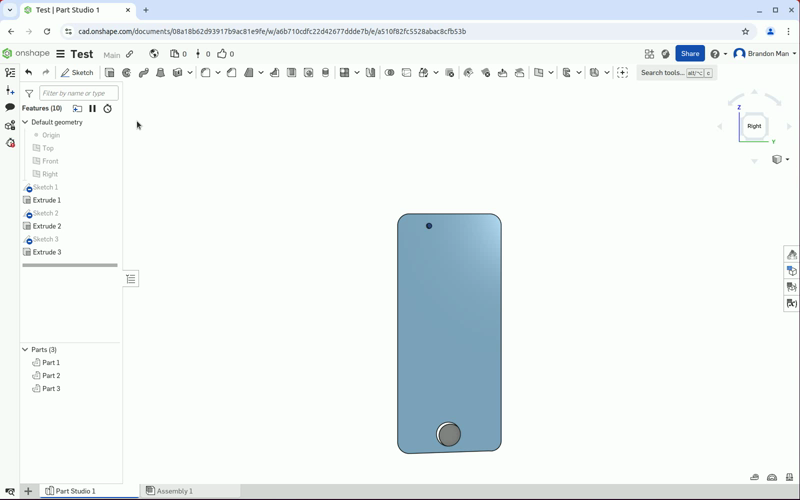
key(shift+h)
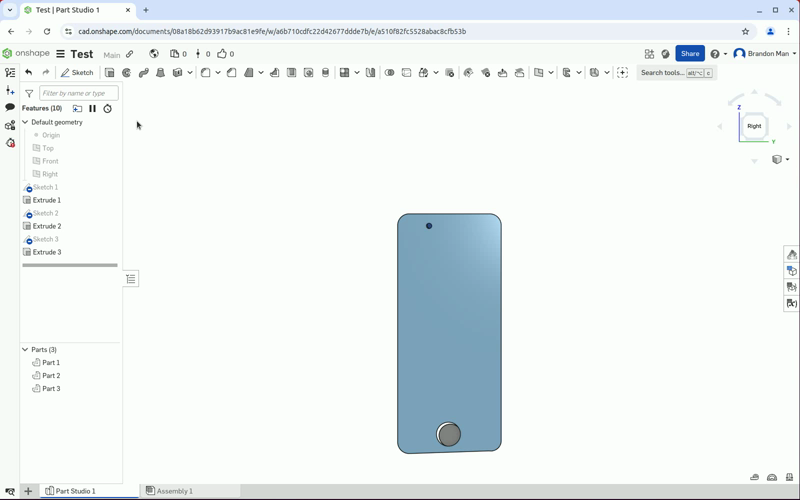
key(shift+h)
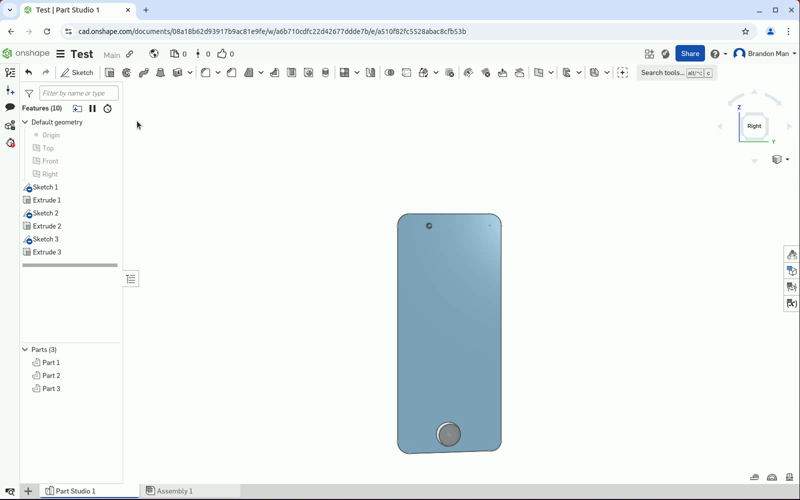
key(shift+7)
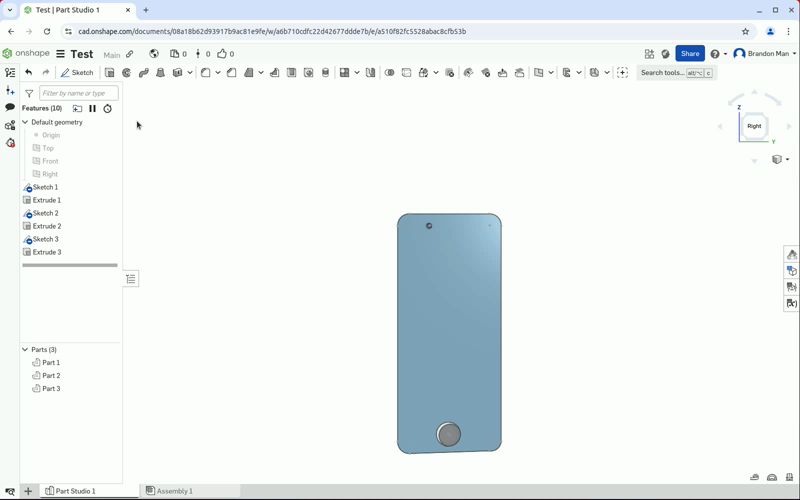
key(right, 2)
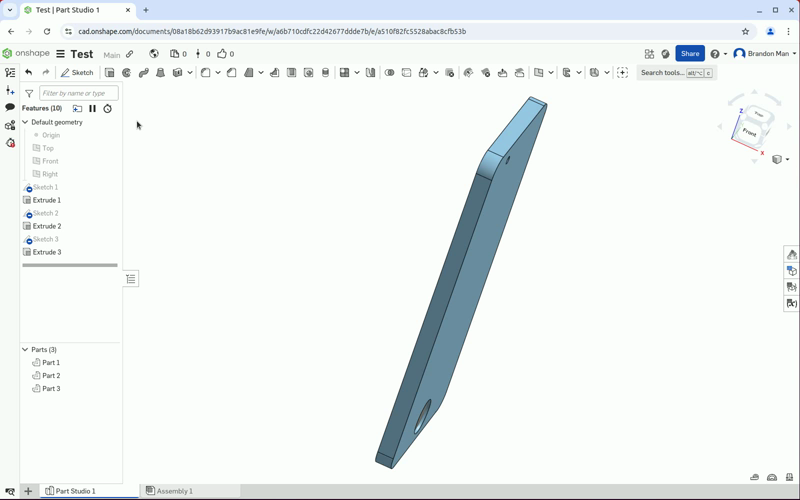
key(down, 2)
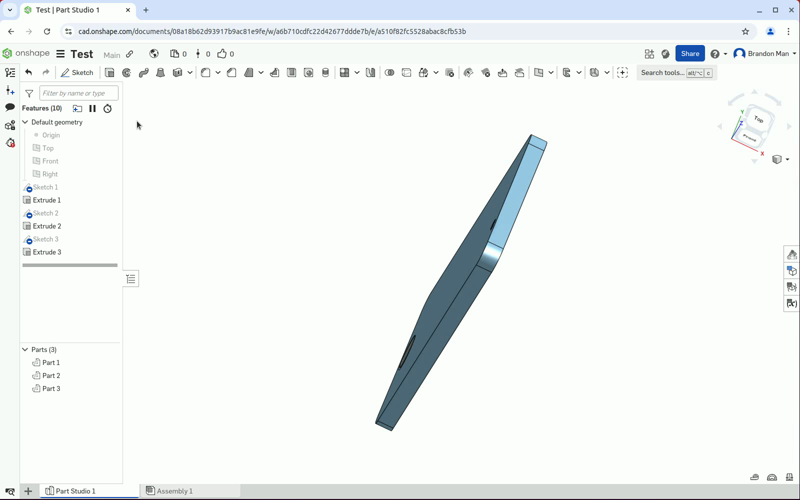
key(up, 2)
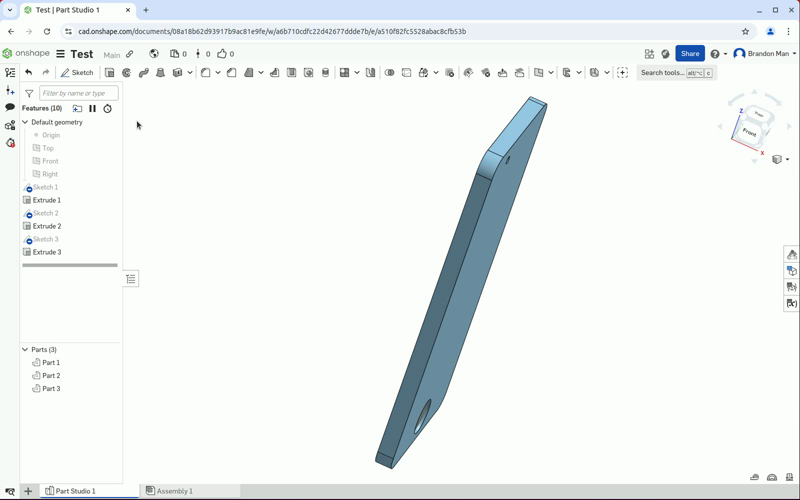
key(left, 2)
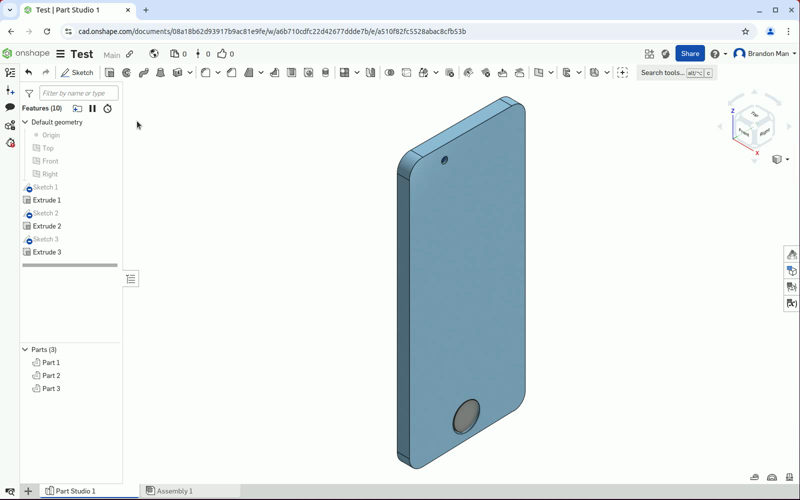
mouse_move(73, 189)
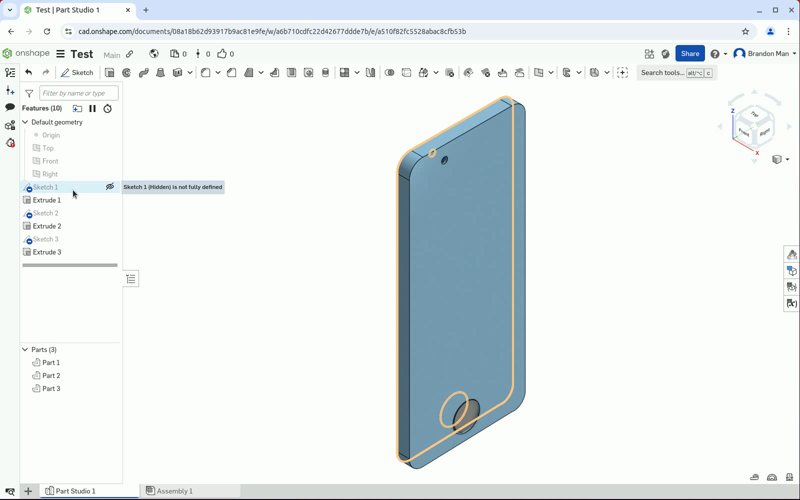
click(73, 189)